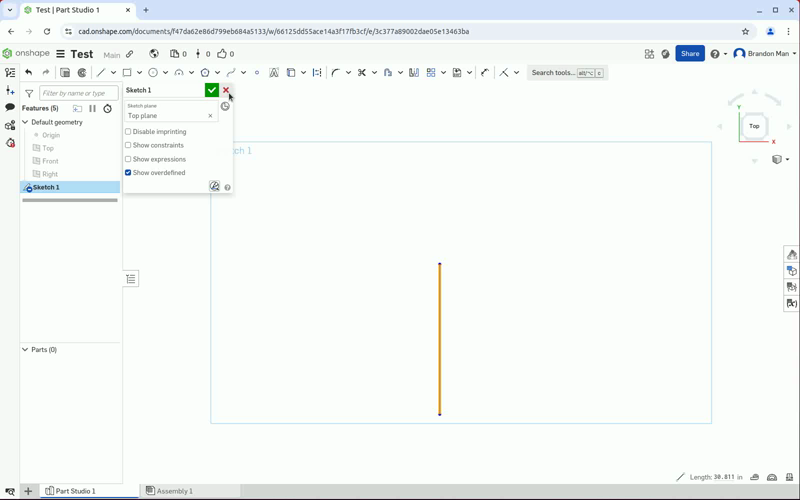
key(shift+h)
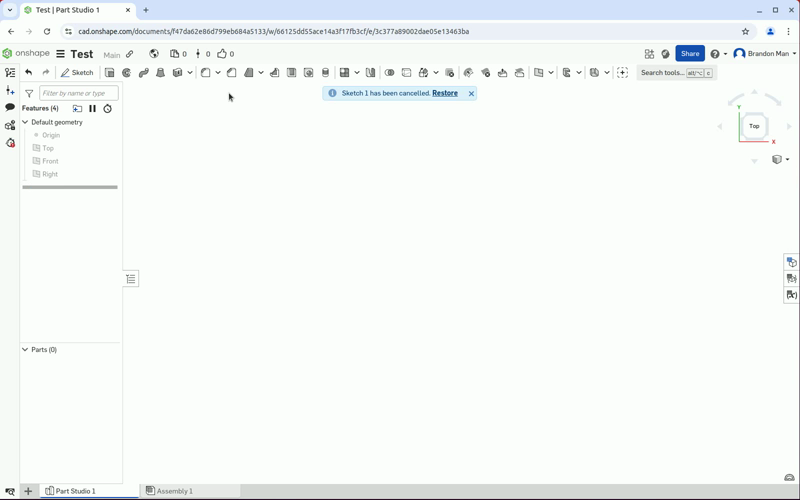
mouse_move(73, 352)
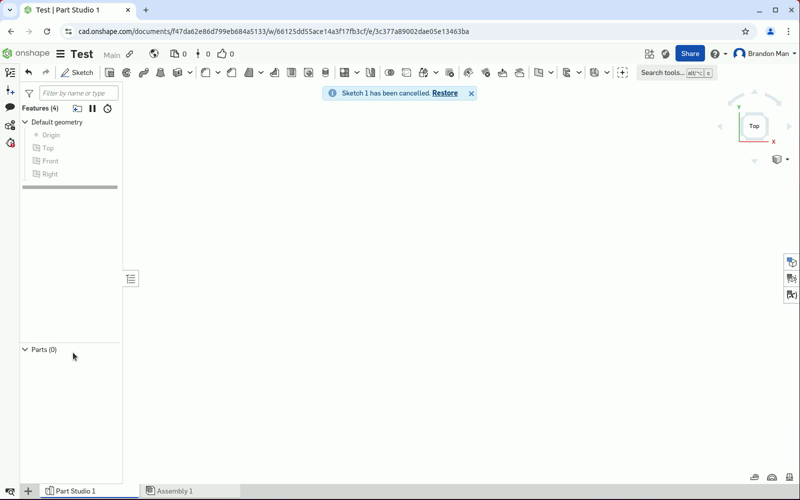
key(y)
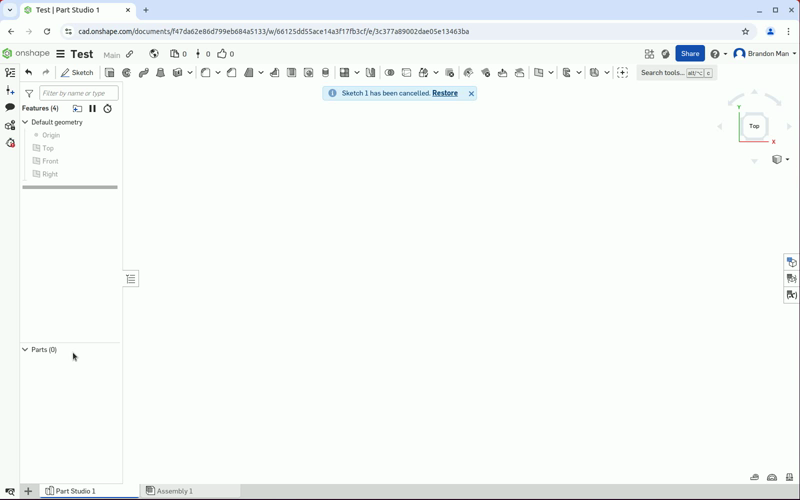
key(shift+p)
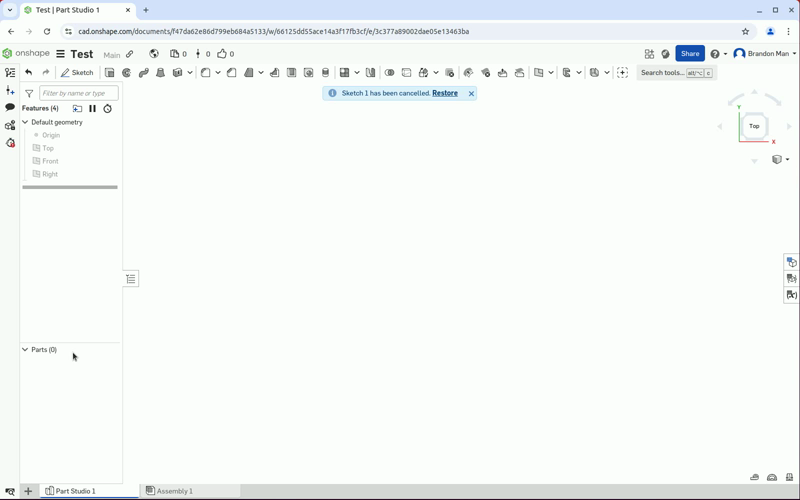
key(space)
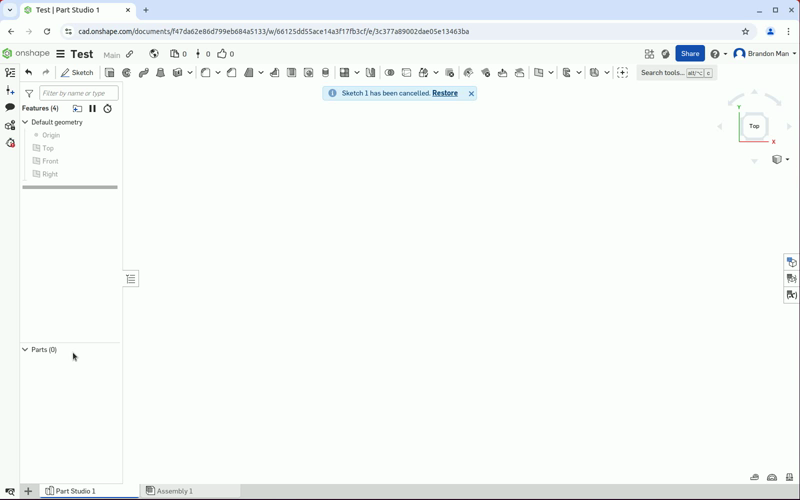
key_down(shift)
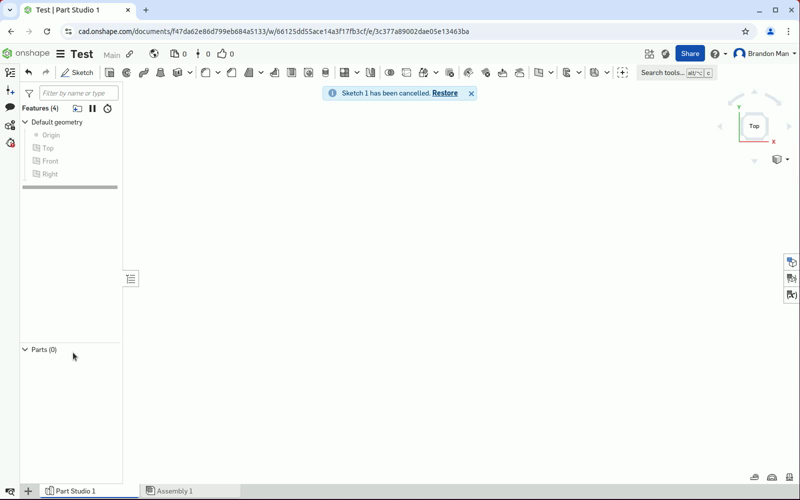
key(up)
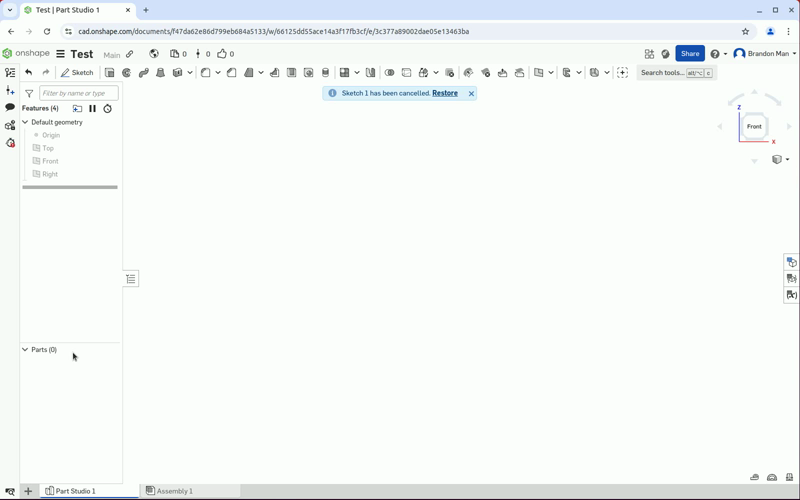
key_up(shift)
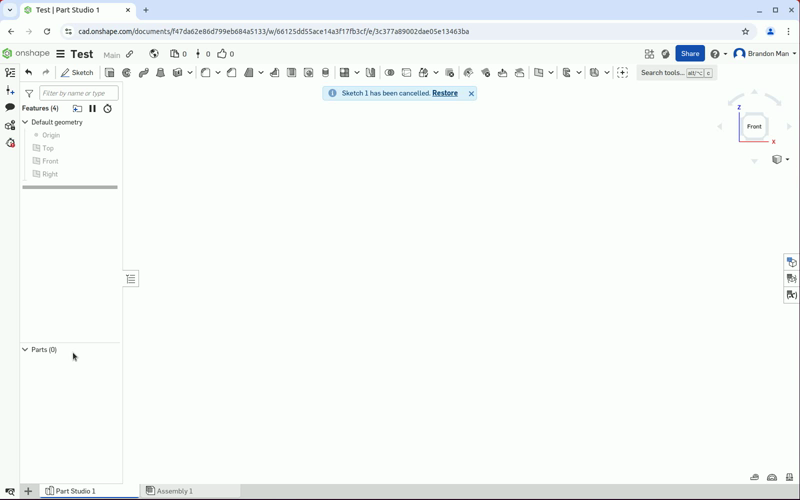
mouse_move(73, 352)
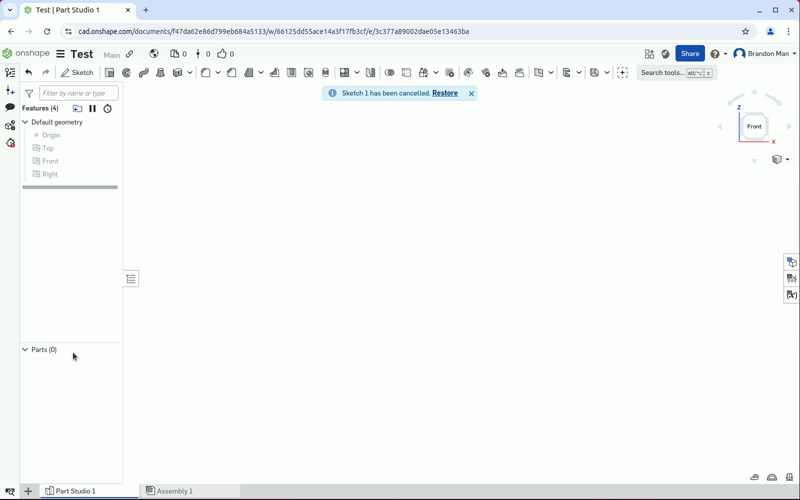
key(shift+y)
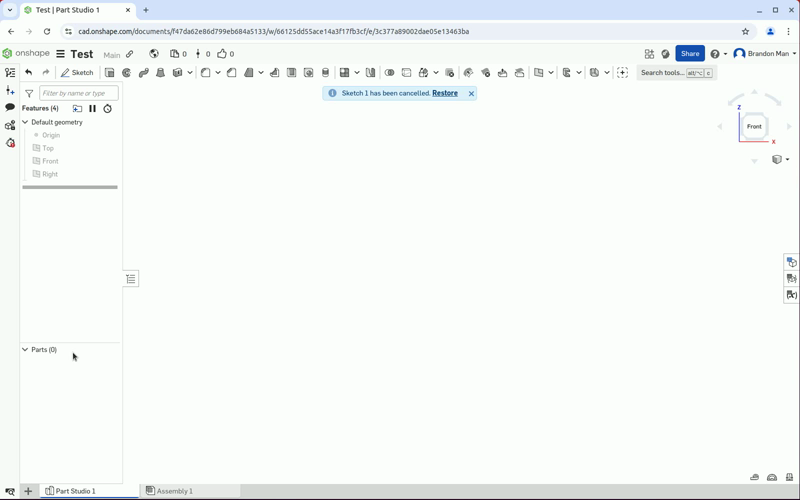
key(shift+s)
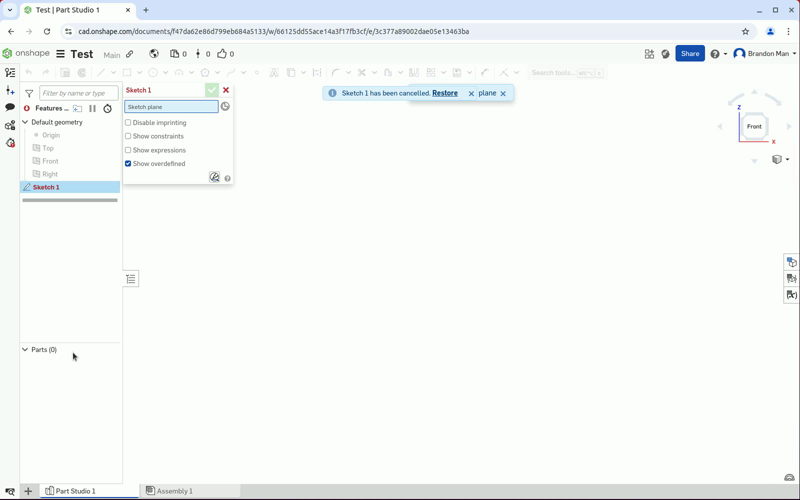
mouse_move(73, 163)
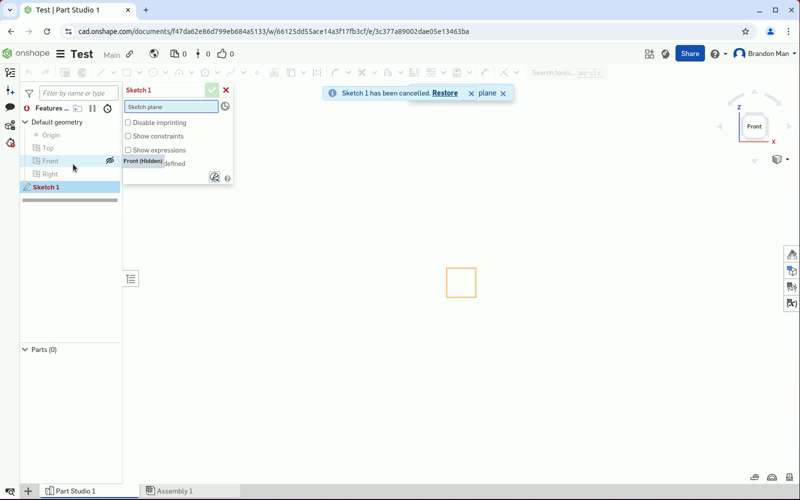
click(73, 163)
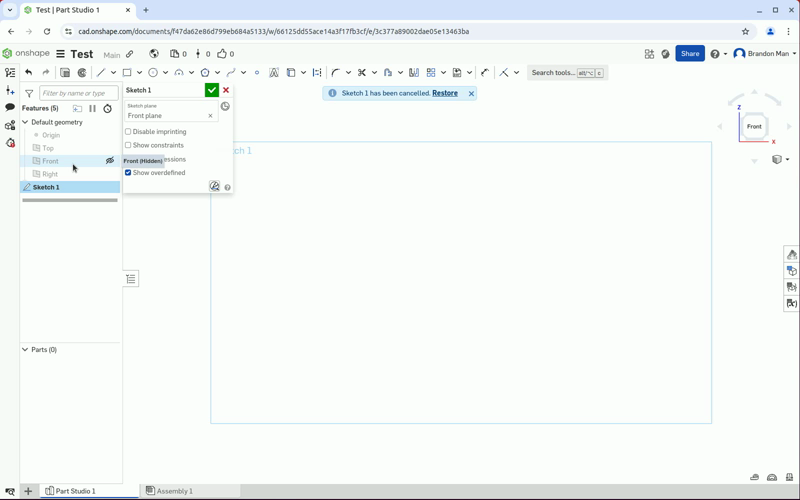
mouse_move(73, 352)
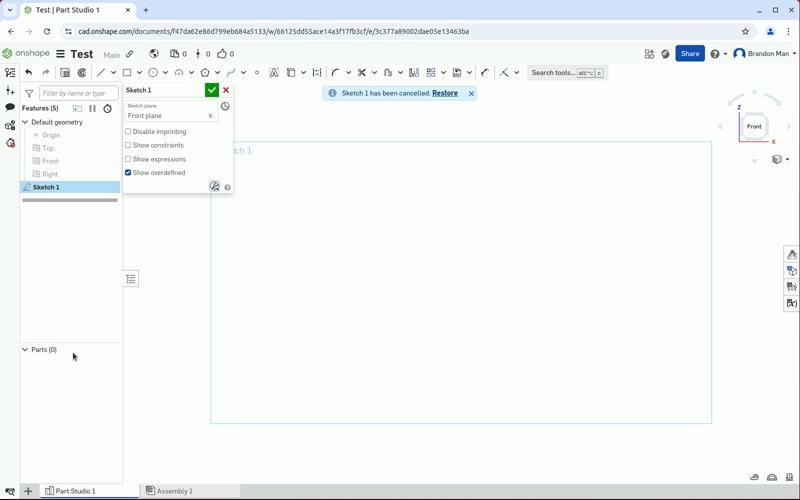
key(y)
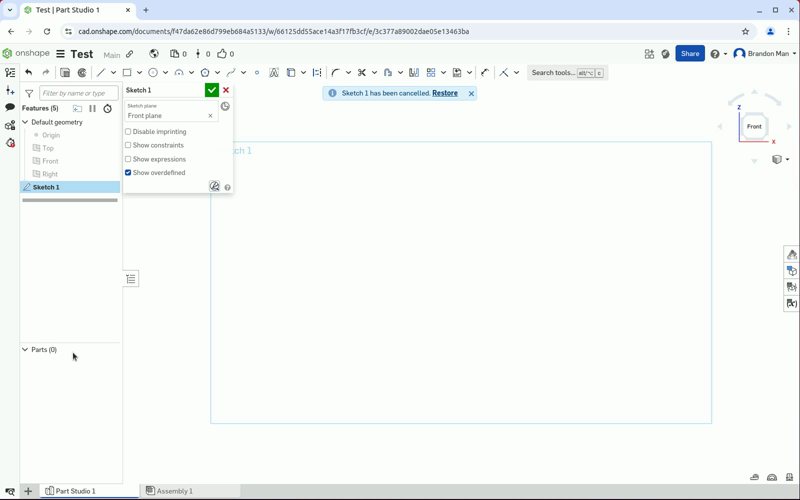
key(l)
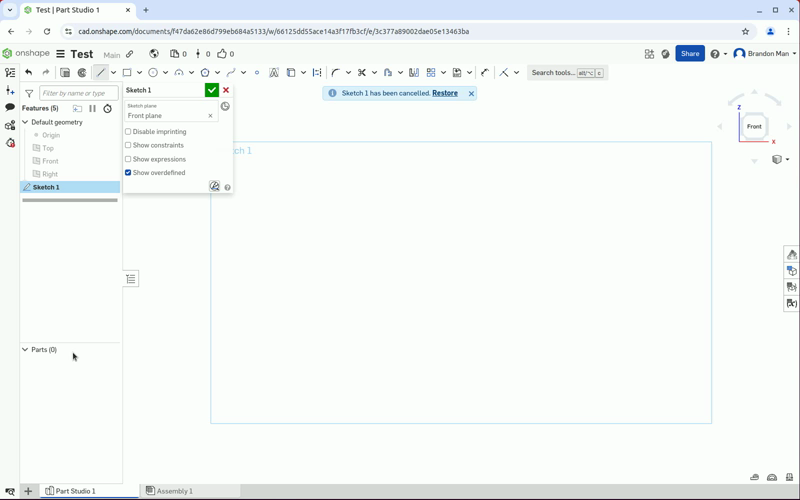
key_down(shift)
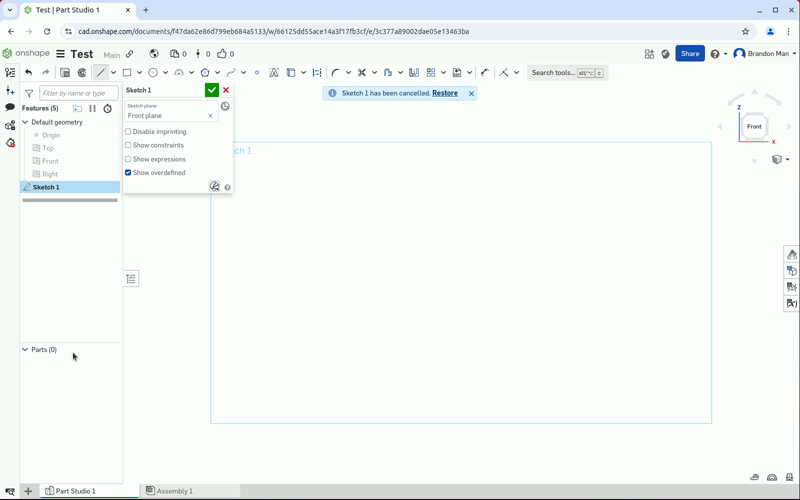
mouse_move(398, 286)
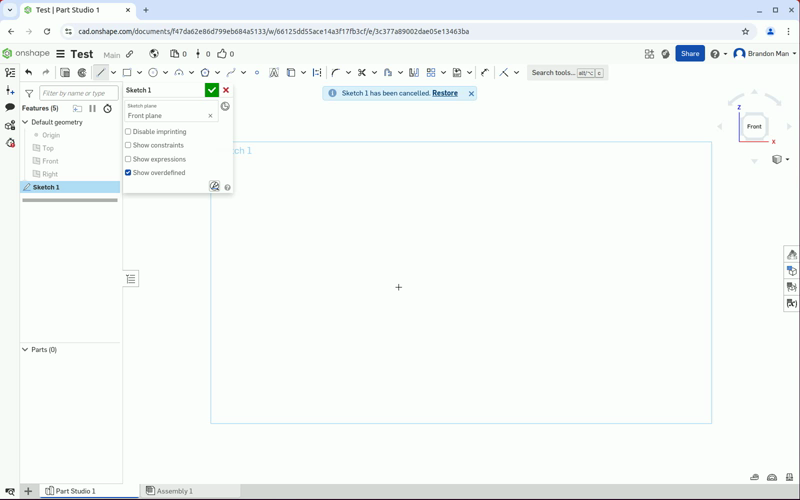
click(398, 286)
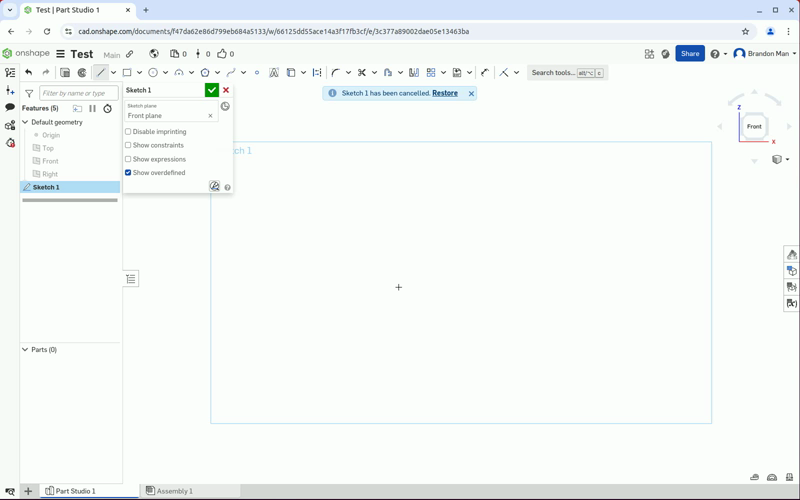
key_up(shift)
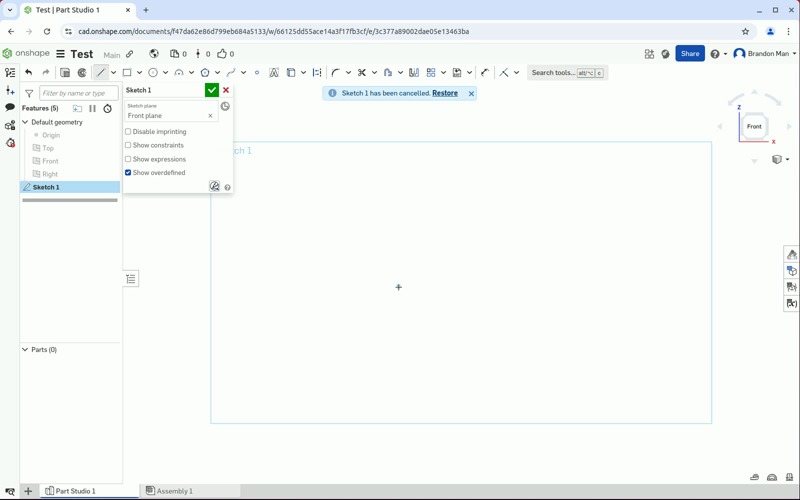
key_down(shift)
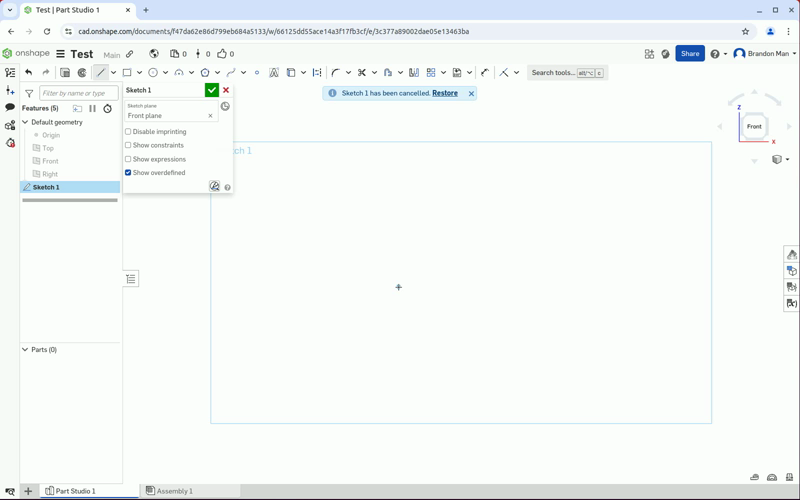
mouse_move(428, 286)
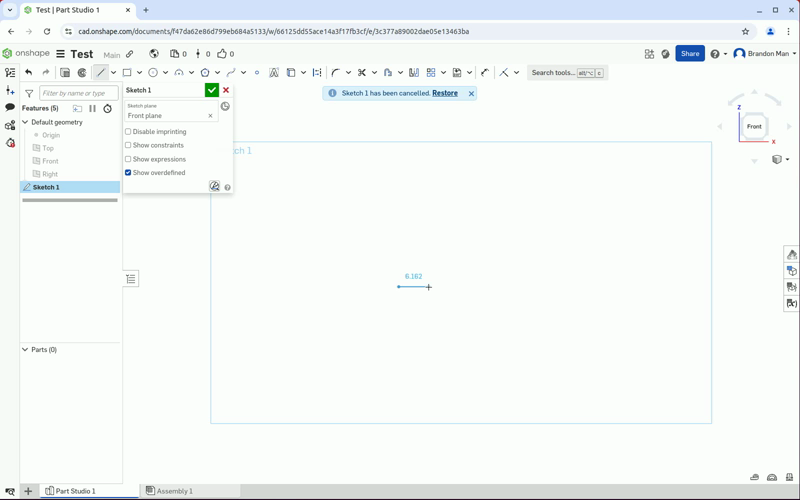
mouse_move(436, 286)
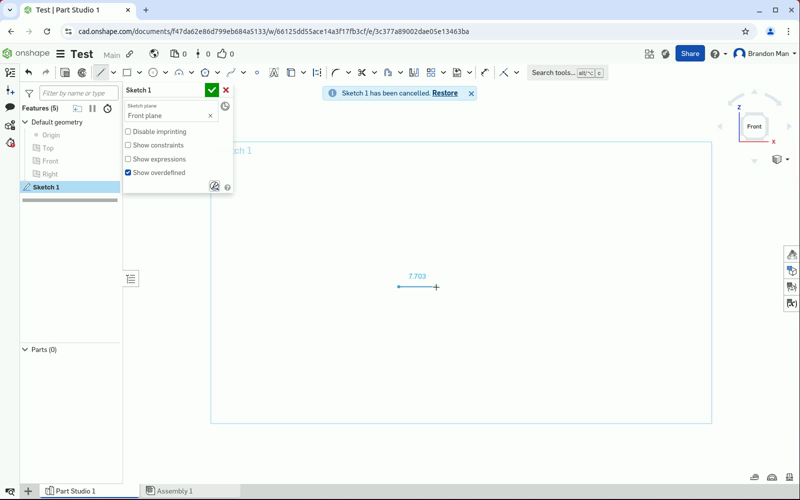
click(436, 286)
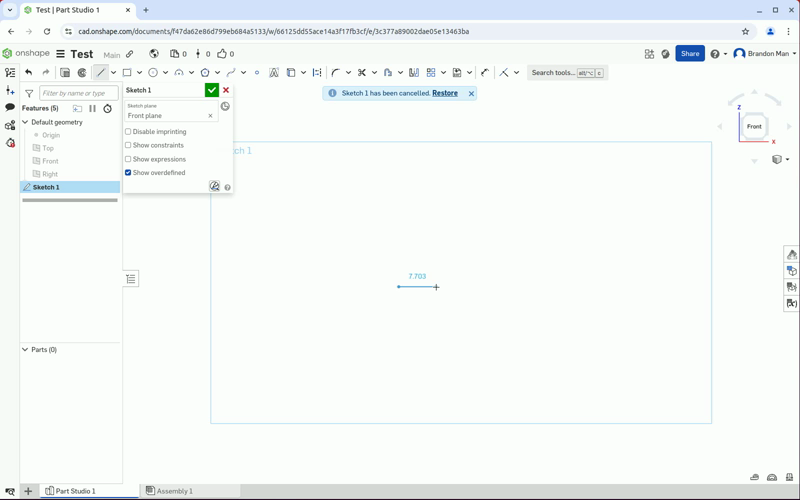
key_up(shift)
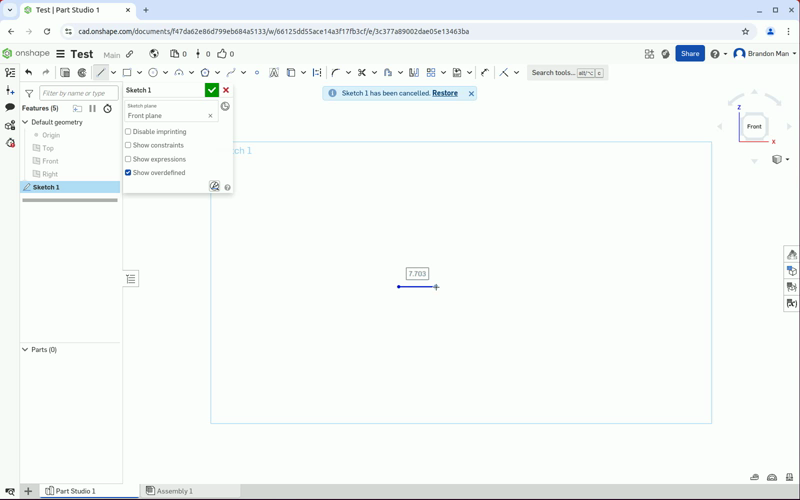
key_down(shift)
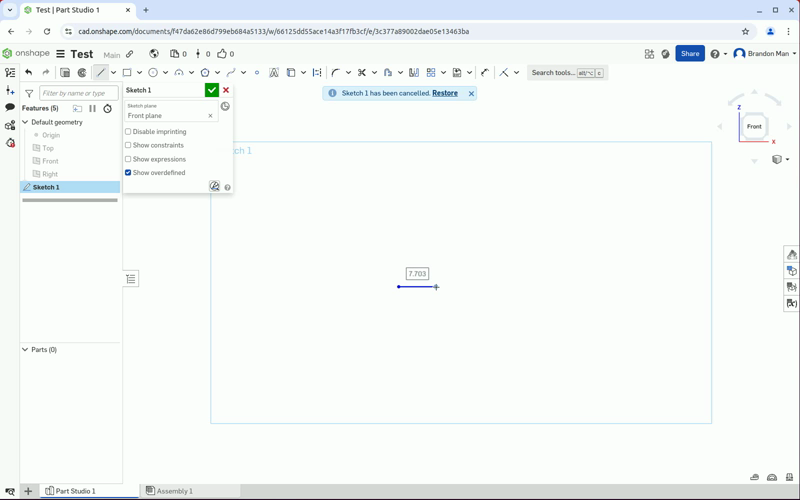
mouse_move(436, 220)
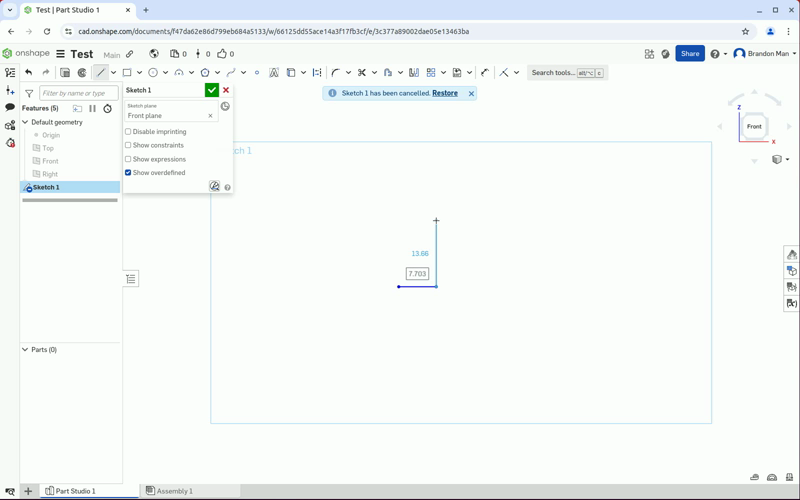
click(436, 220)
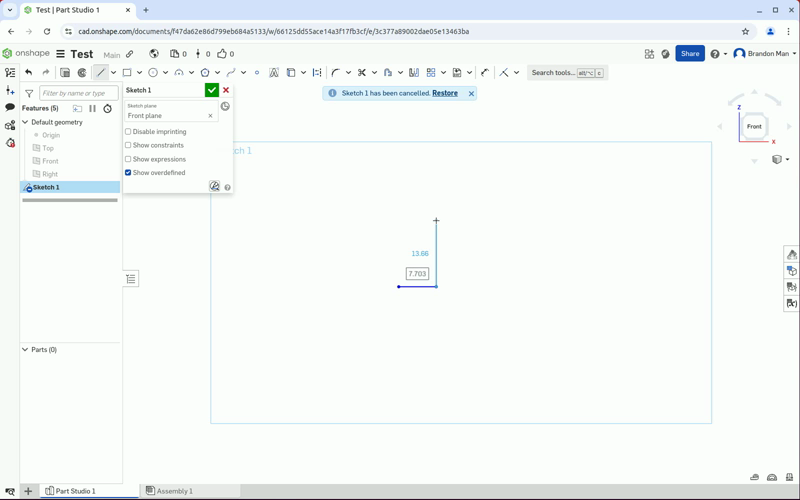
key_up(shift)
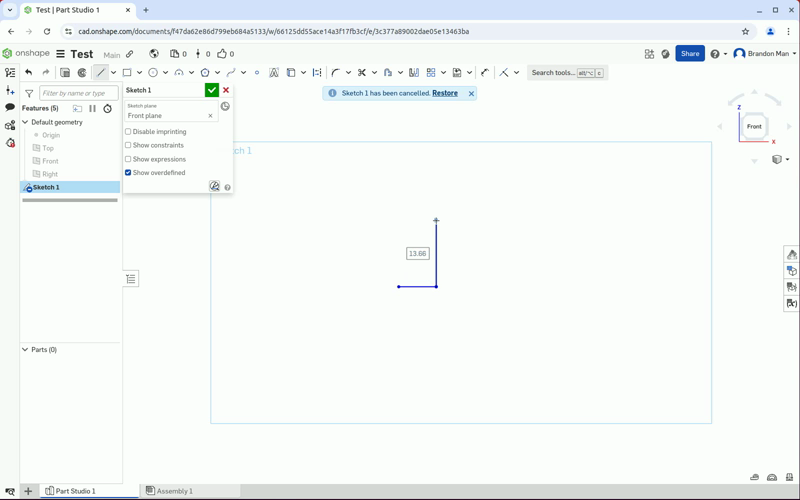
key_down(shift)
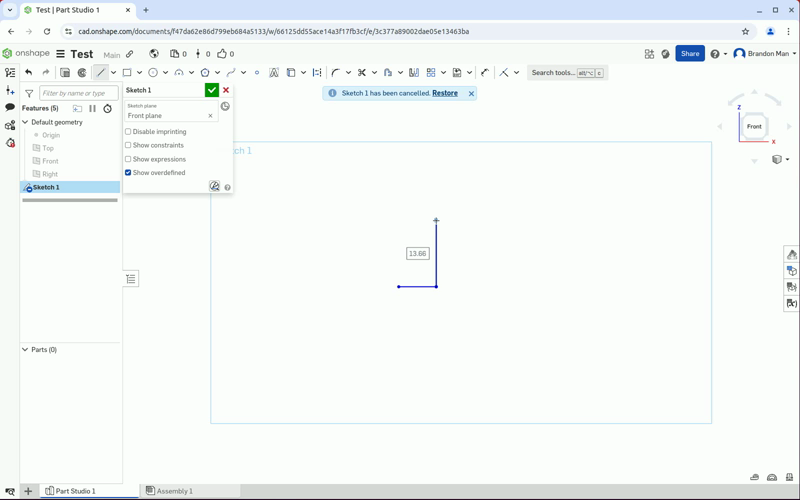
mouse_move(466, 220)
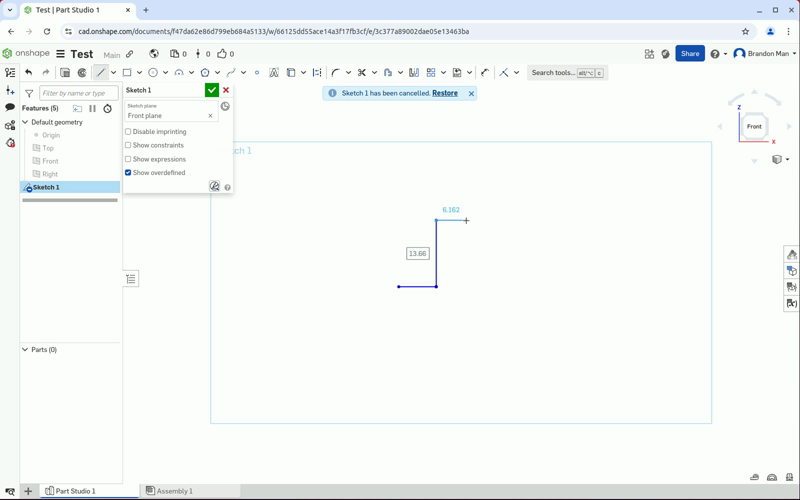
mouse_move(398, 220)
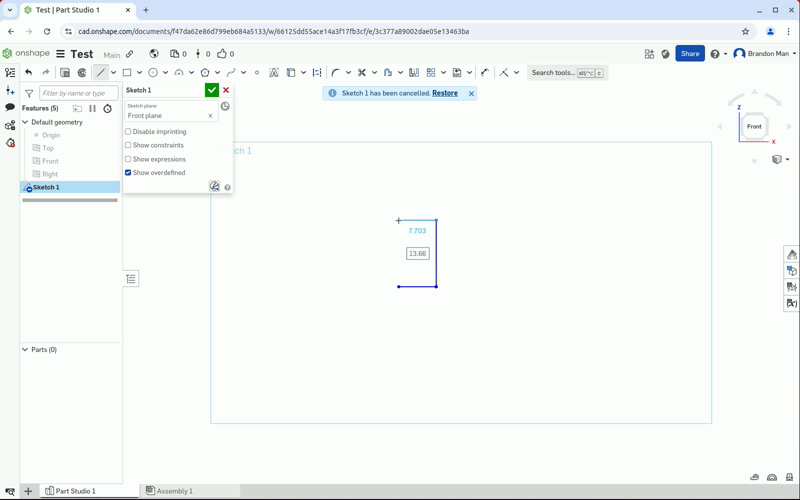
click(398, 220)
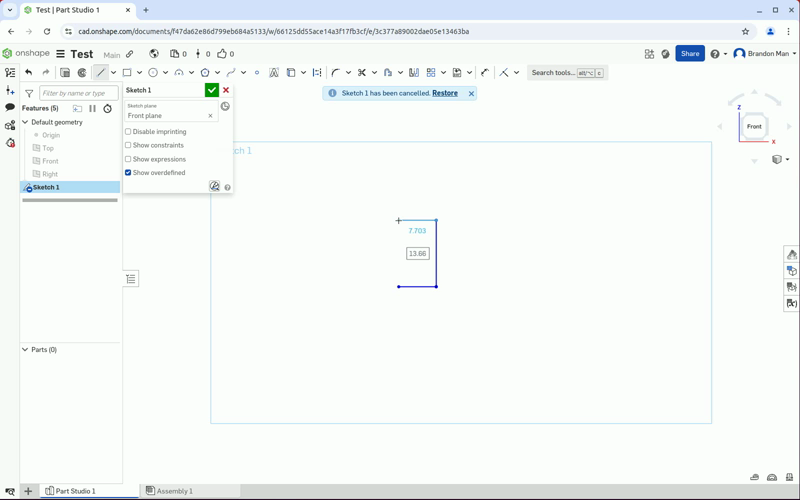
key_up(shift)
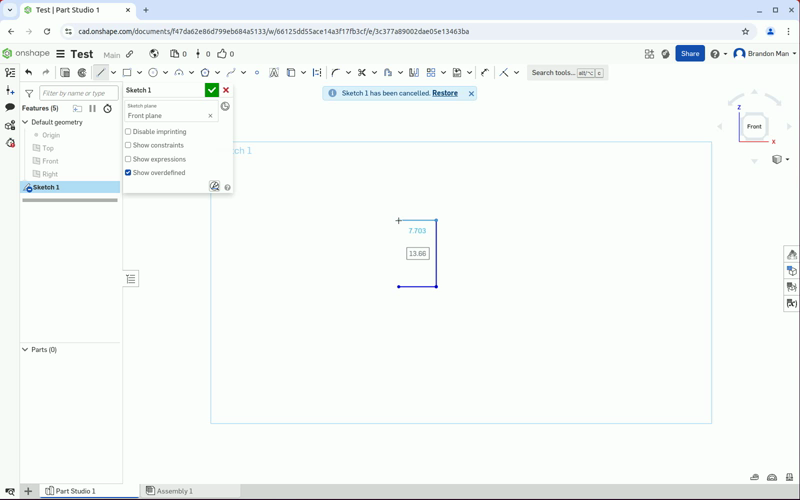
key_down(shift)
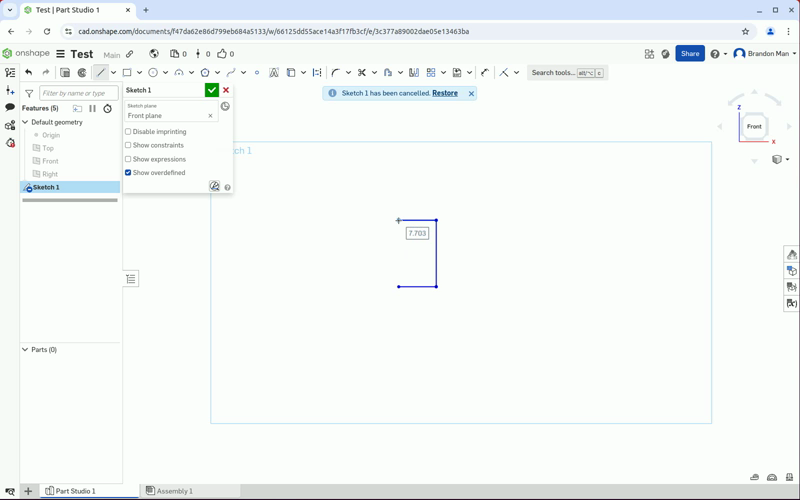
mouse_move(398, 286)
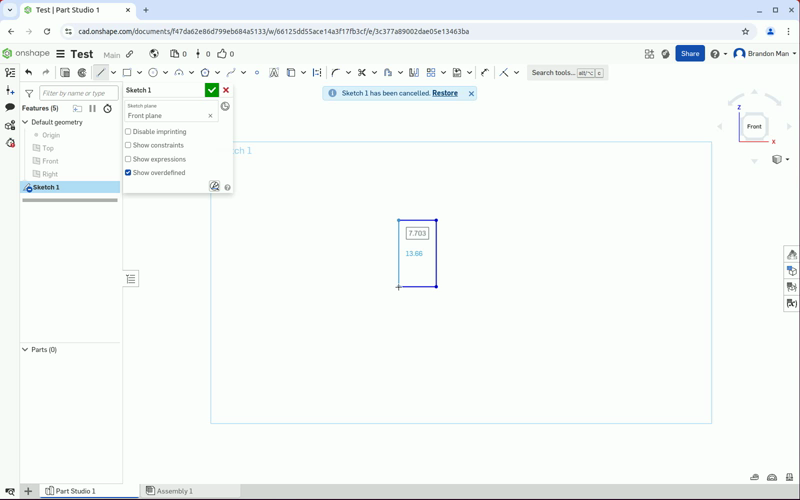
key_up(shift)
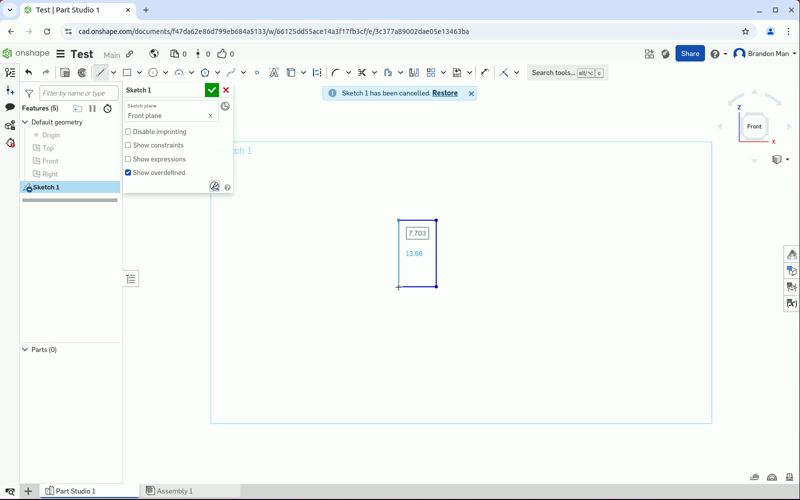
click(398, 286)
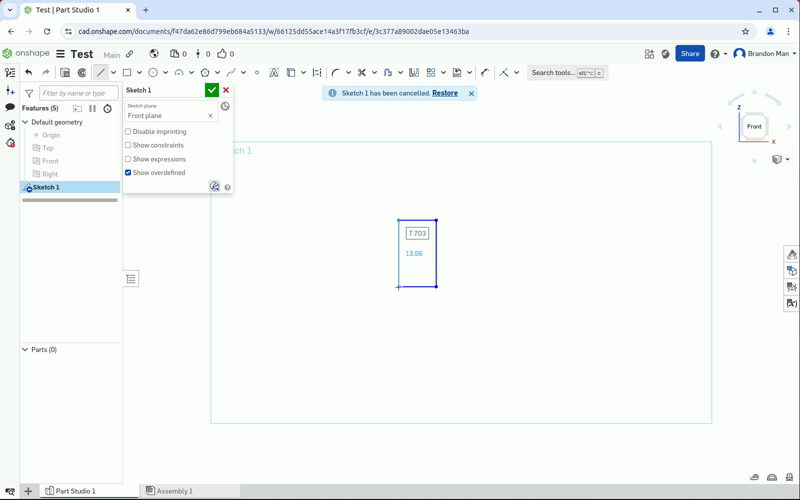
key(esc)
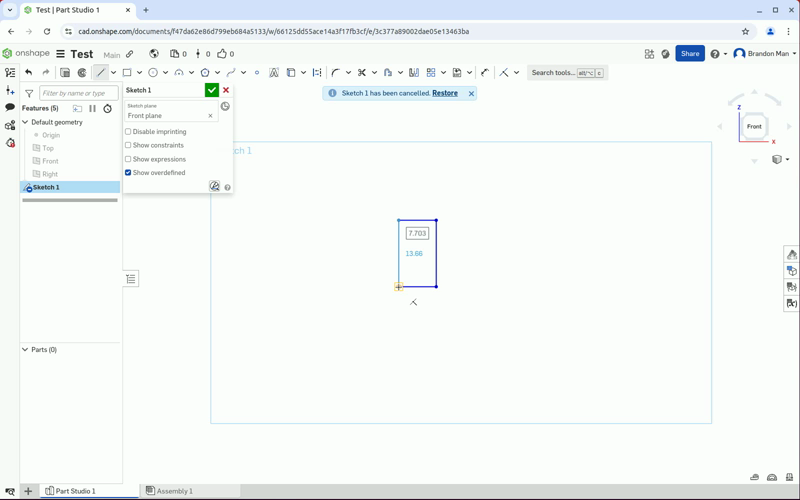
mouse_move(426, 268)
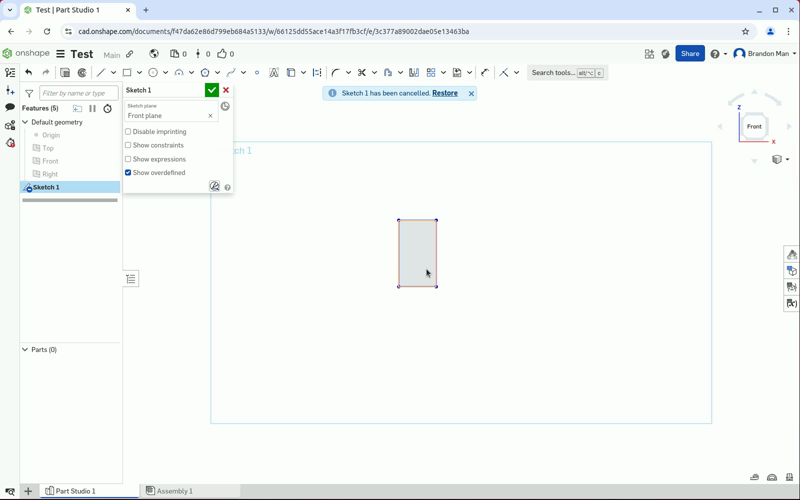
click(426, 268)
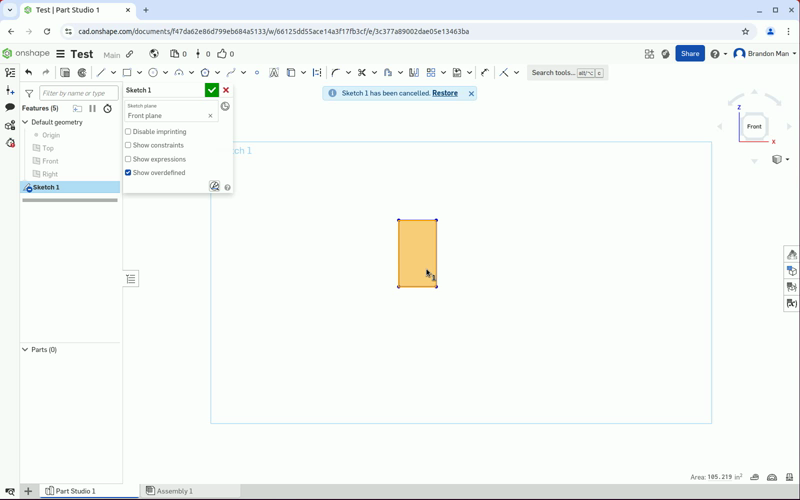
mouse_move(73, 352)
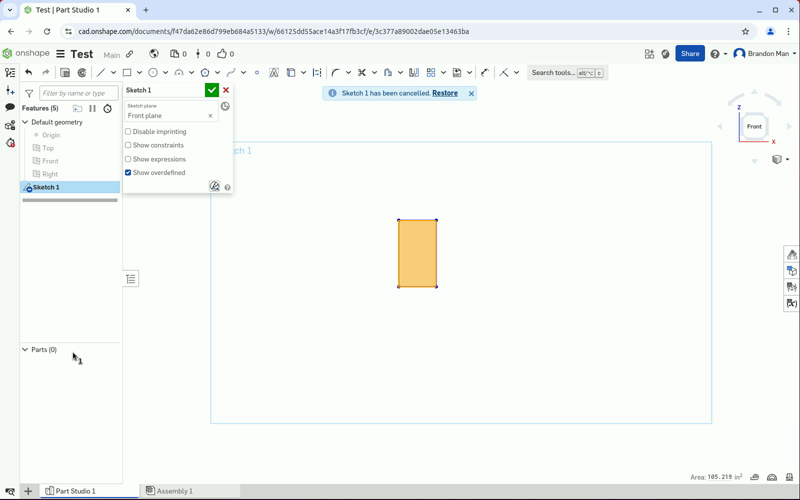
key(shift+y)
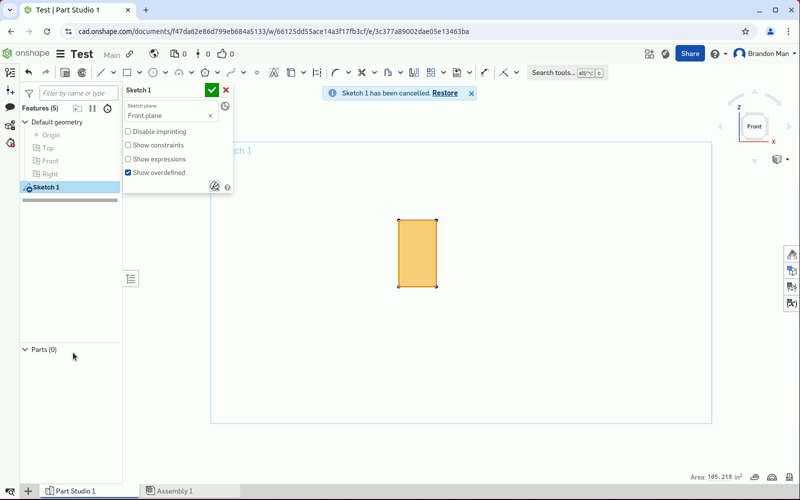
key(shift+e)
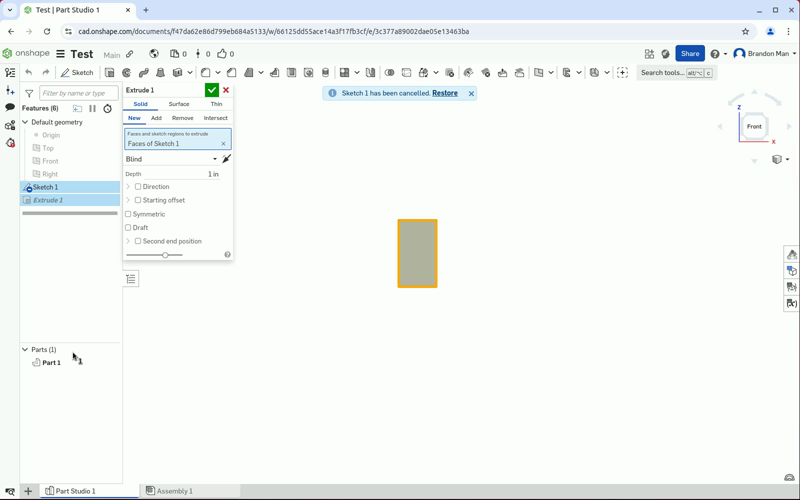
mouse_move(143, 106)
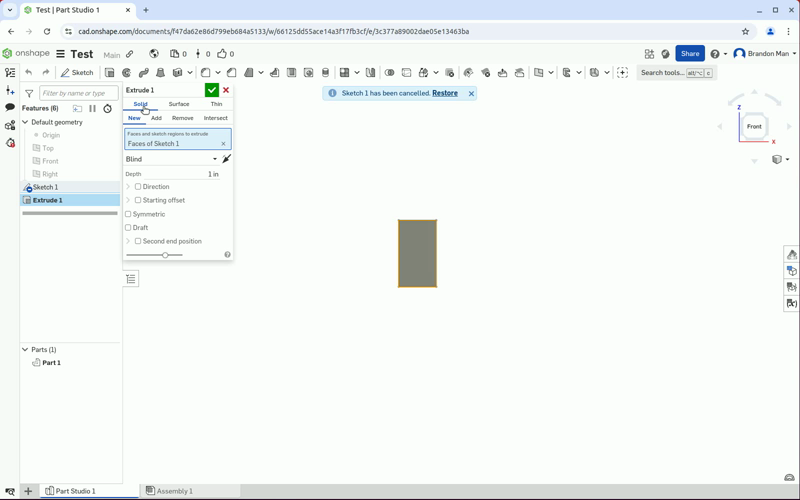
click(143, 106)
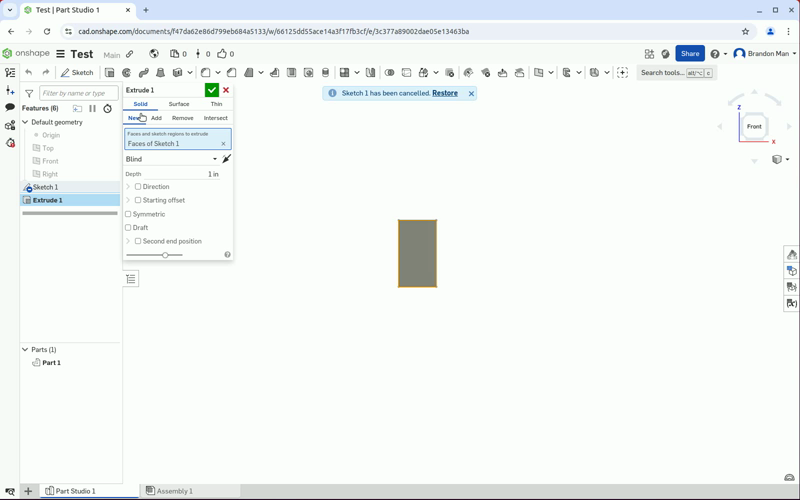
mouse_move(137, 120)
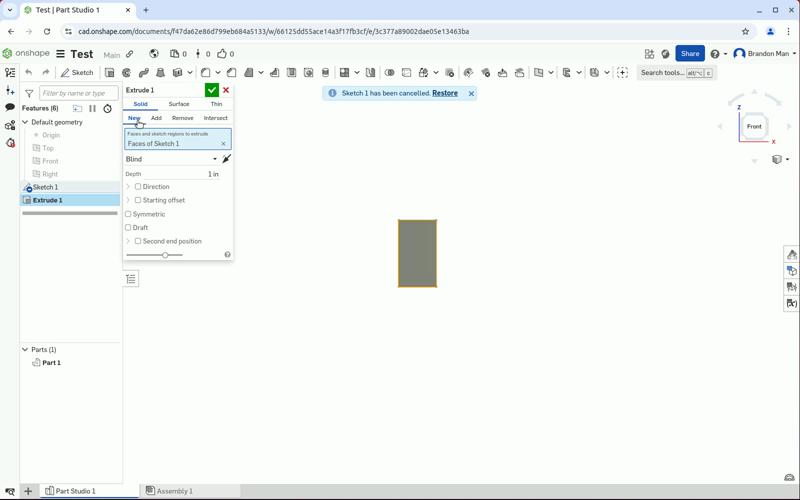
click(137, 120)
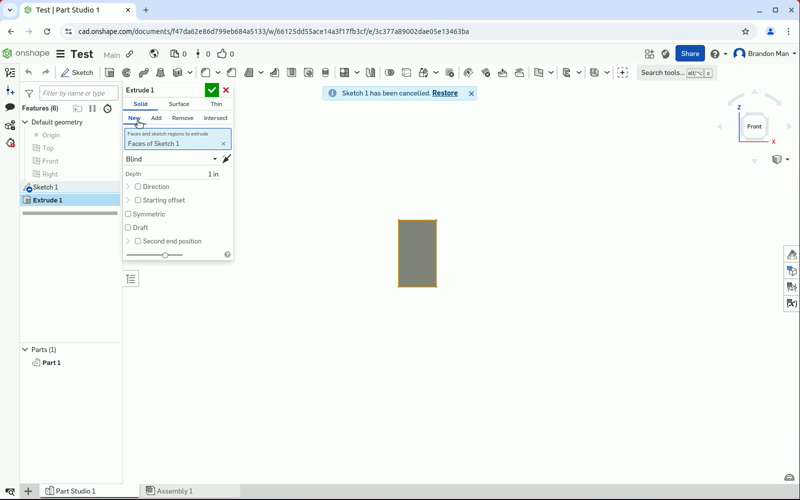
key(tab, 4)
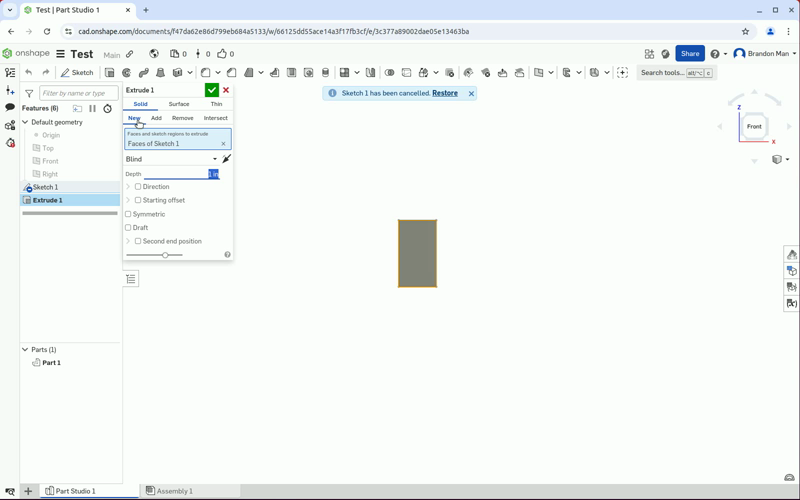
text(12.758)
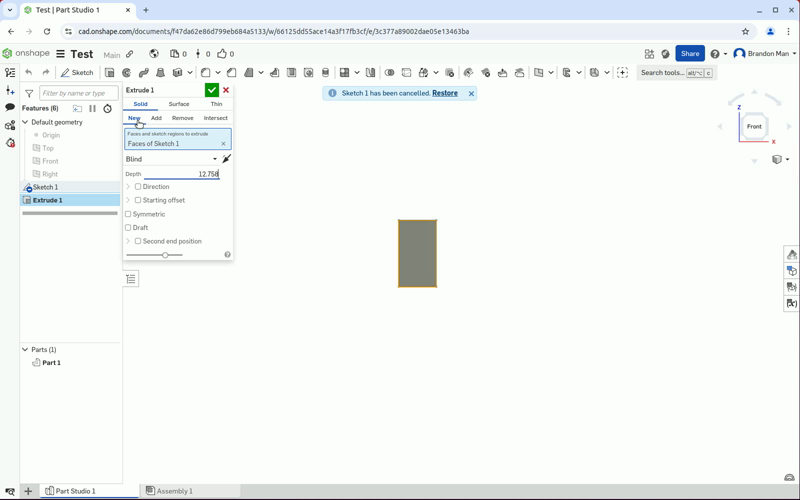
key(enter)
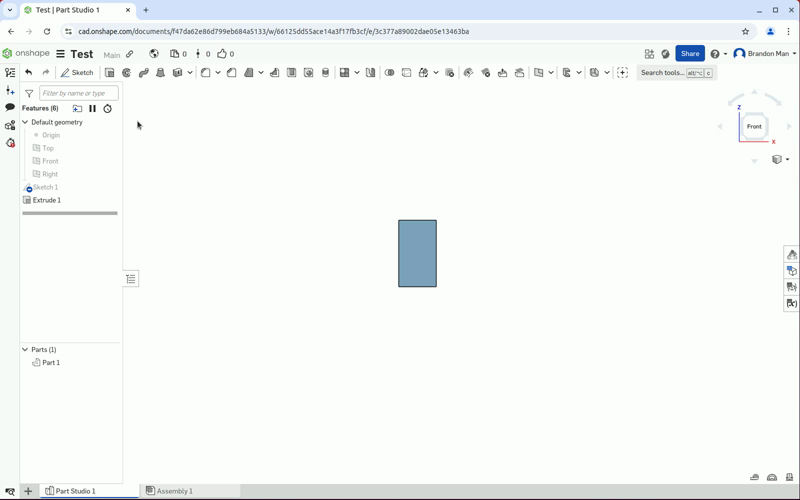
key(shift+h)
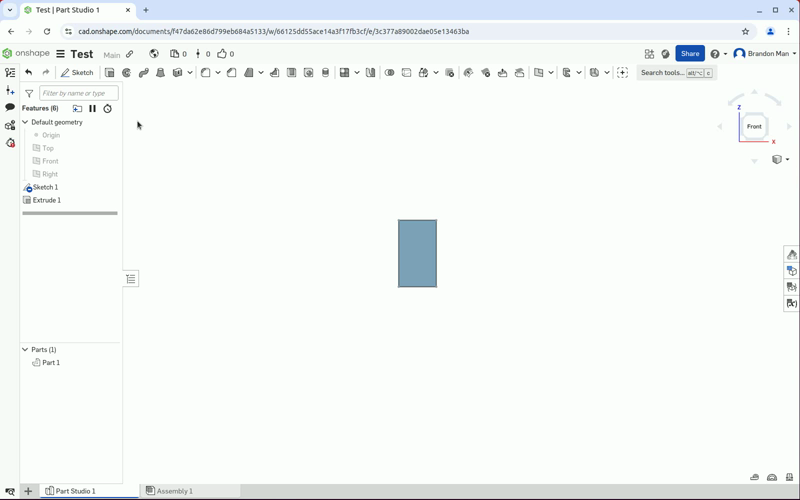
key(shift+h)
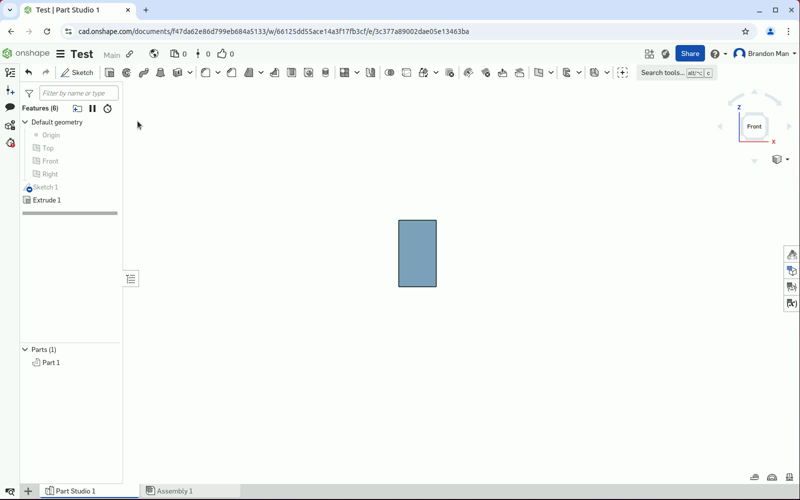
mouse_move(73, 189)
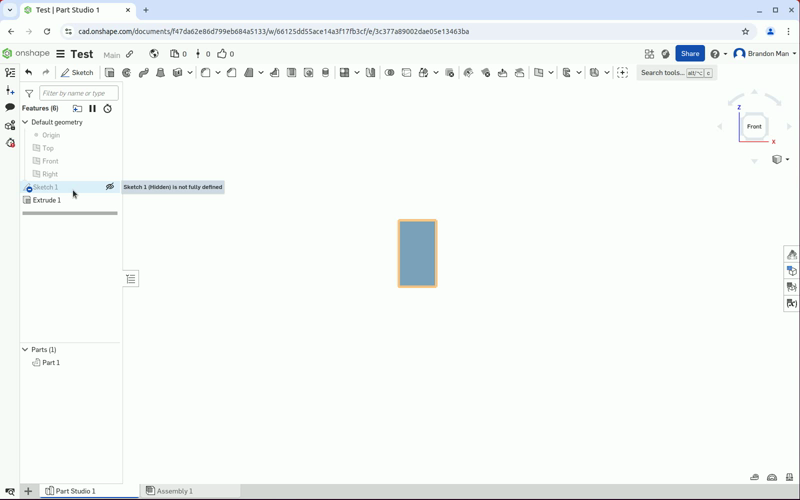
click(73, 189)
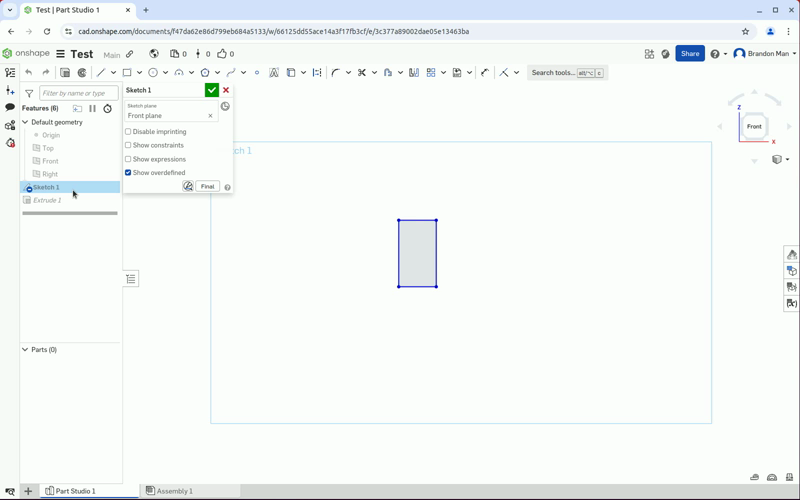
mouse_move(229, 92)
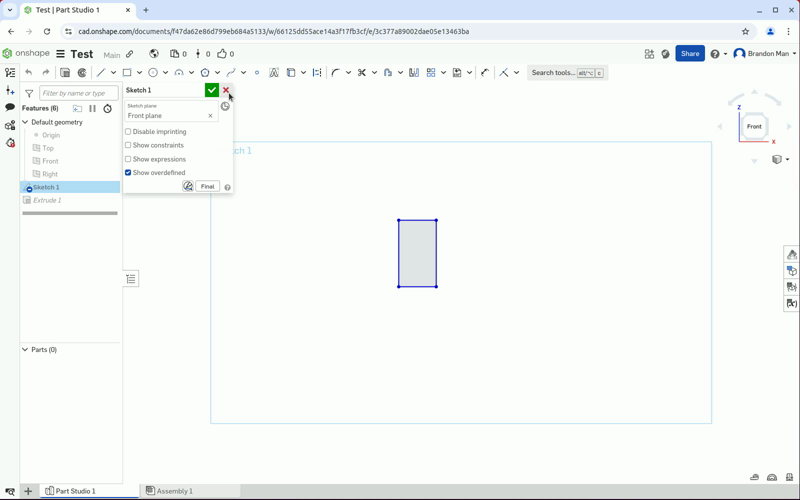
click(229, 92)
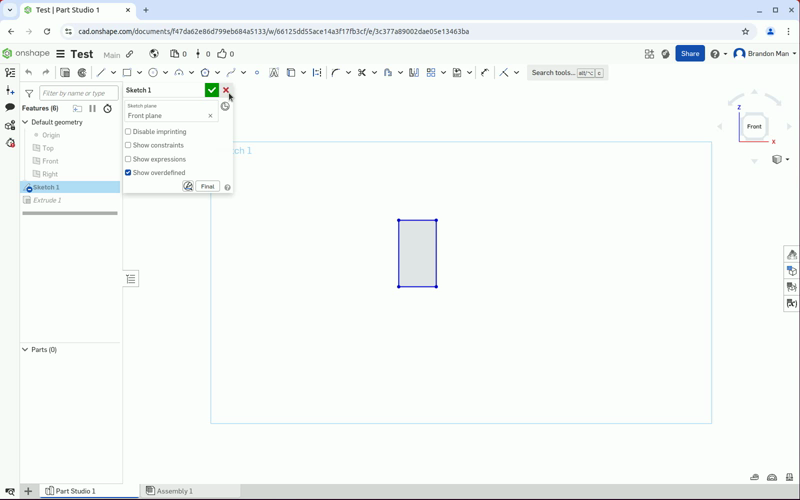
key(shift+s)
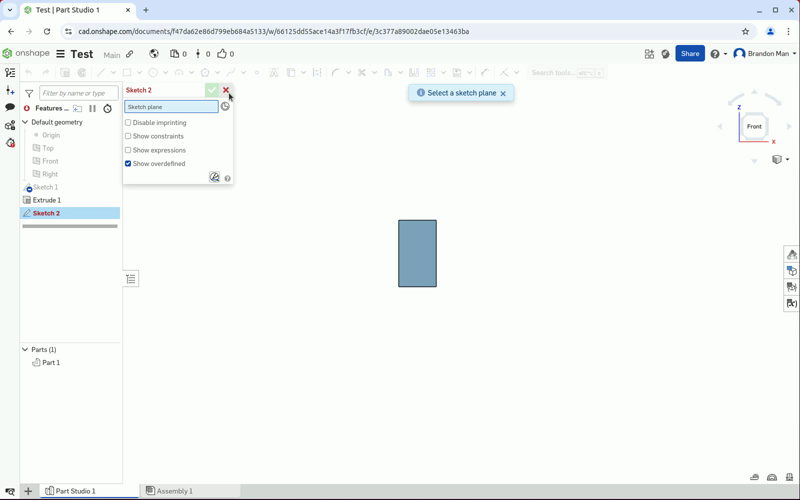
mouse_move(73, 163)
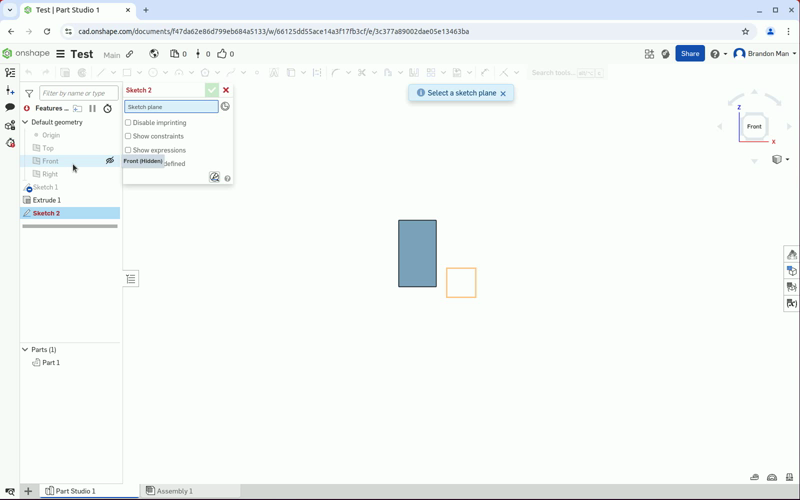
click(73, 163)
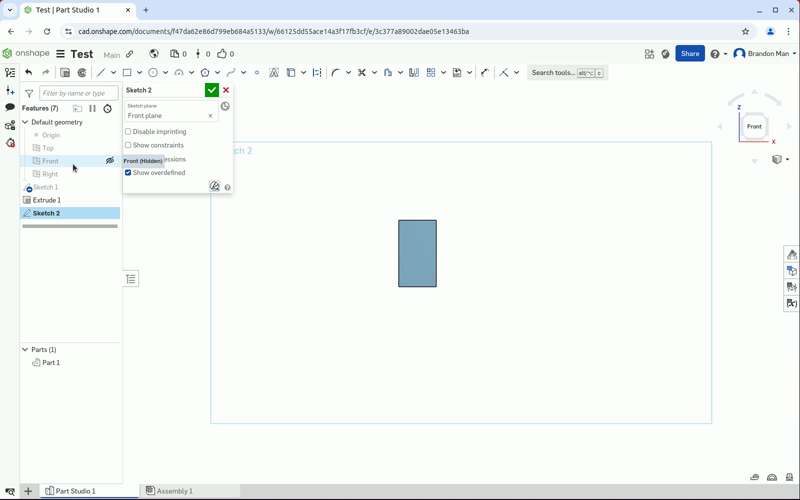
mouse_move(73, 352)
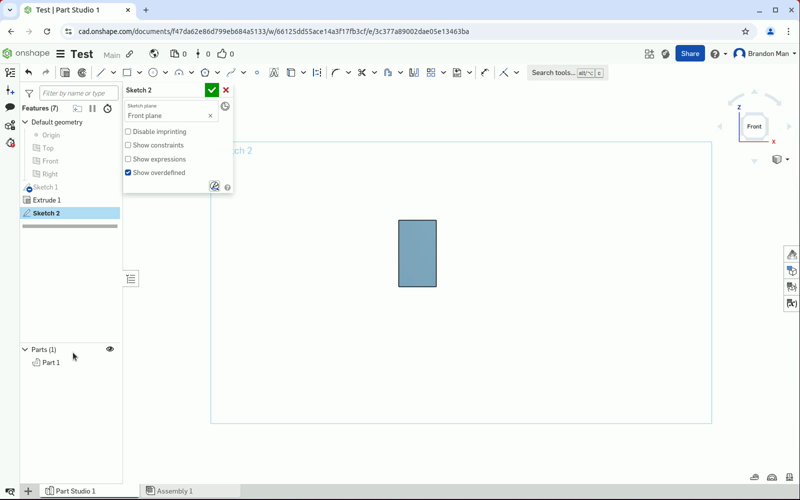
key(y)
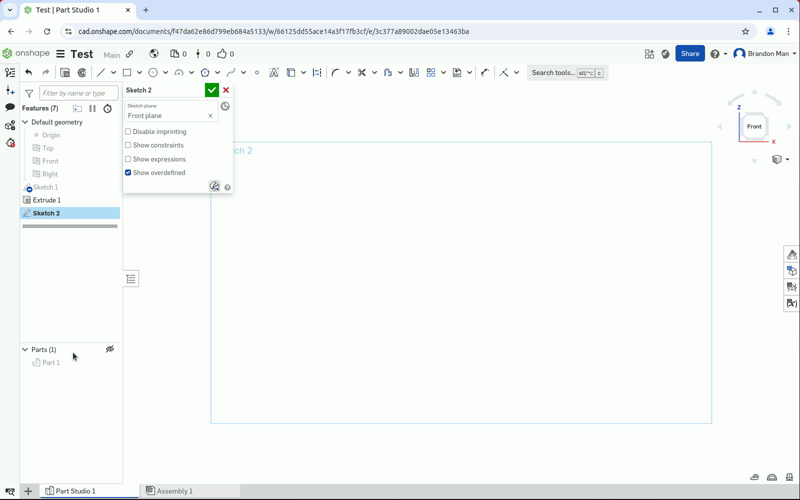
key(l)
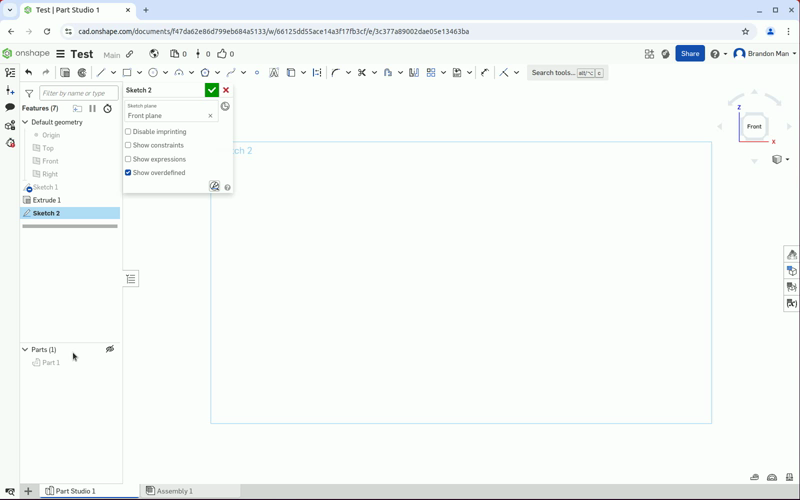
key_down(shift)
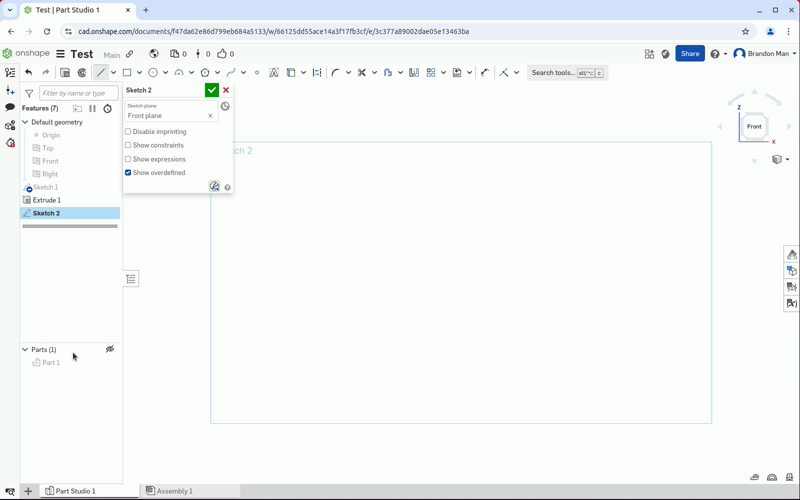
mouse_move(485, 286)
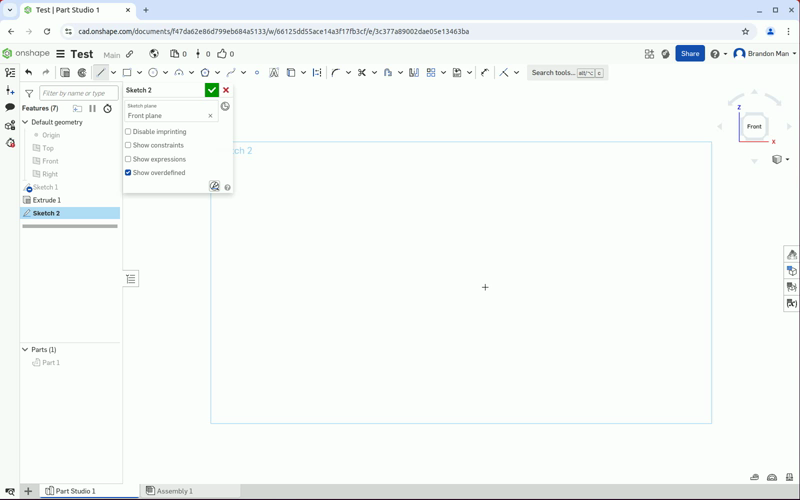
click(485, 286)
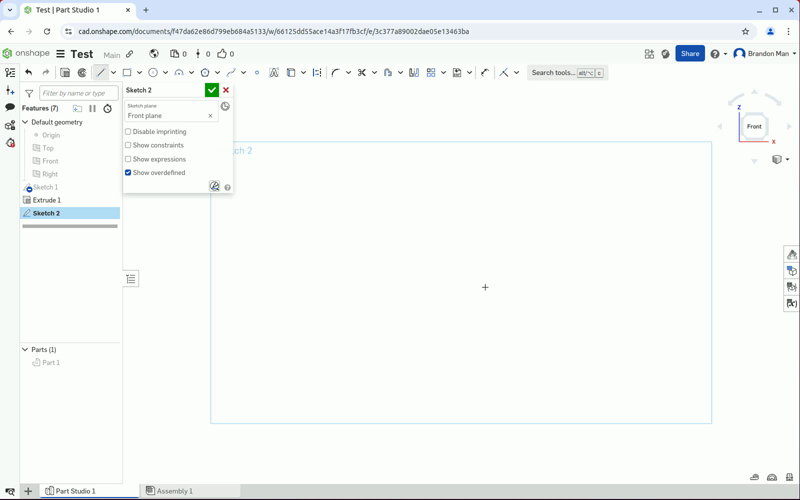
key_up(shift)
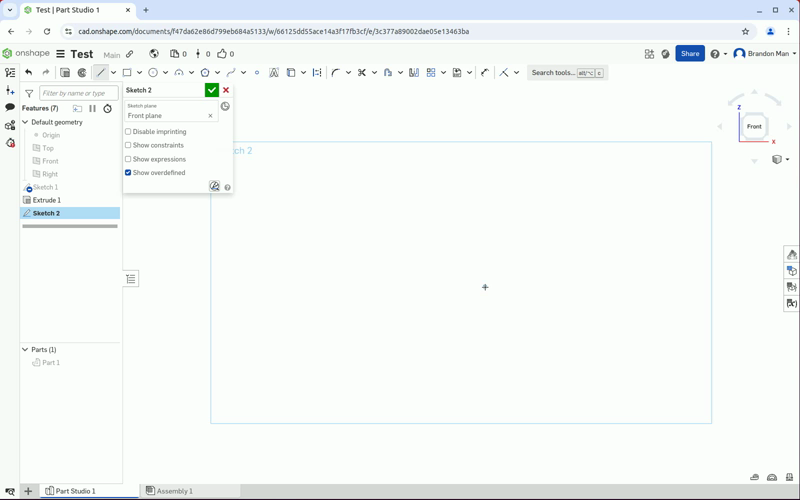
key_down(shift)
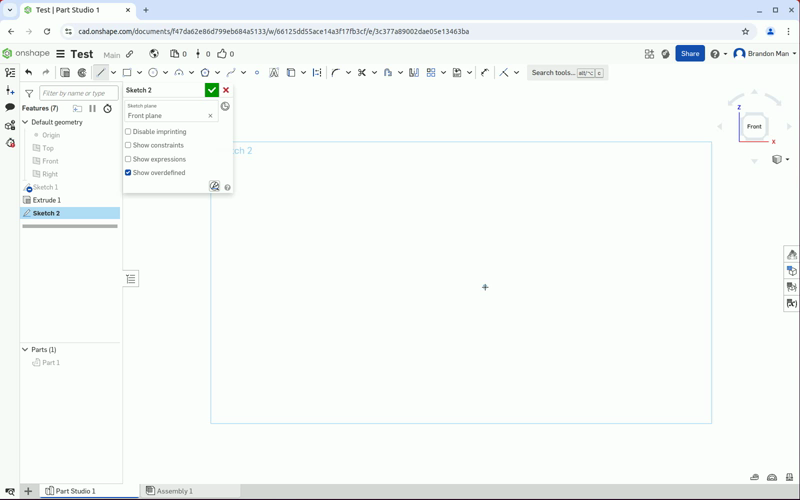
mouse_move(515, 286)
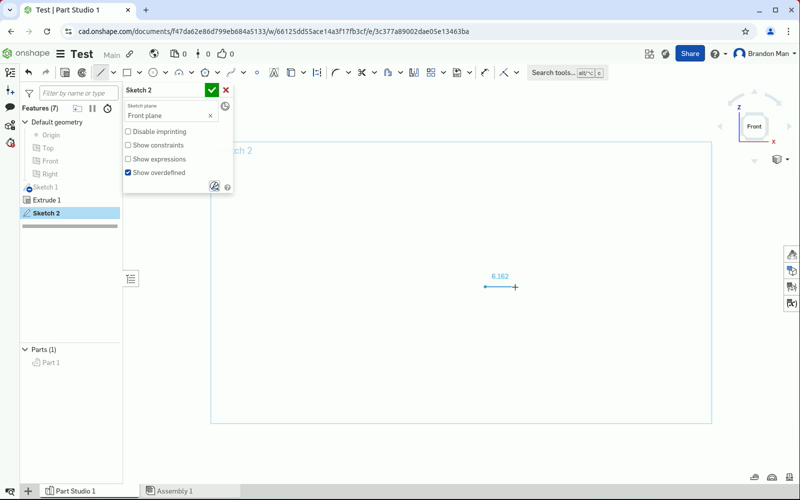
mouse_move(495, 286)
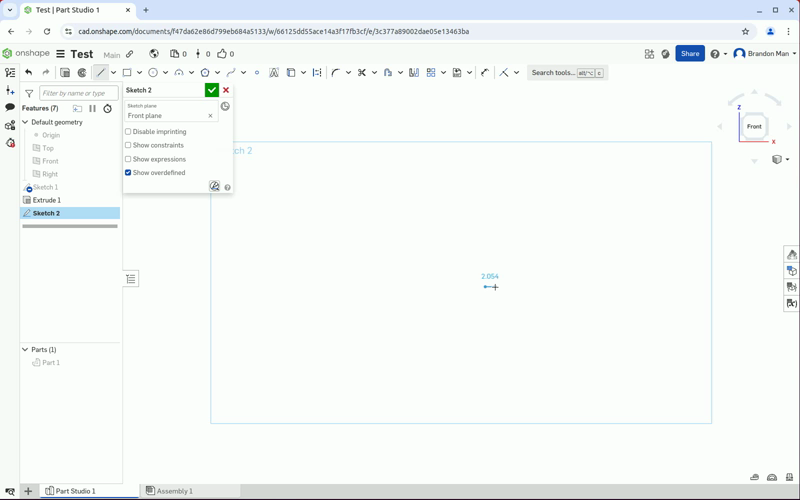
click(495, 286)
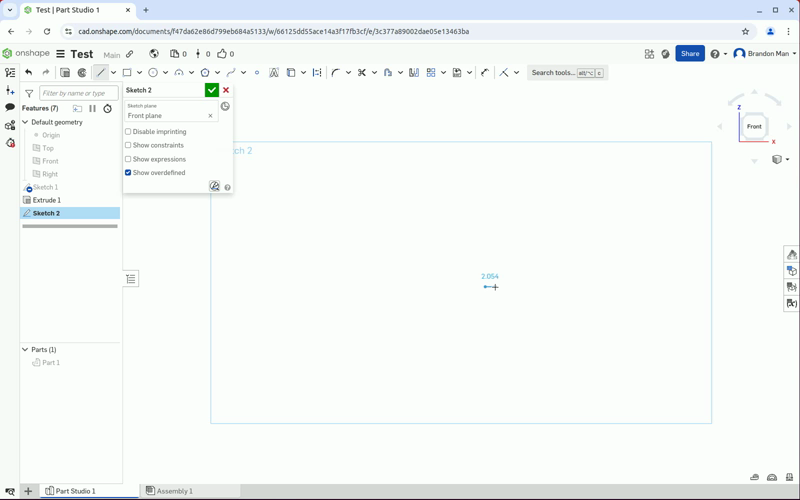
key_up(shift)
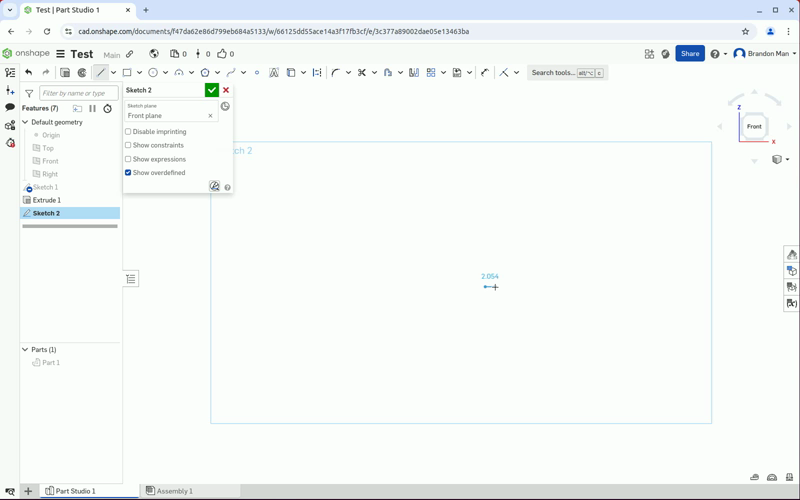
key_down(shift)
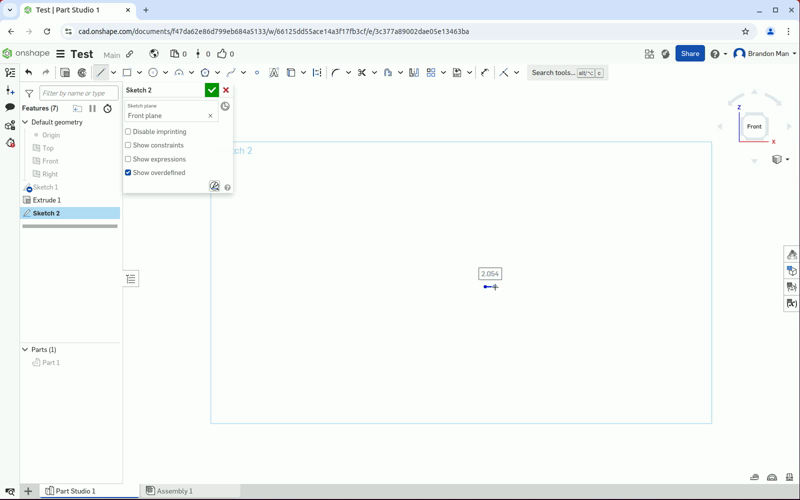
mouse_move(525, 286)
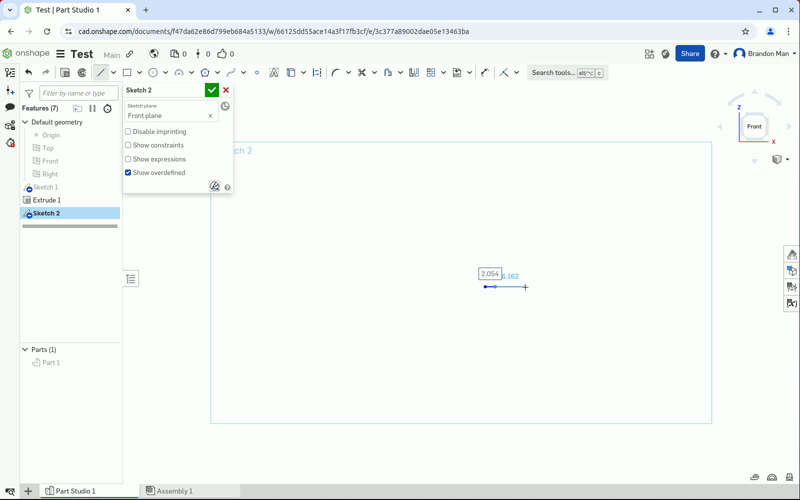
mouse_move(522, 286)
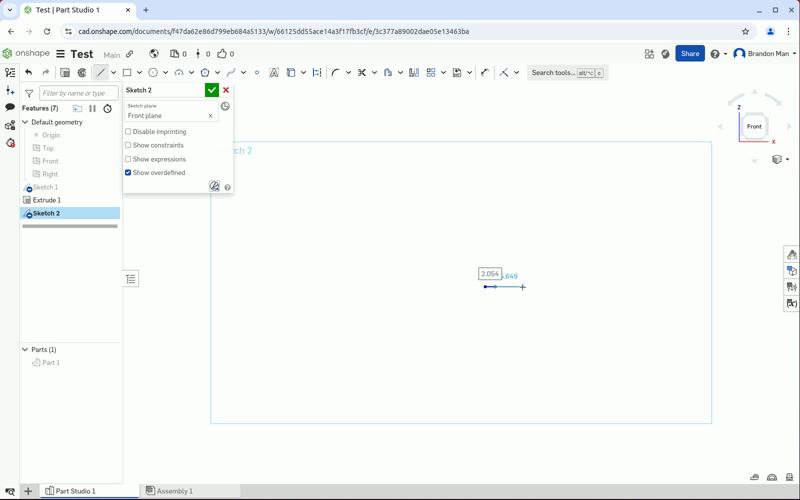
click(522, 286)
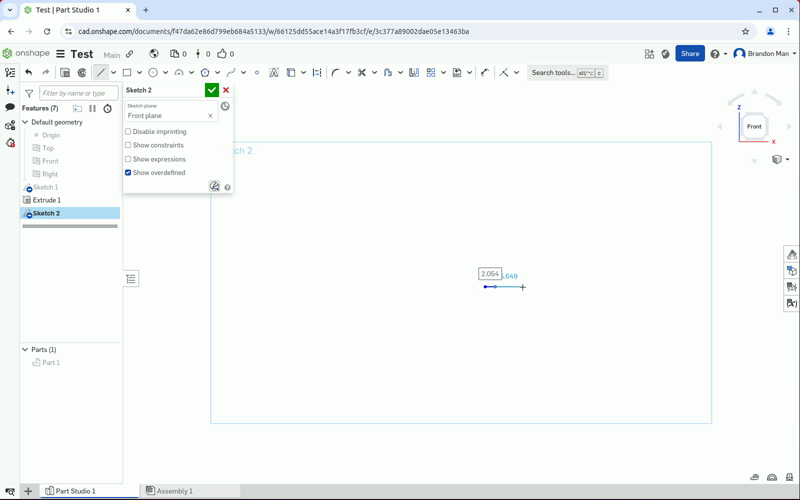
key_up(shift)
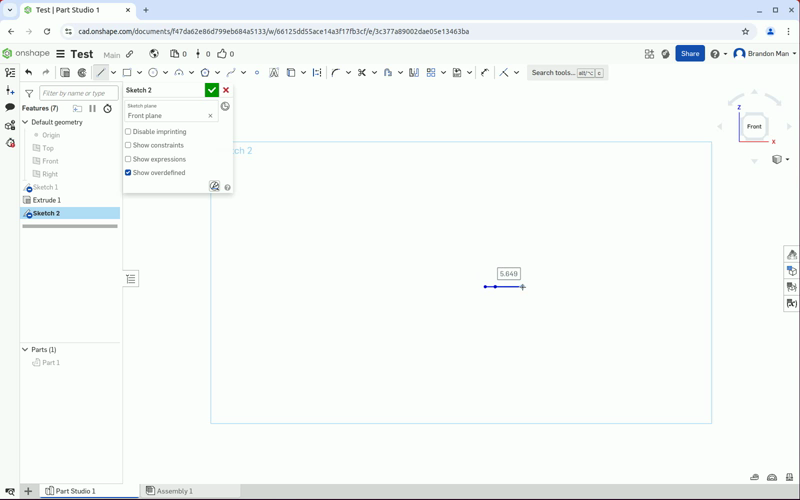
key_down(shift)
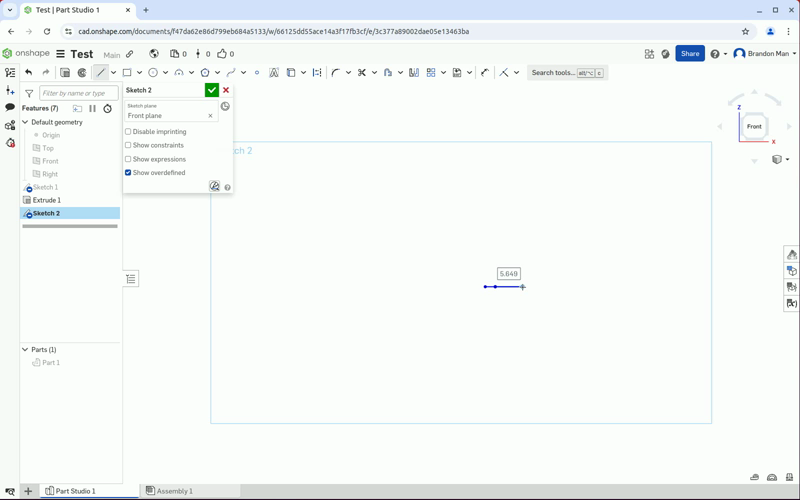
mouse_move(522, 220)
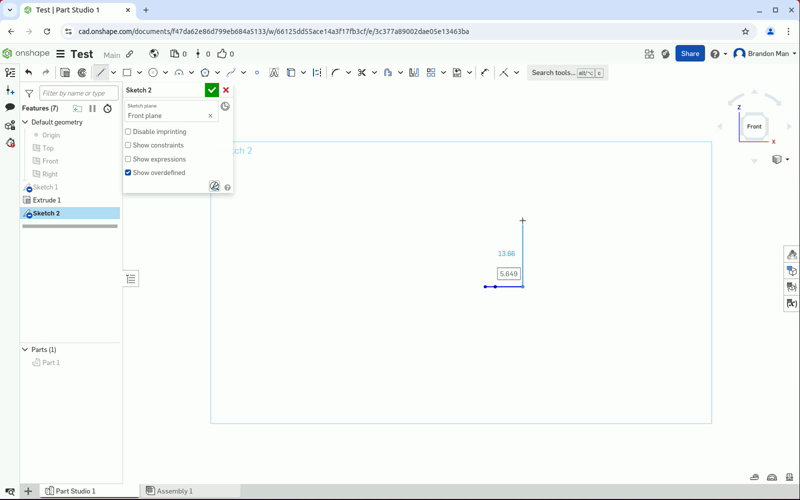
click(522, 220)
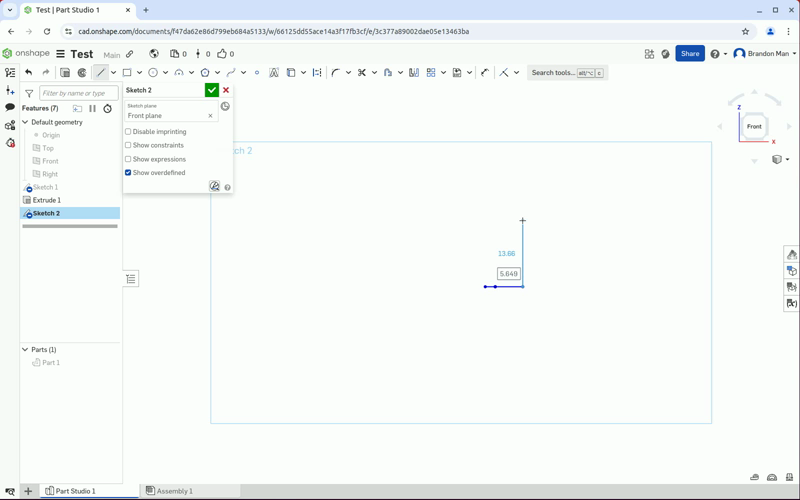
key_up(shift)
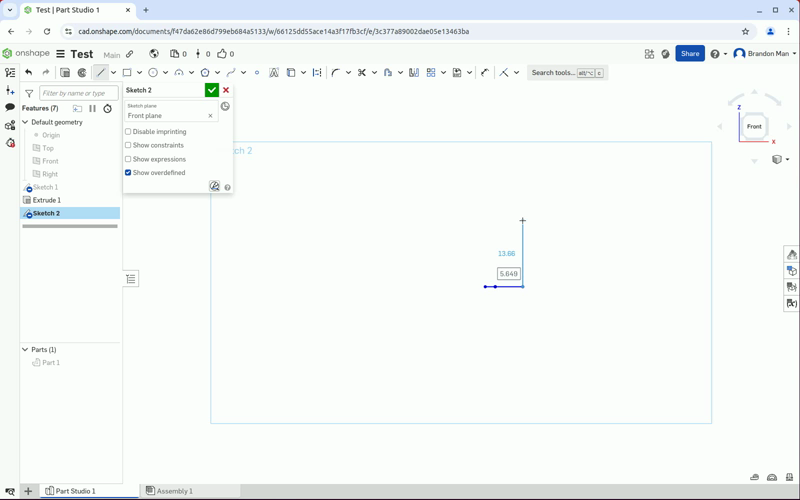
key_down(shift)
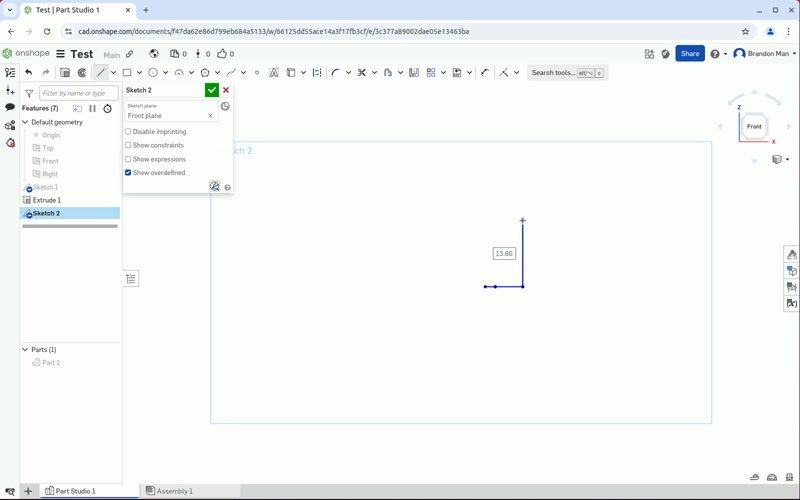
mouse_move(552, 220)
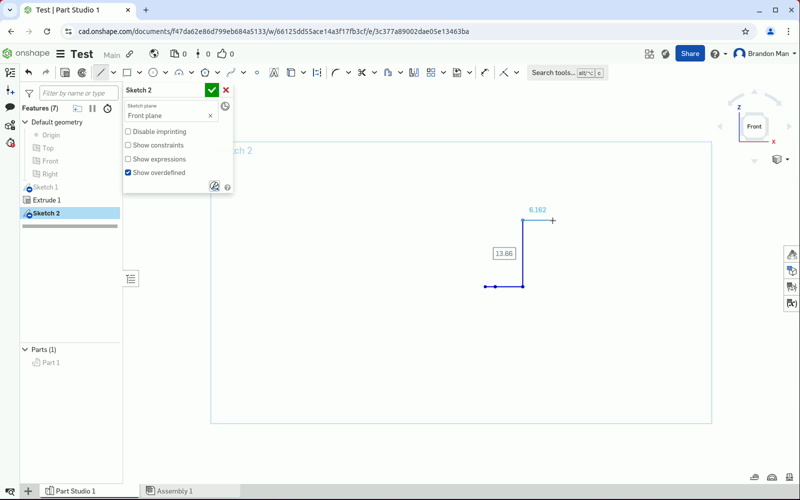
mouse_move(485, 220)
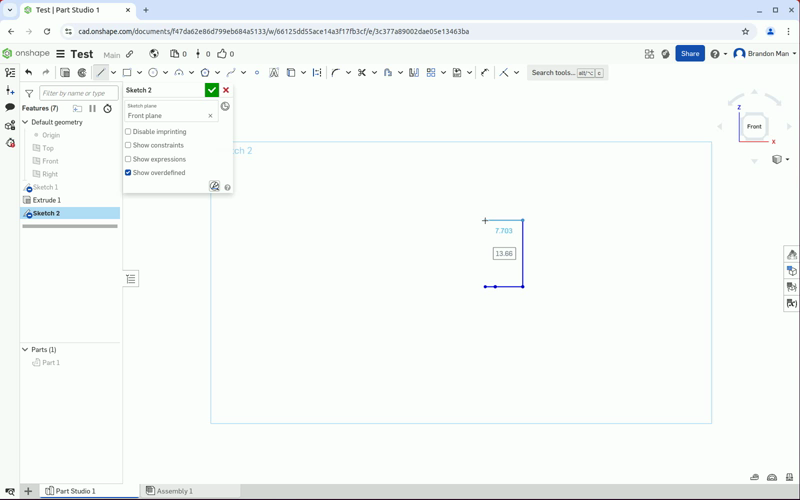
click(485, 220)
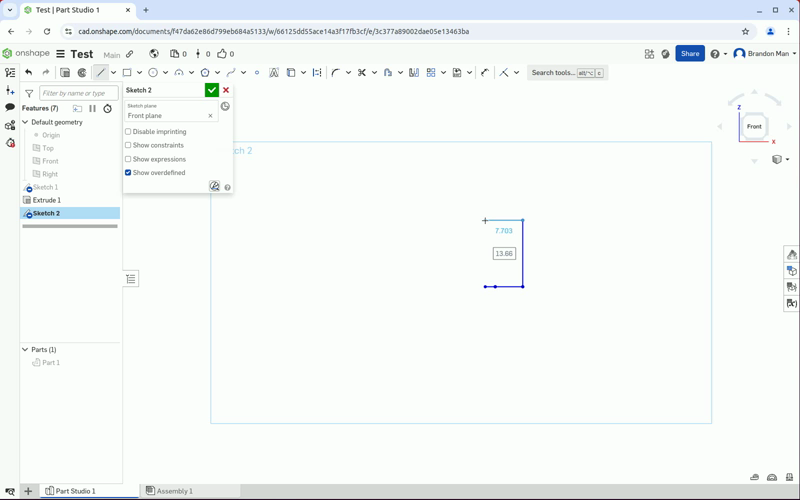
key_up(shift)
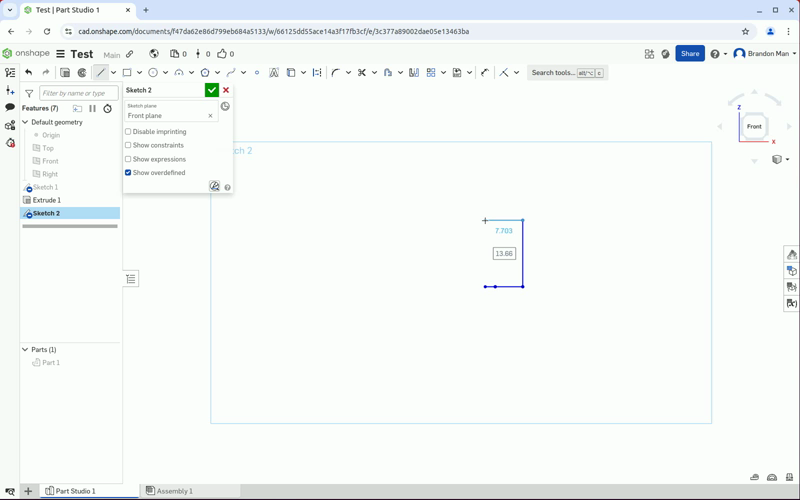
key_down(shift)
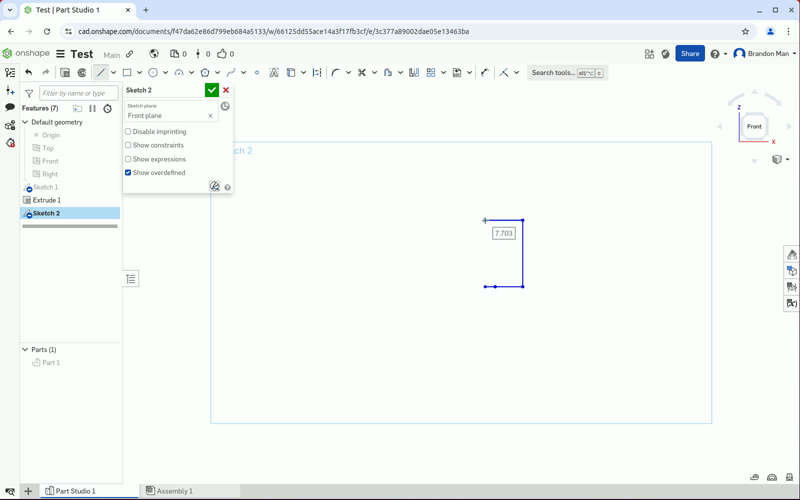
mouse_move(485, 286)
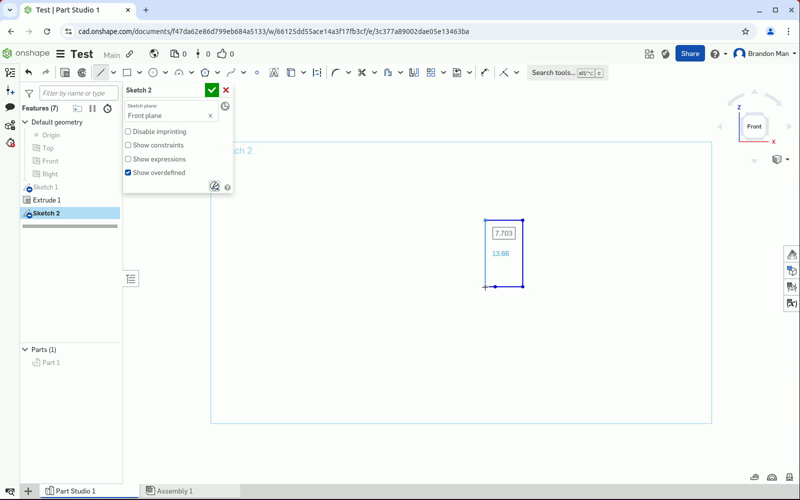
key_up(shift)
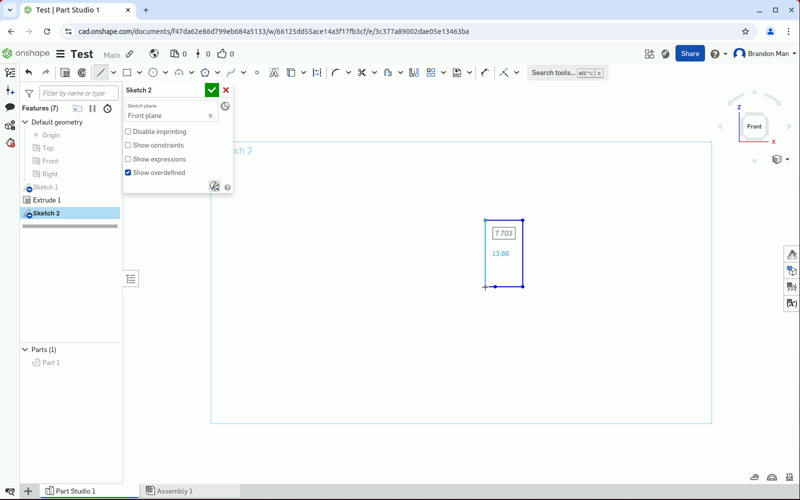
click(485, 286)
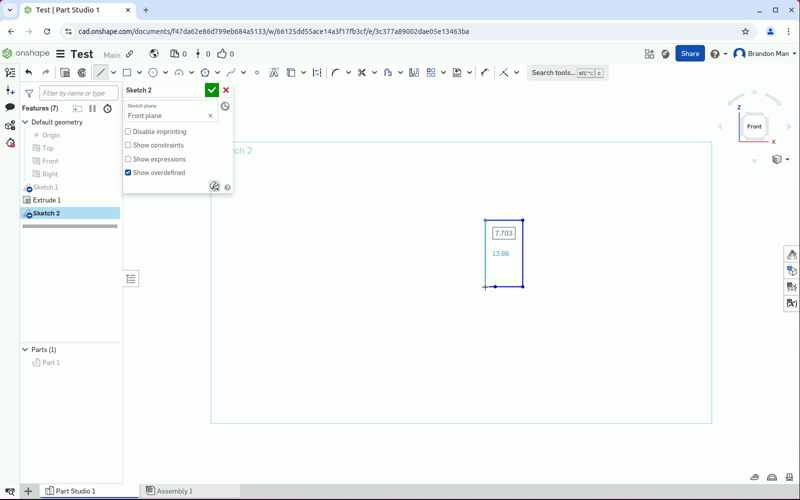
key(esc)
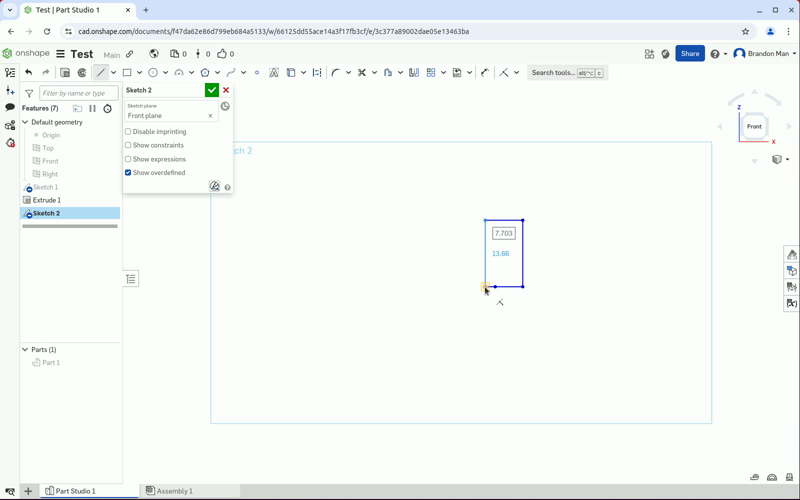
mouse_move(492, 229)
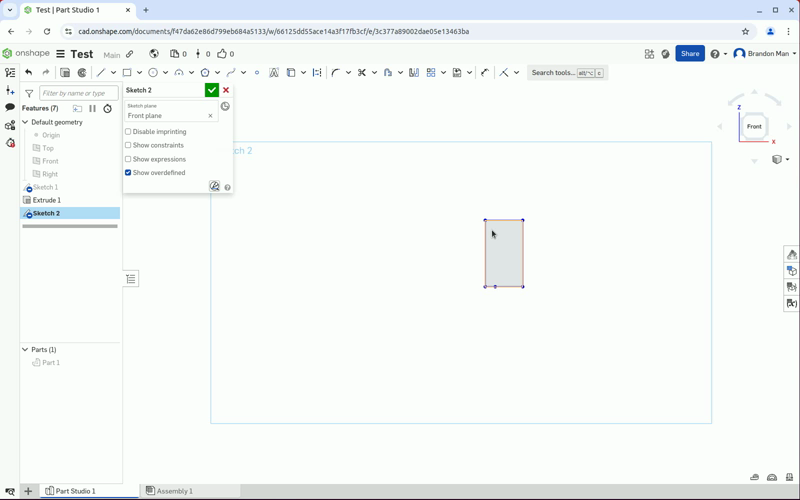
click(492, 229)
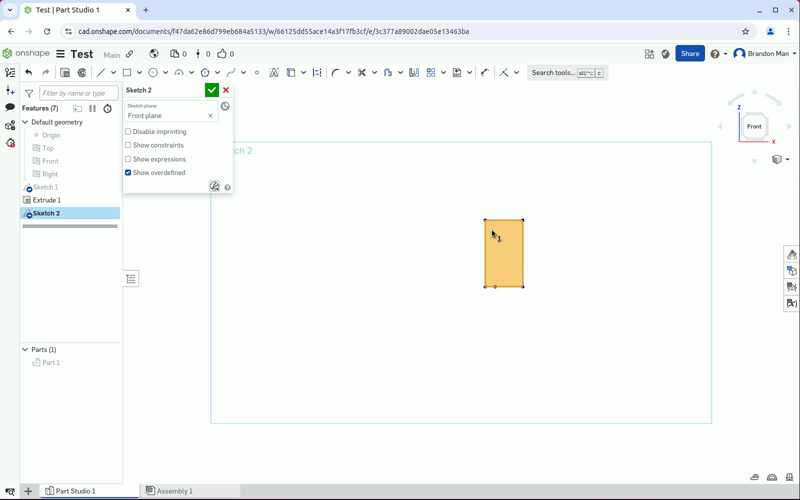
mouse_move(73, 352)
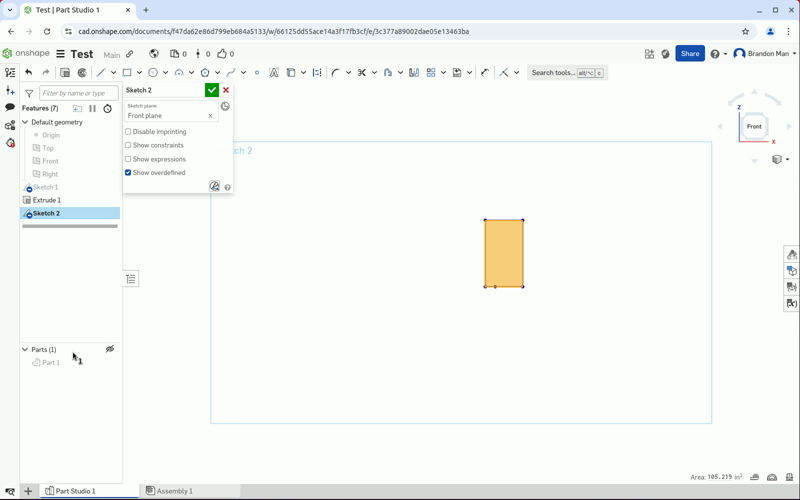
key(shift+y)
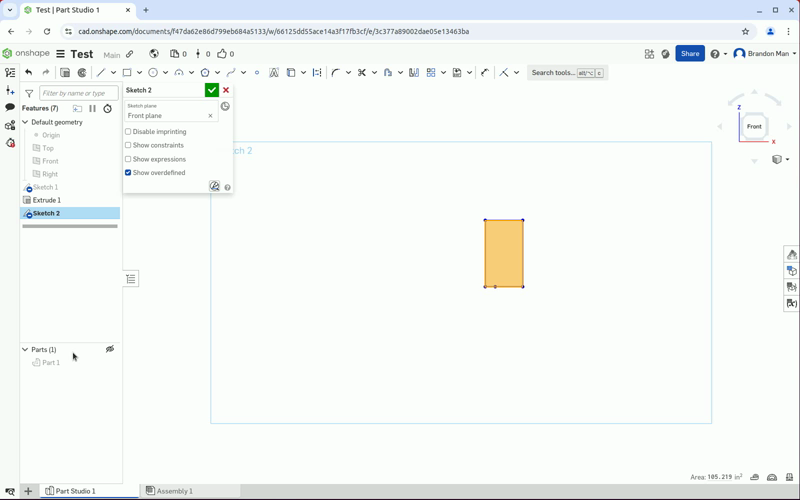
key(shift+e)
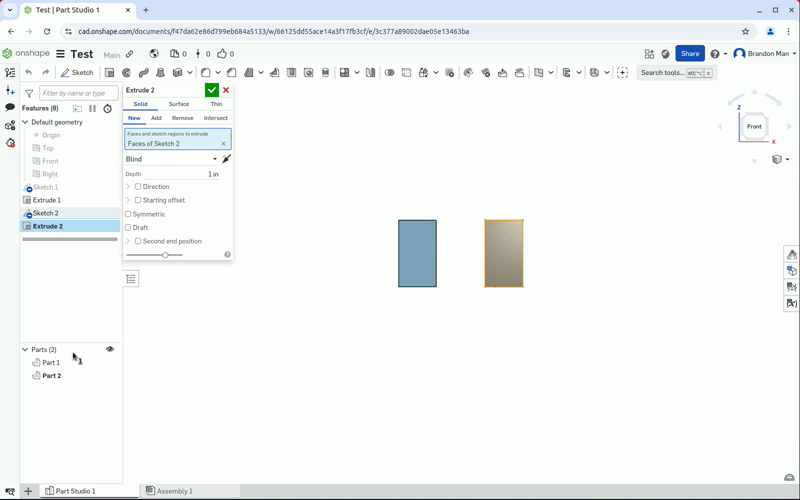
mouse_move(143, 106)
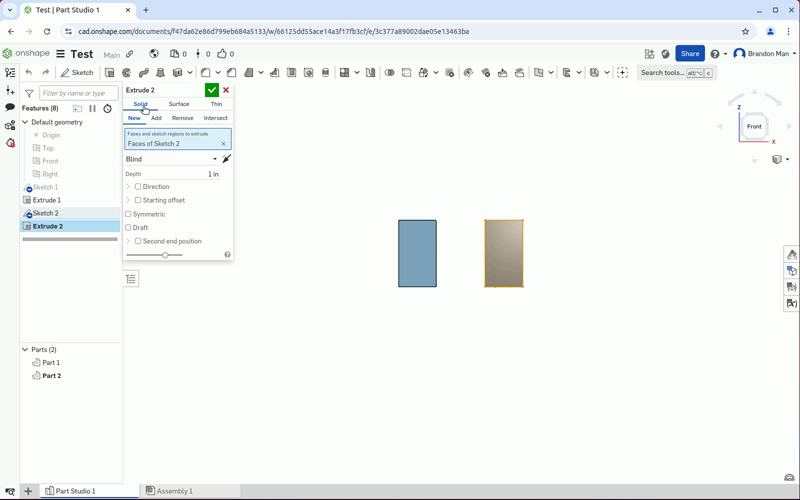
click(143, 106)
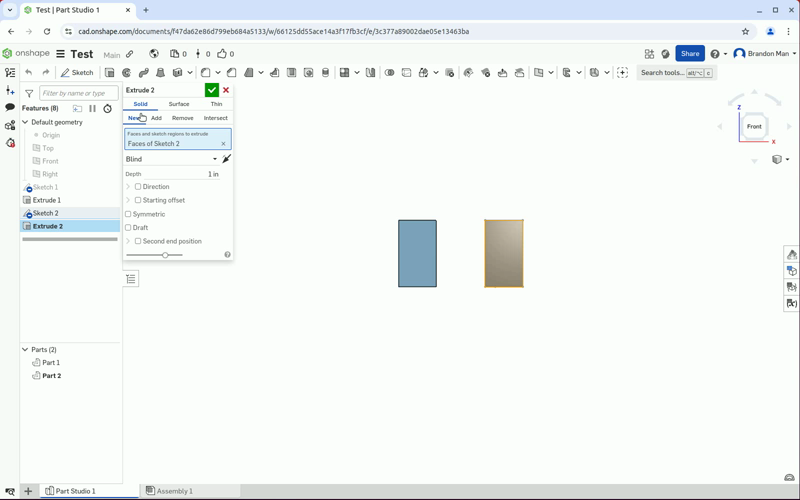
mouse_move(137, 120)
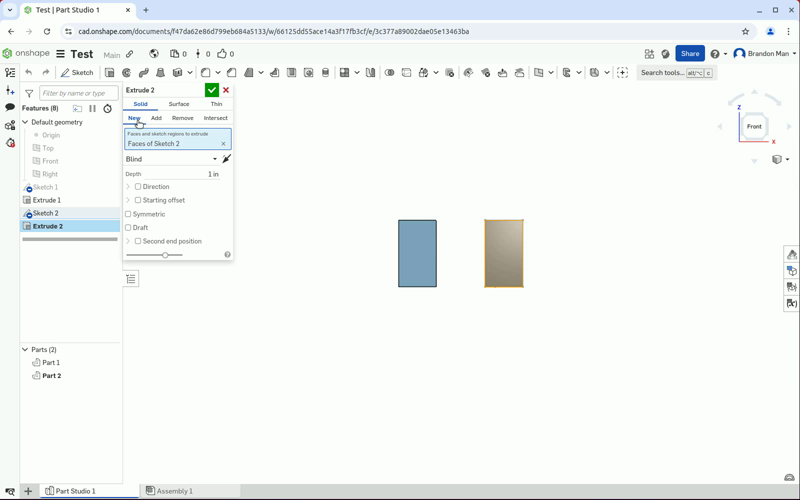
click(137, 120)
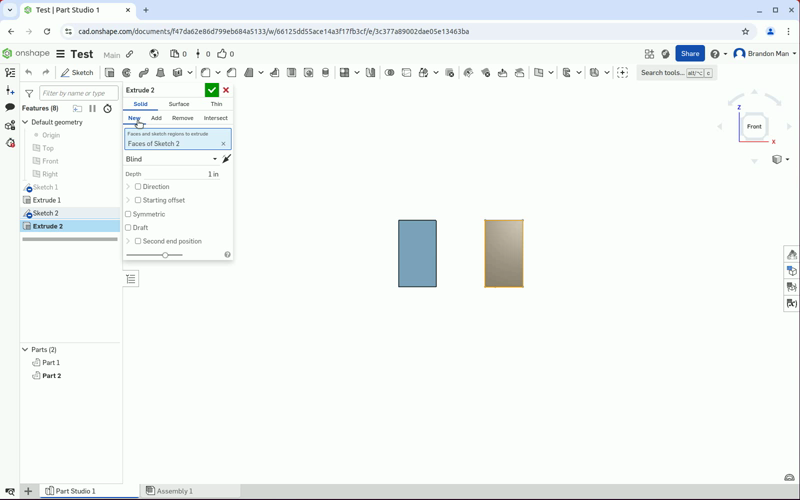
key(tab, 4)
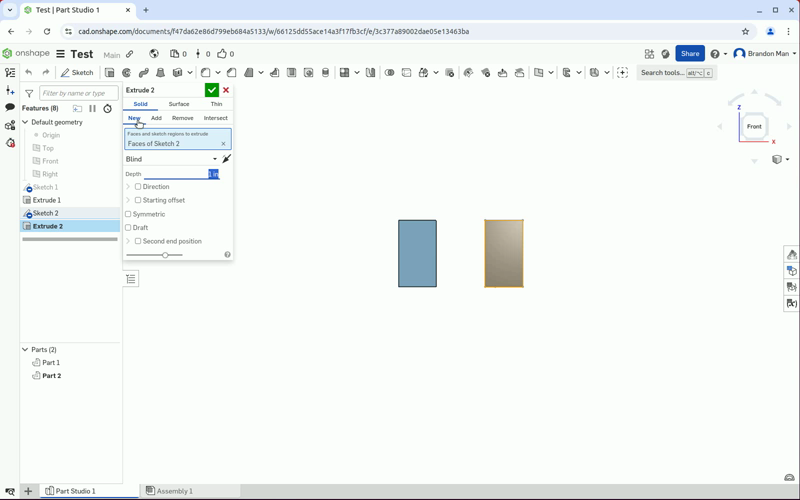
text(12.758)
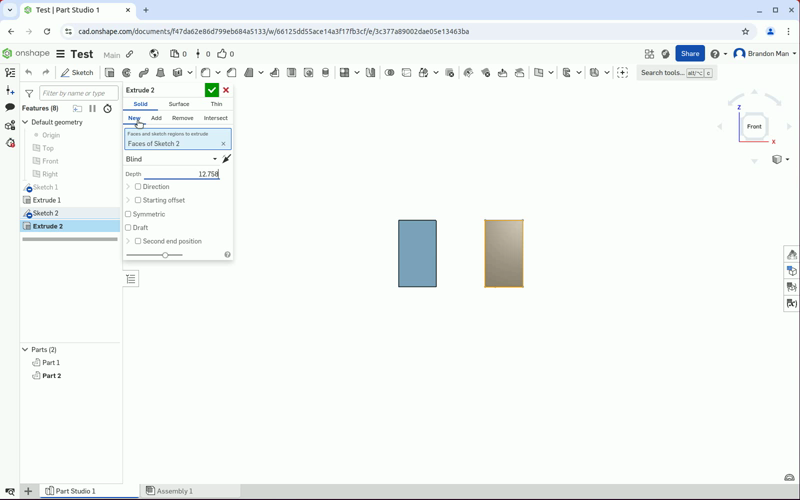
key(enter)
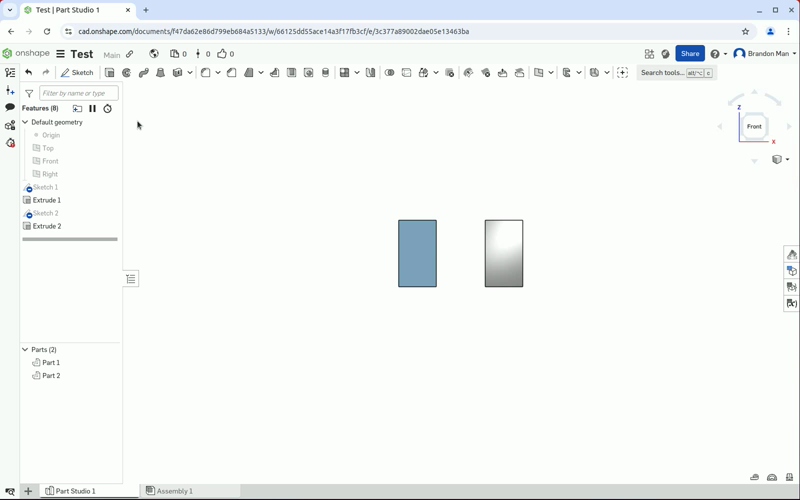
key(shift+h)
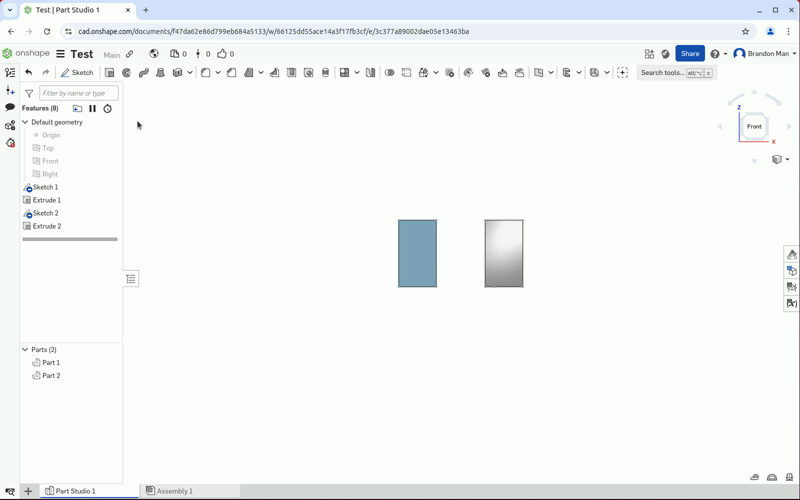
key(shift+h)
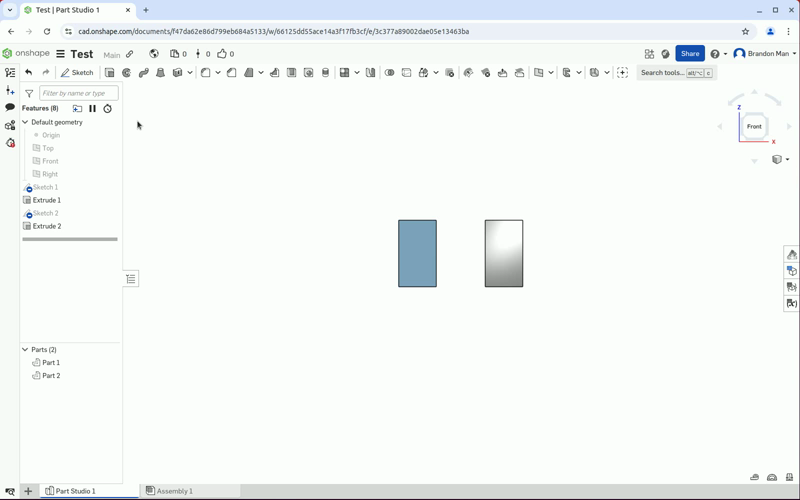
mouse_move(73, 189)
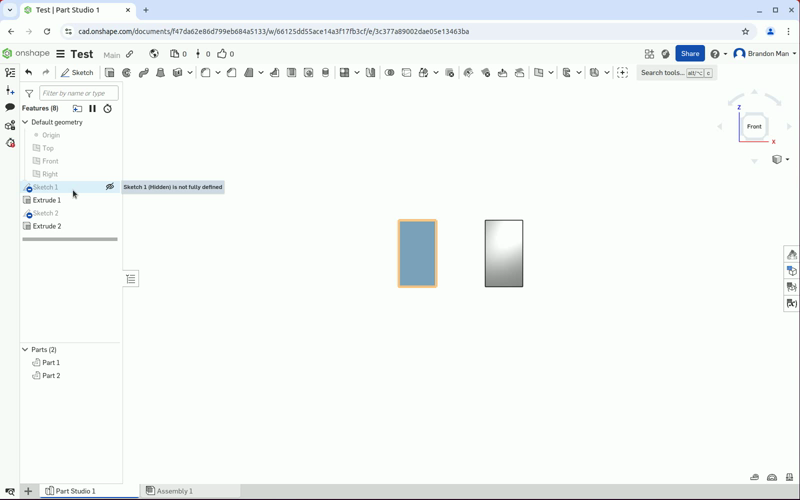
click(73, 189)
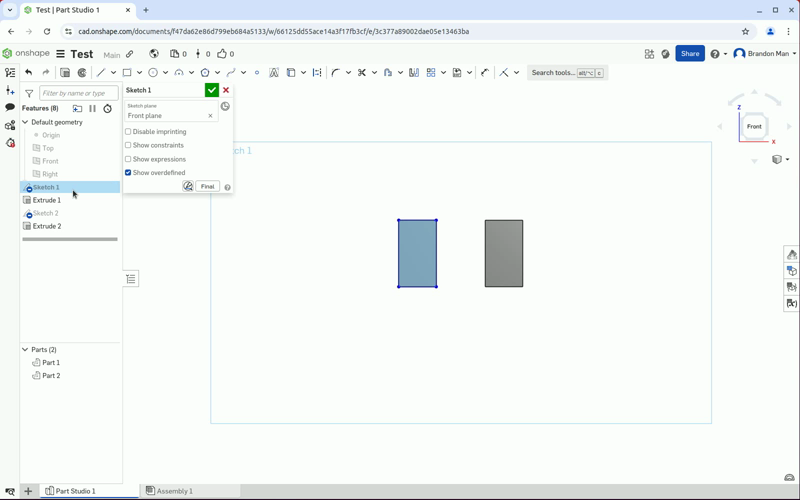
mouse_move(229, 92)
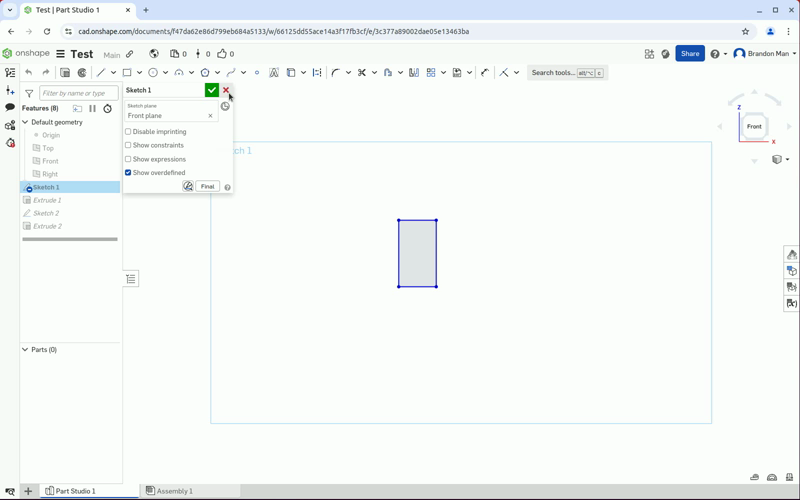
click(229, 92)
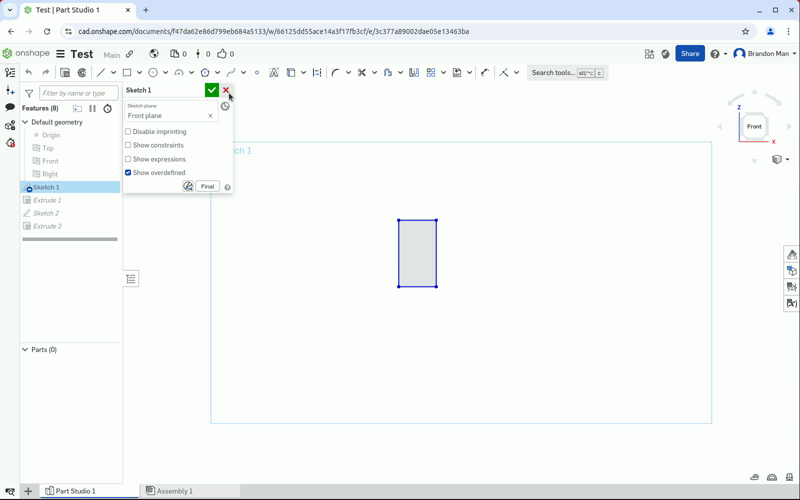
key(shift+s)
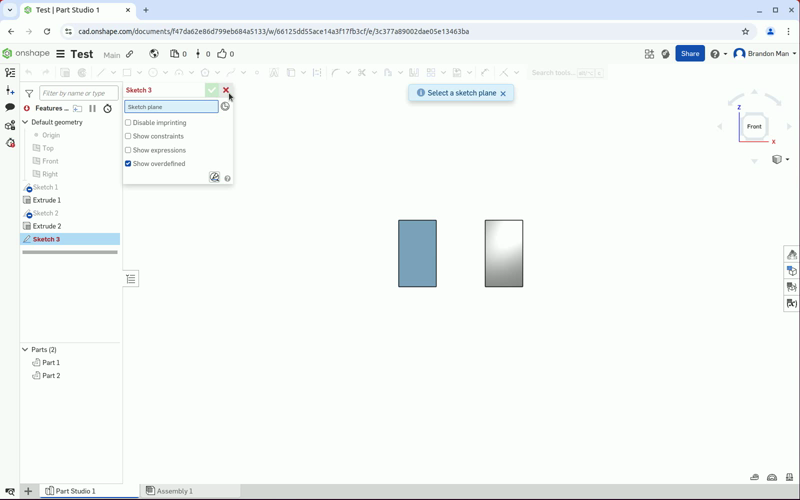
mouse_move(73, 163)
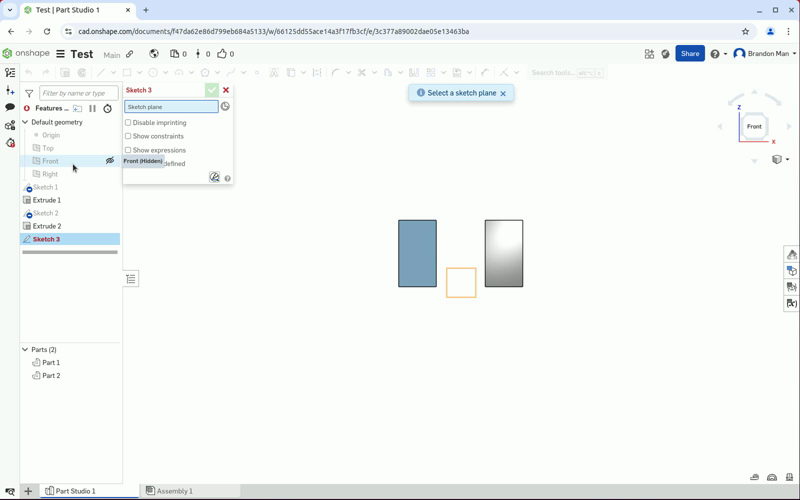
click(73, 163)
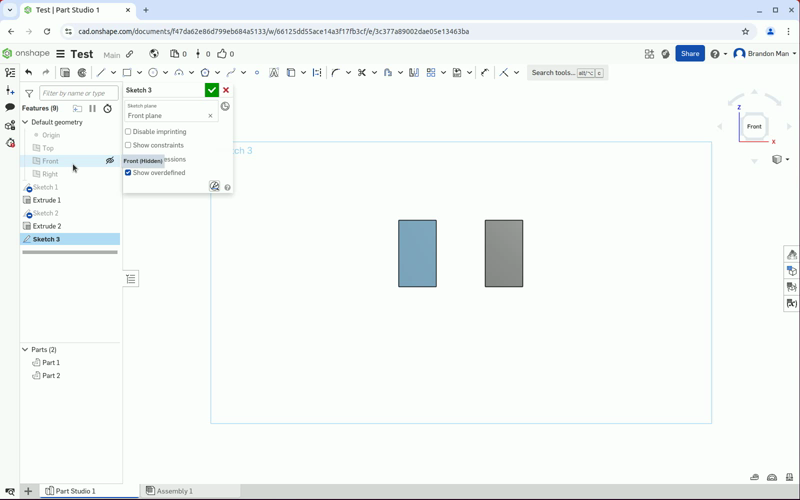
mouse_move(73, 352)
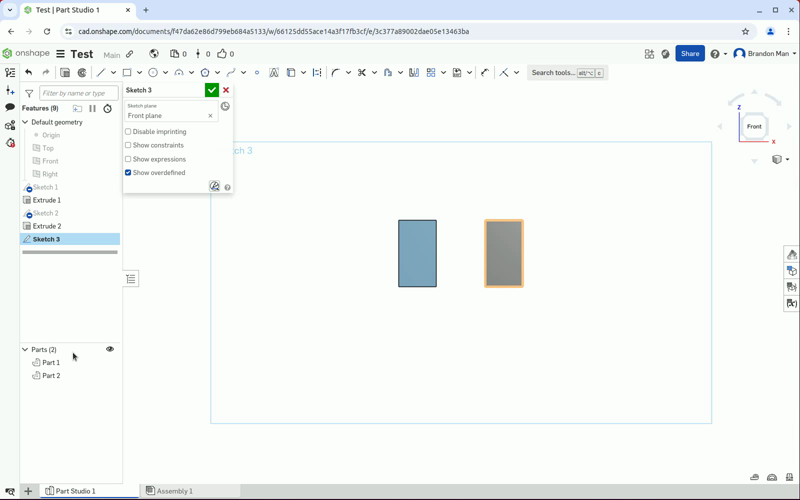
key(y)
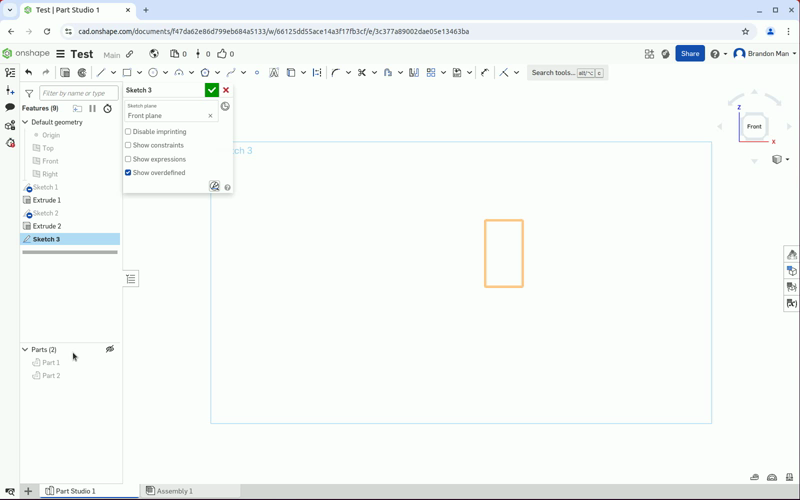
key(l)
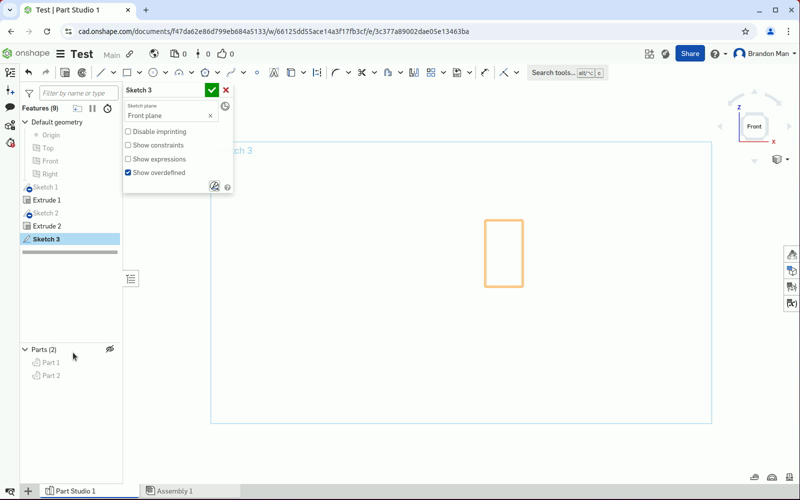
key_down(shift)
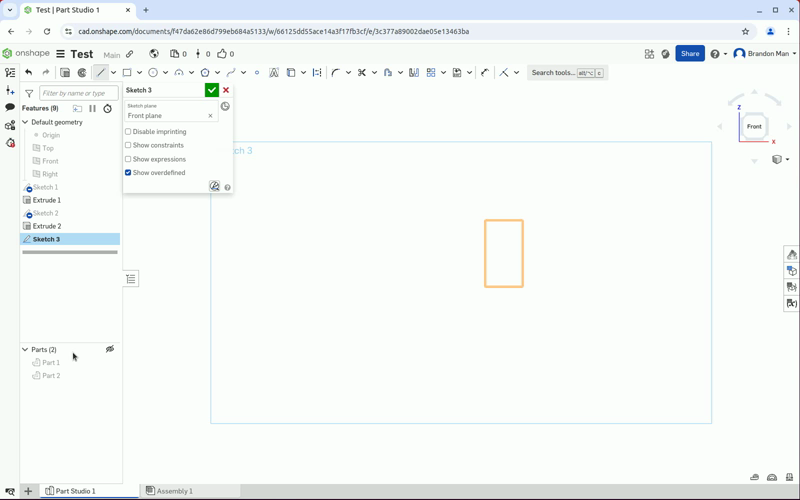
mouse_move(348, 345)
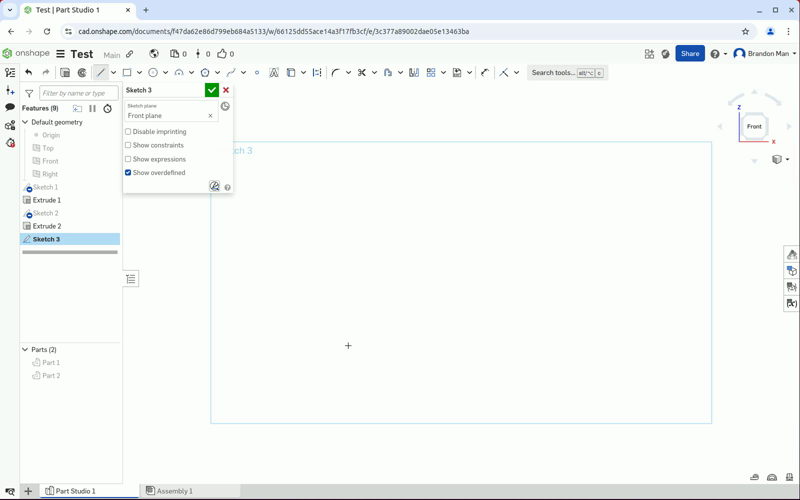
click(348, 345)
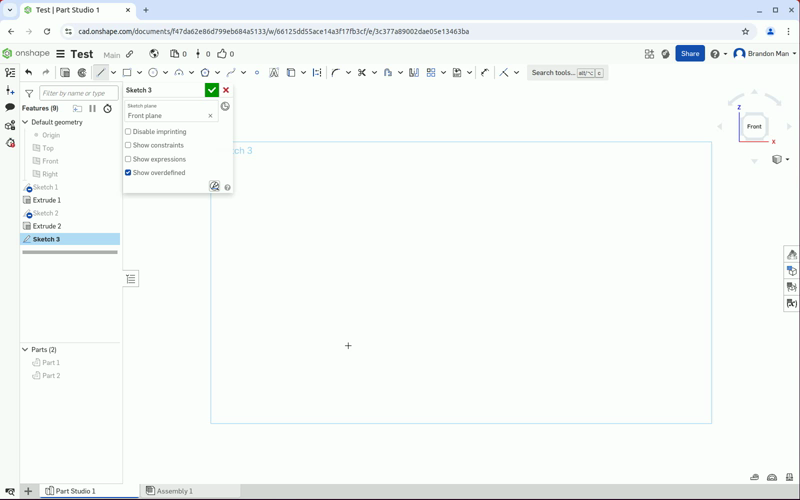
key_up(shift)
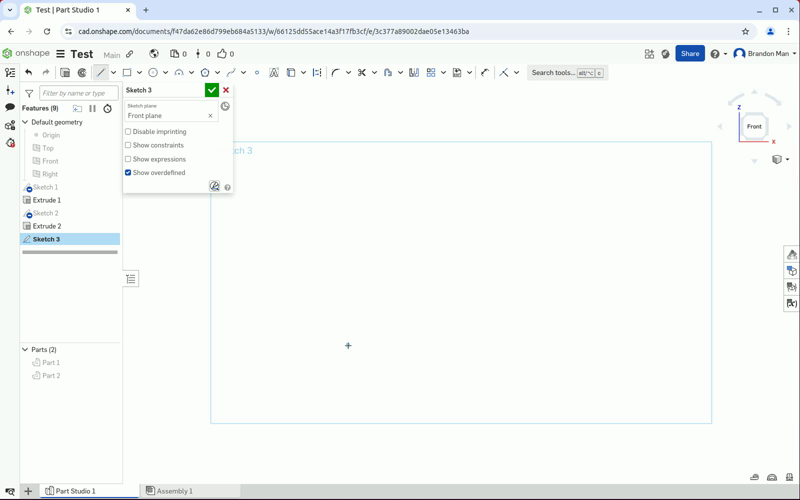
key_down(shift)
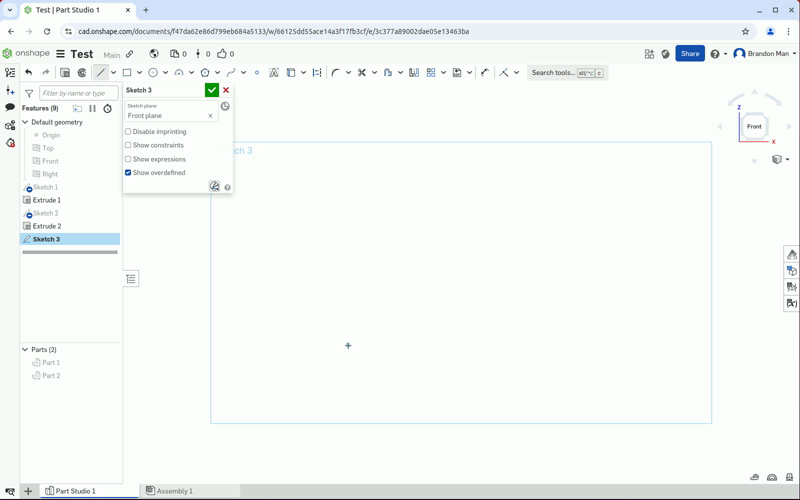
mouse_move(426, 345)
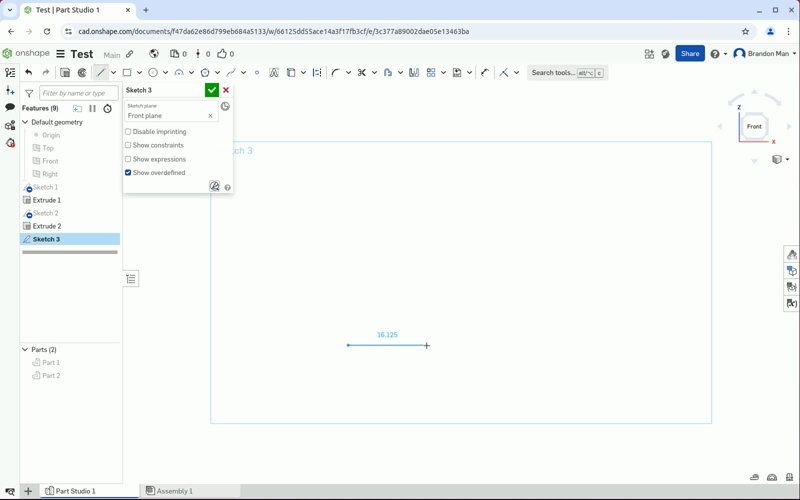
click(426, 345)
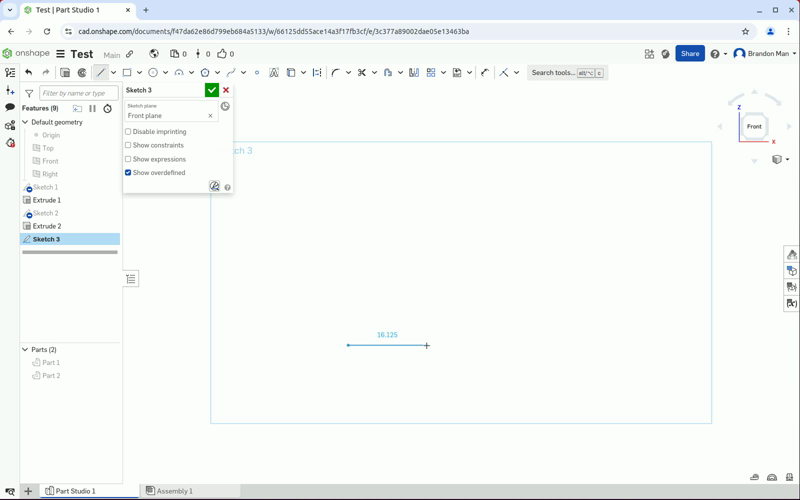
key_up(shift)
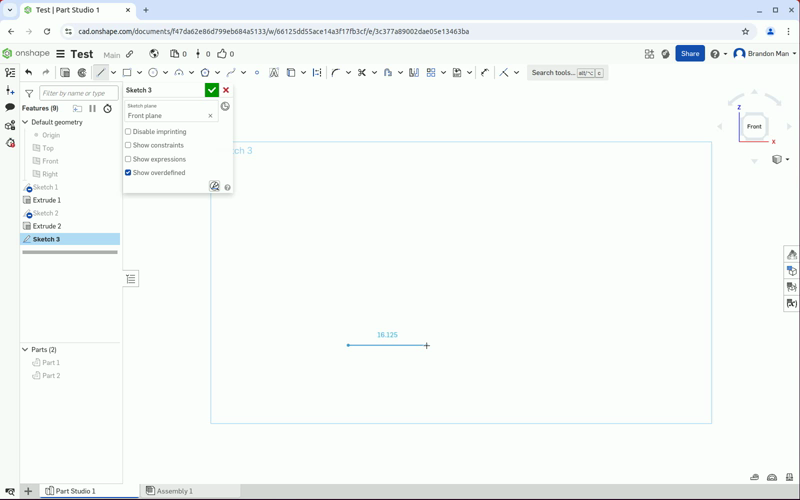
key_down(shift)
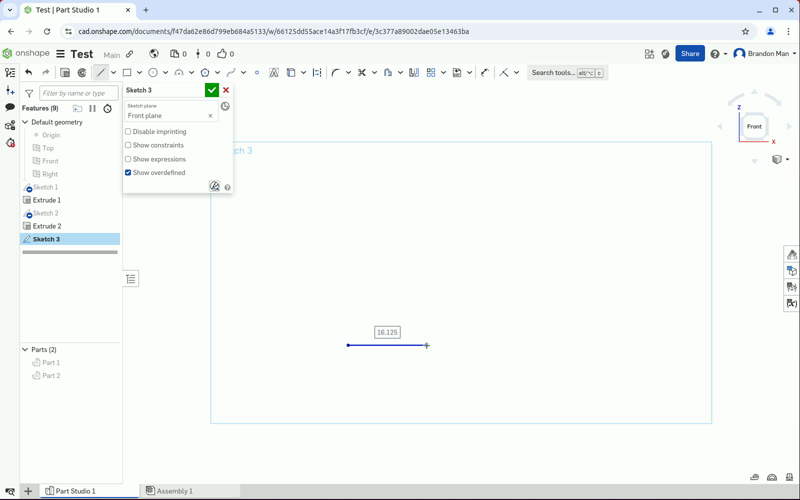
mouse_move(456, 345)
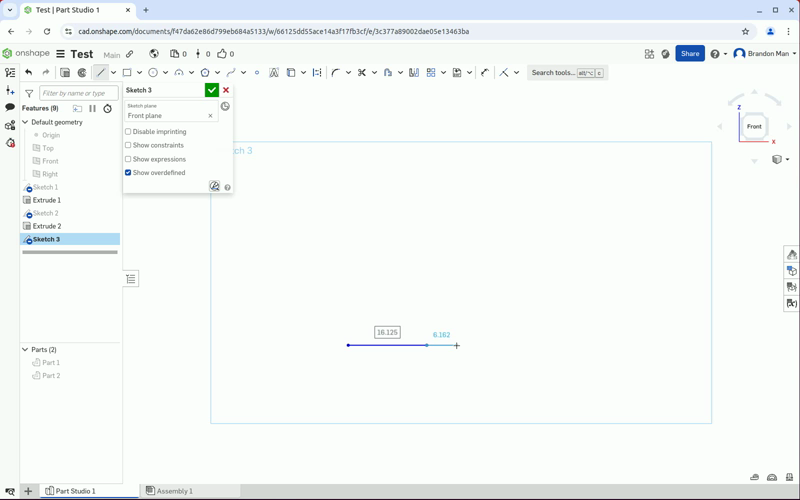
mouse_move(426, 311)
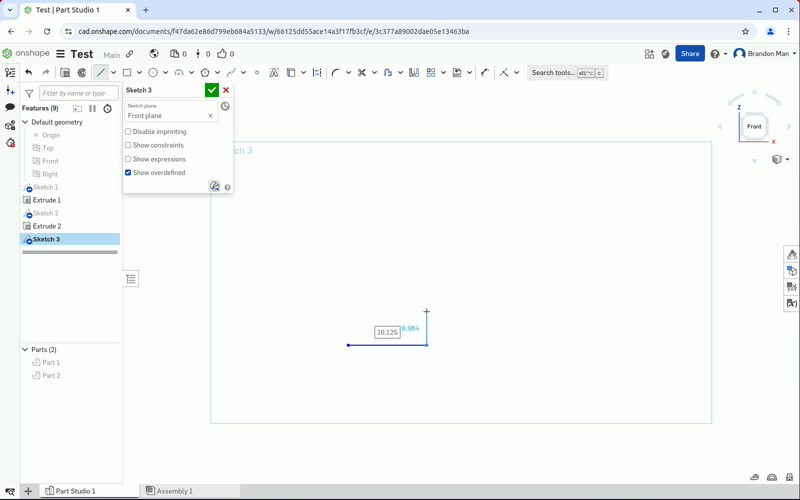
click(426, 311)
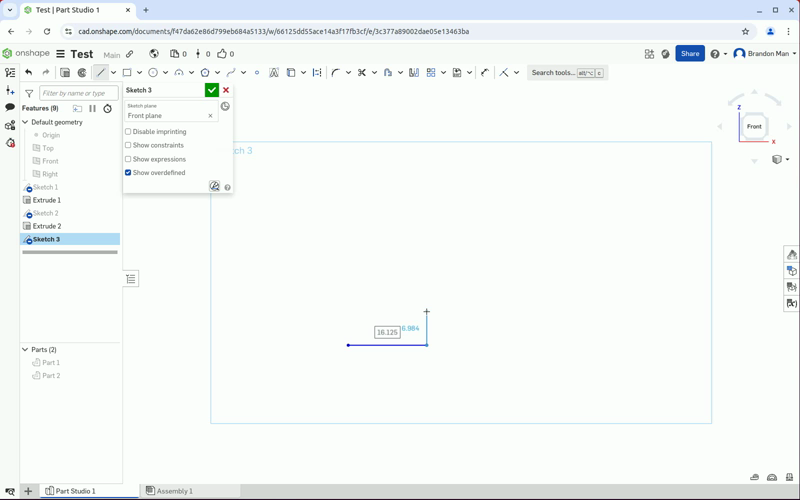
key_up(shift)
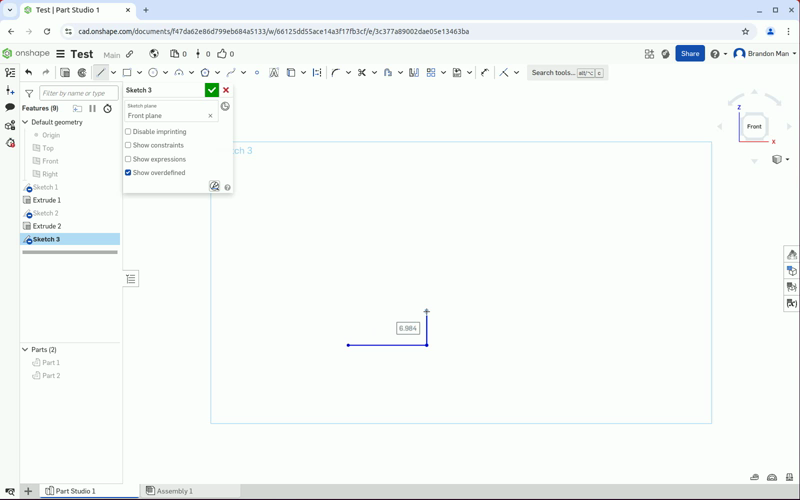
key_down(shift)
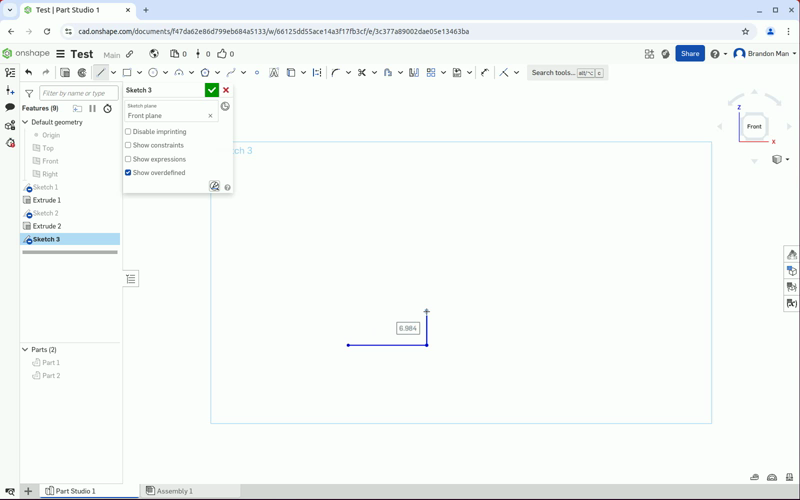
mouse_move(494, 311)
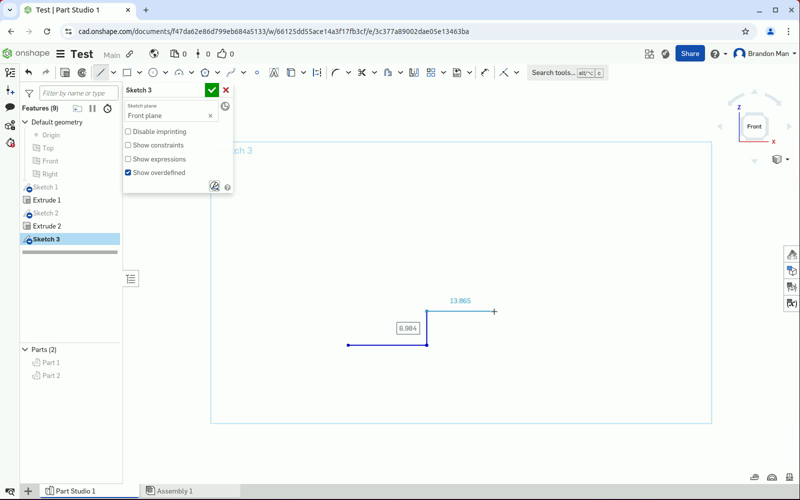
click(494, 311)
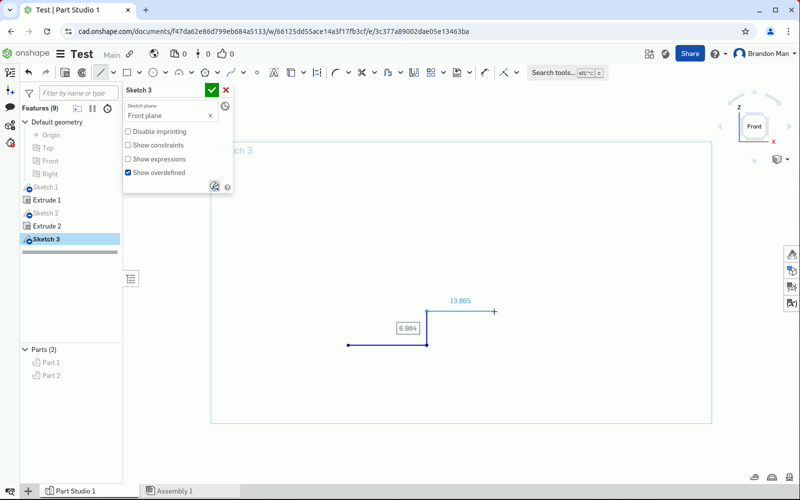
key_up(shift)
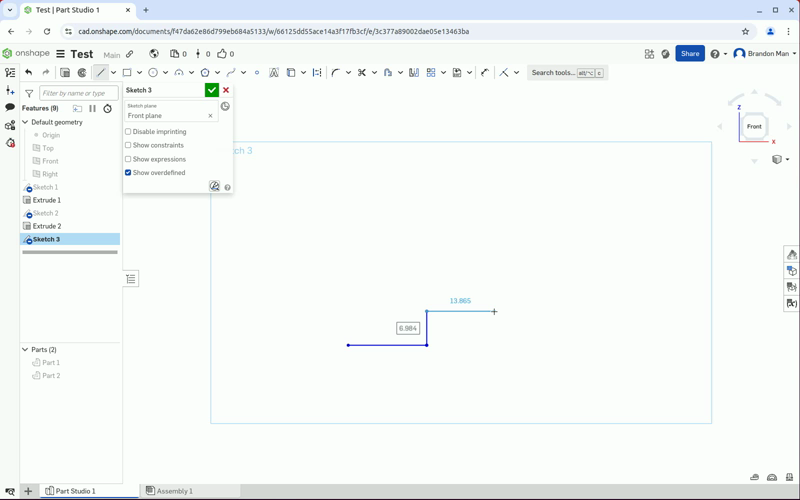
key_down(shift)
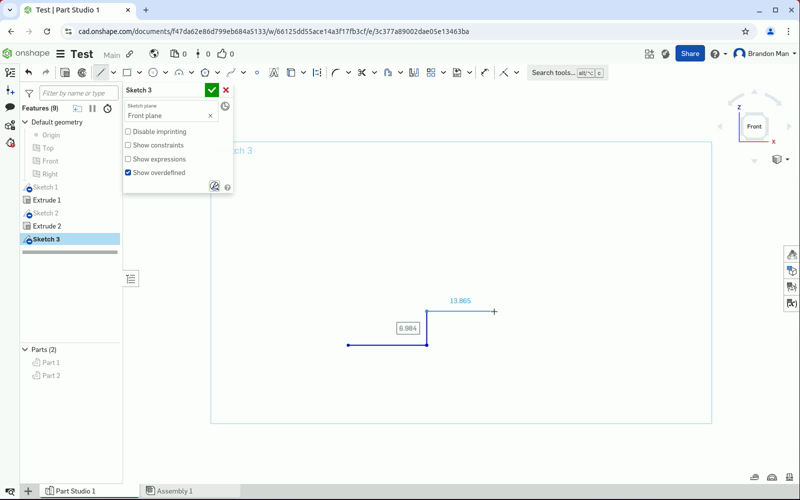
mouse_move(524, 311)
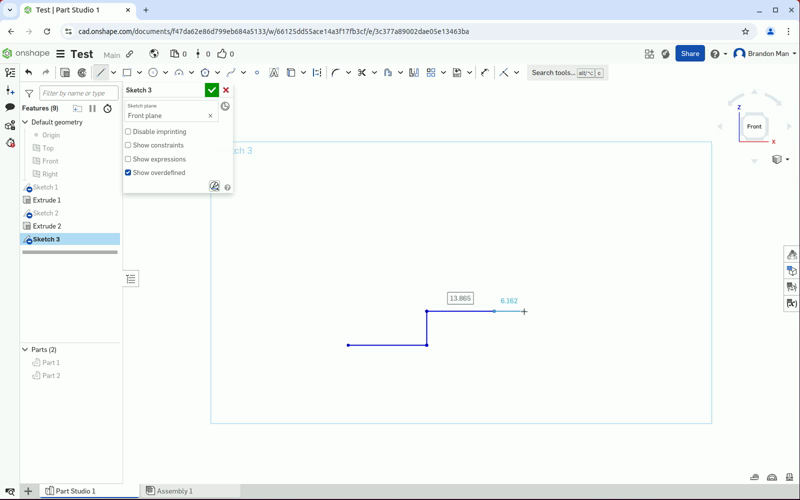
mouse_move(494, 286)
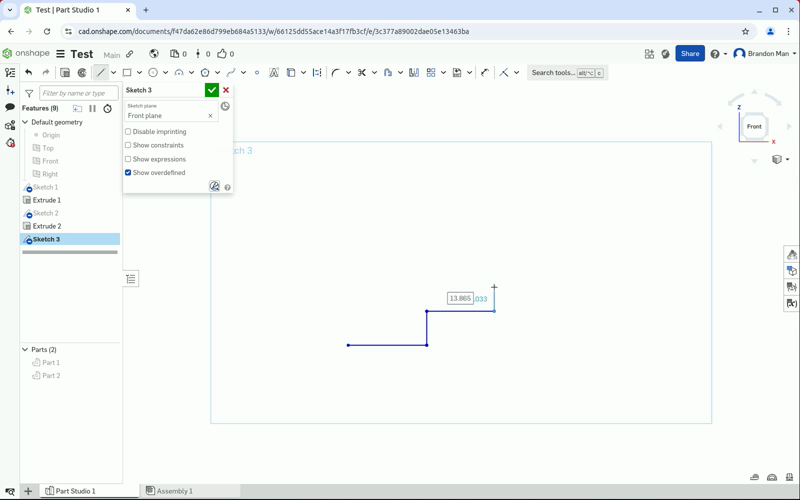
click(494, 286)
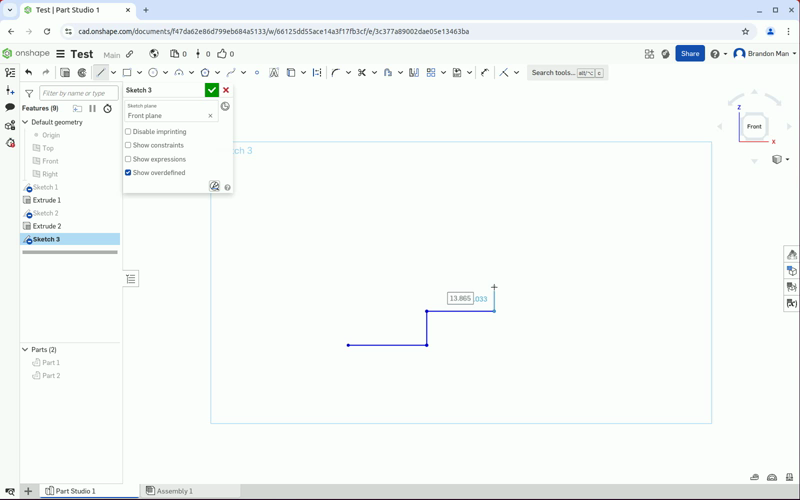
key_up(shift)
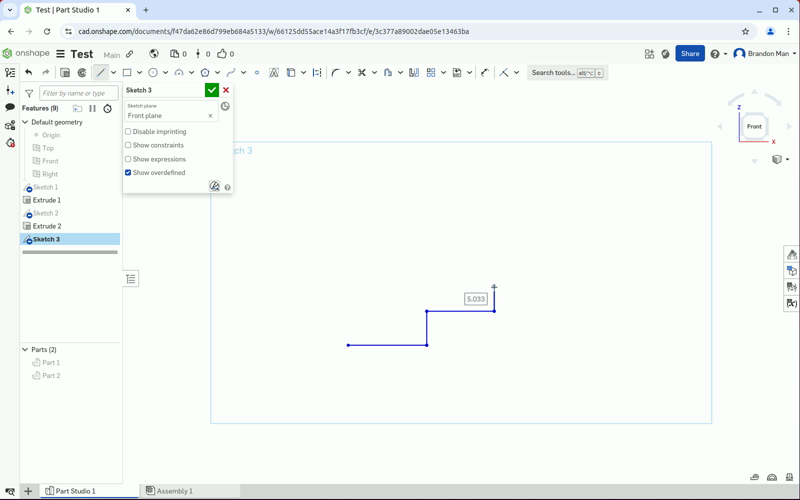
key_down(shift)
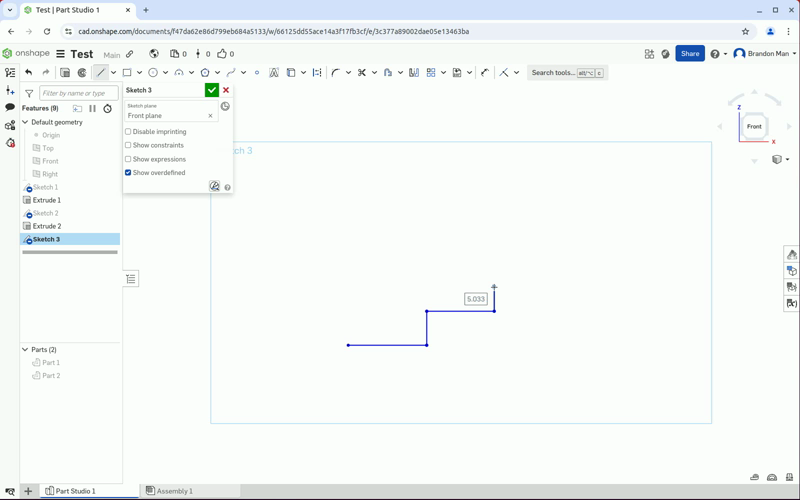
mouse_move(524, 286)
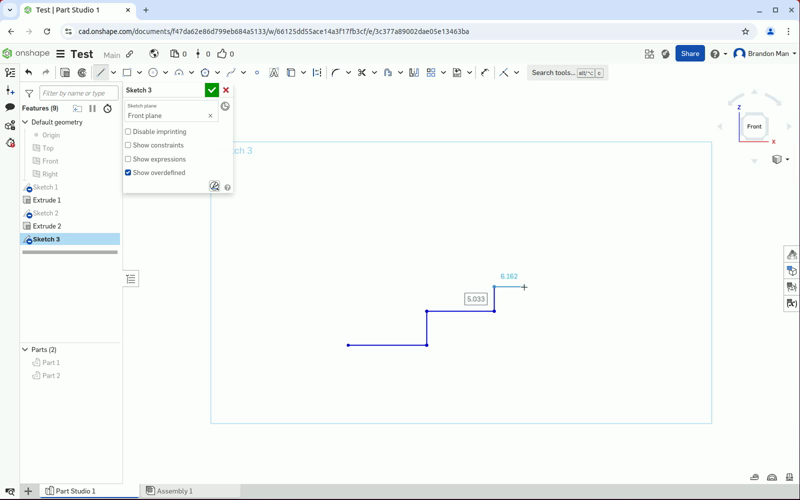
mouse_move(485, 286)
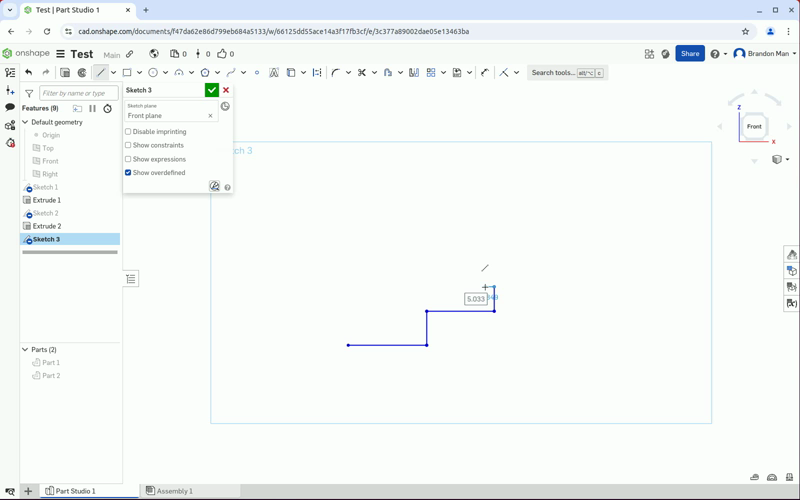
click(485, 286)
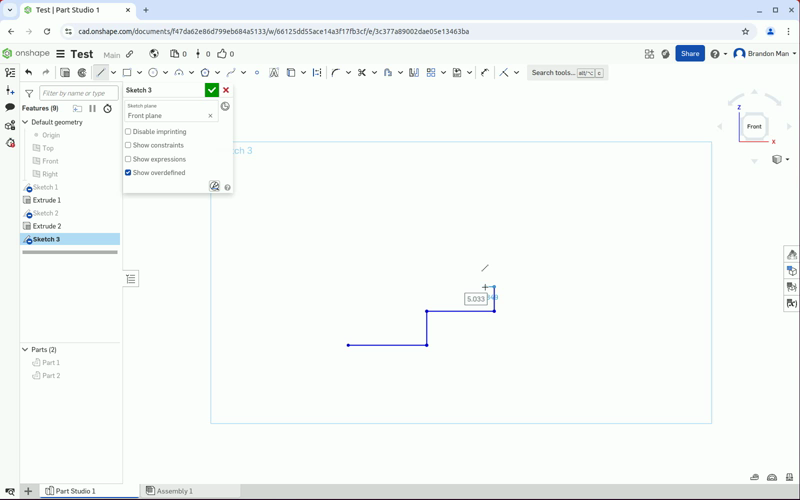
key_up(shift)
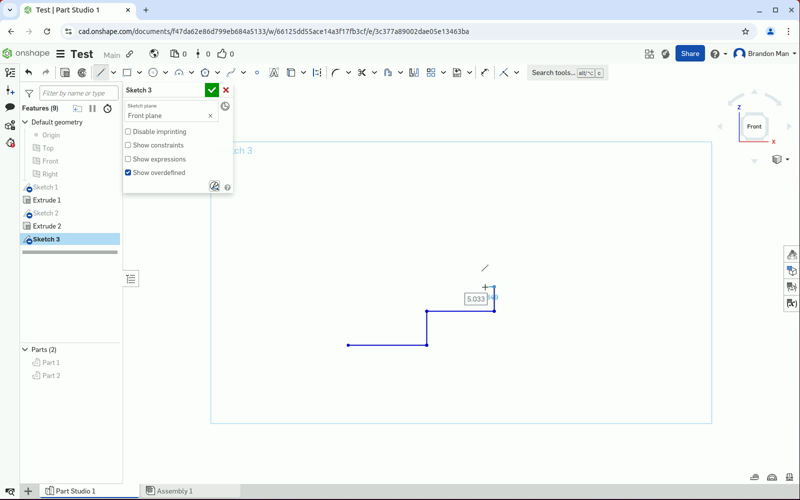
key_down(shift)
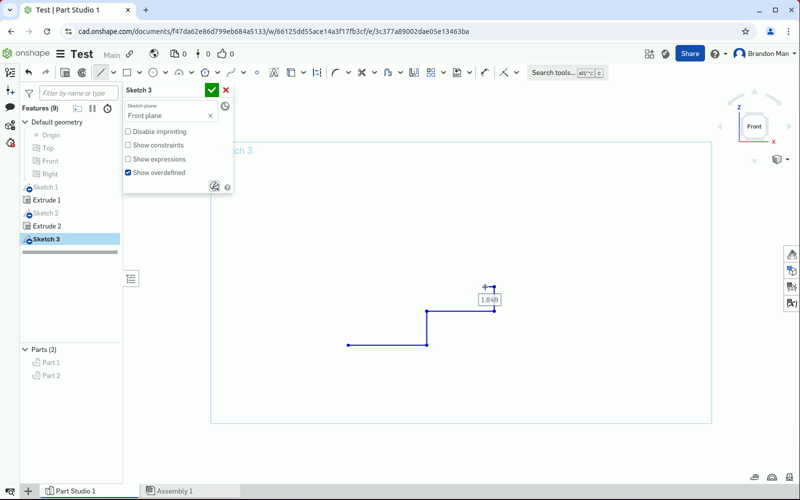
mouse_move(515, 286)
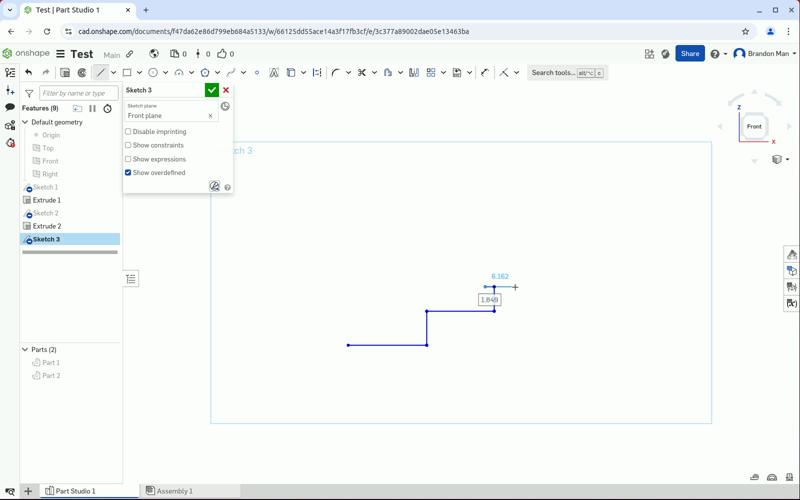
mouse_move(460, 286)
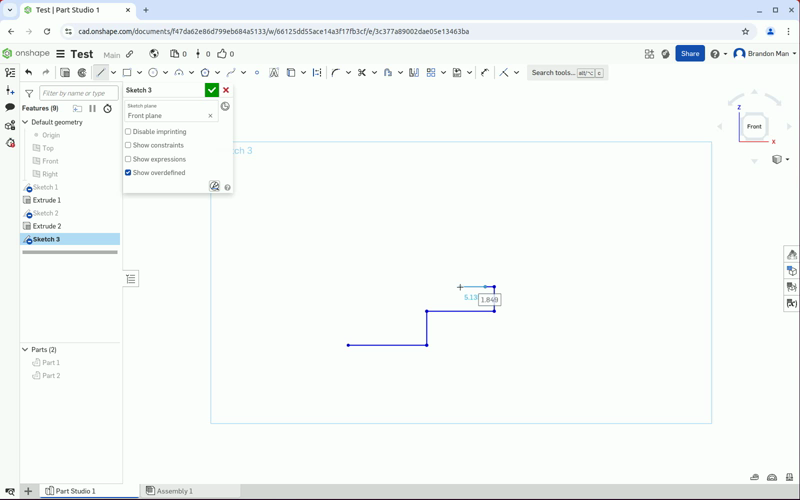
click(460, 286)
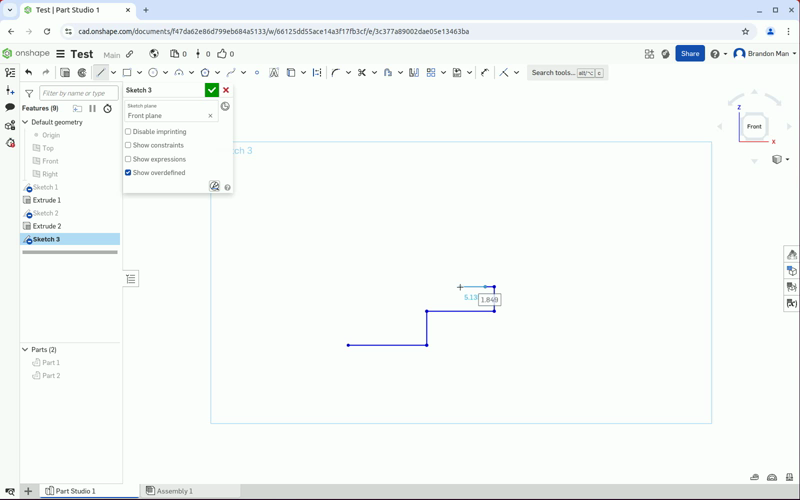
key_up(shift)
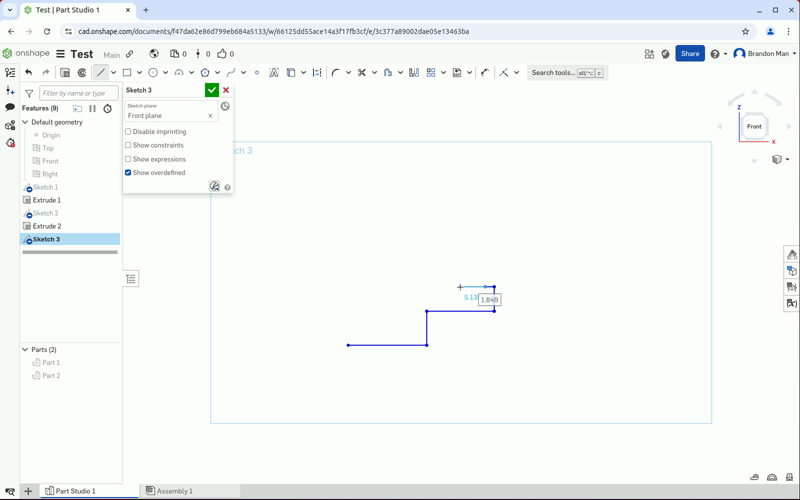
key_down(shift)
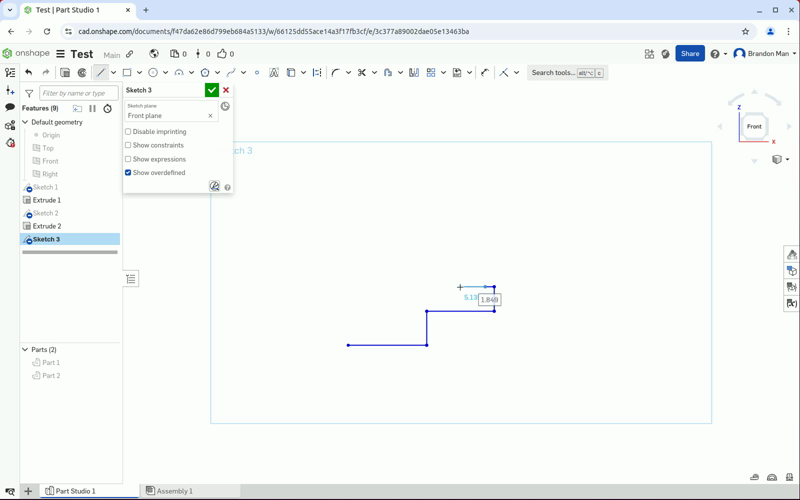
mouse_move(490, 286)
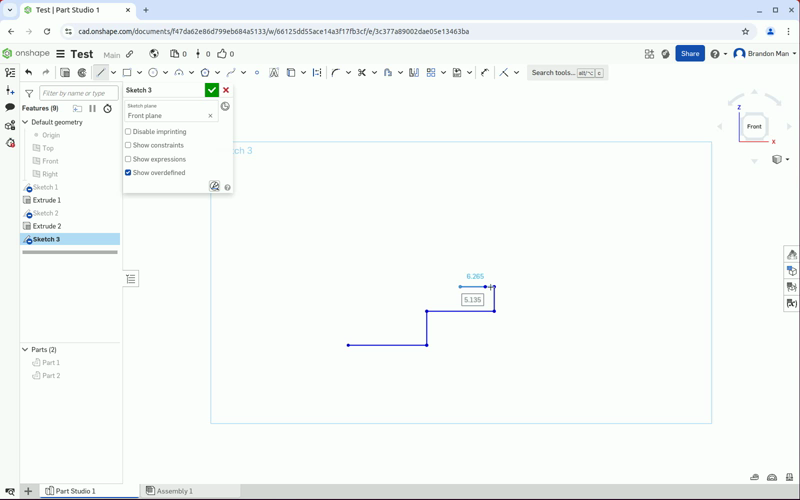
mouse_move(435, 286)
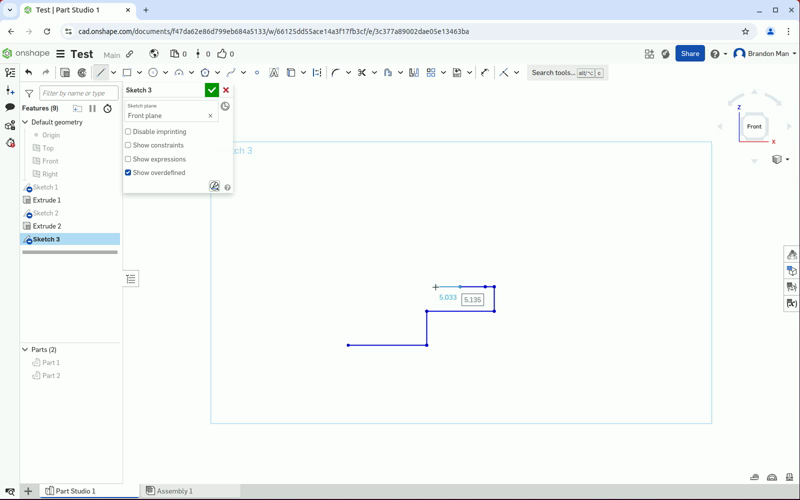
click(435, 286)
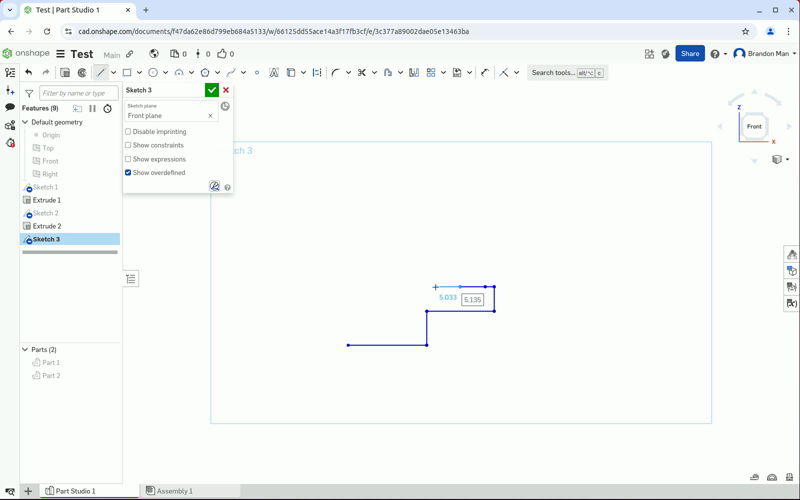
key_up(shift)
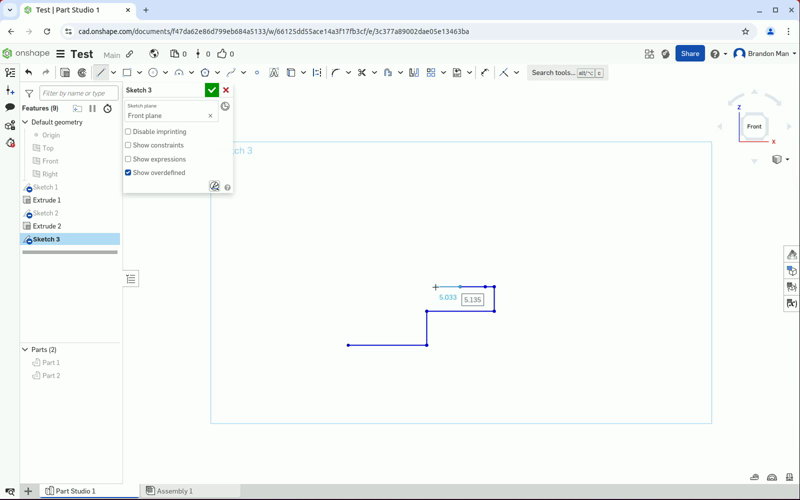
key_down(shift)
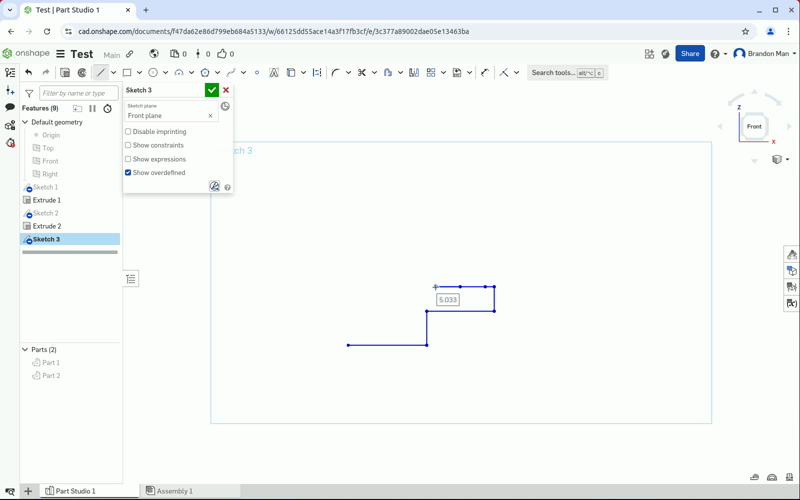
mouse_move(465, 286)
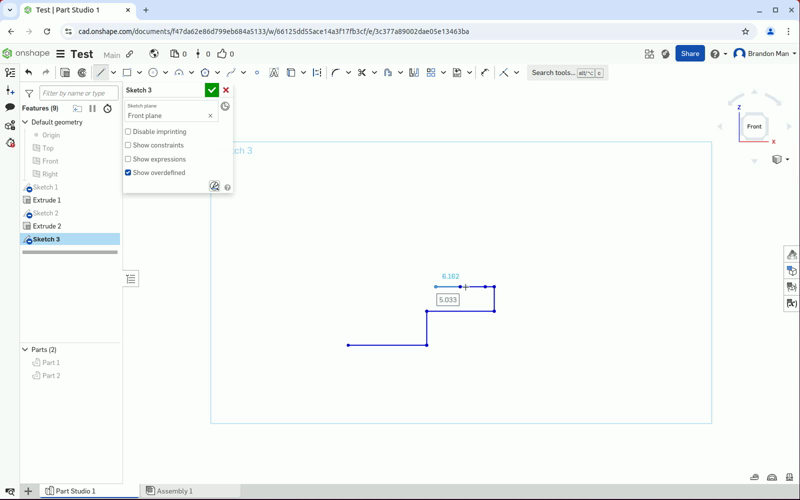
mouse_move(397, 286)
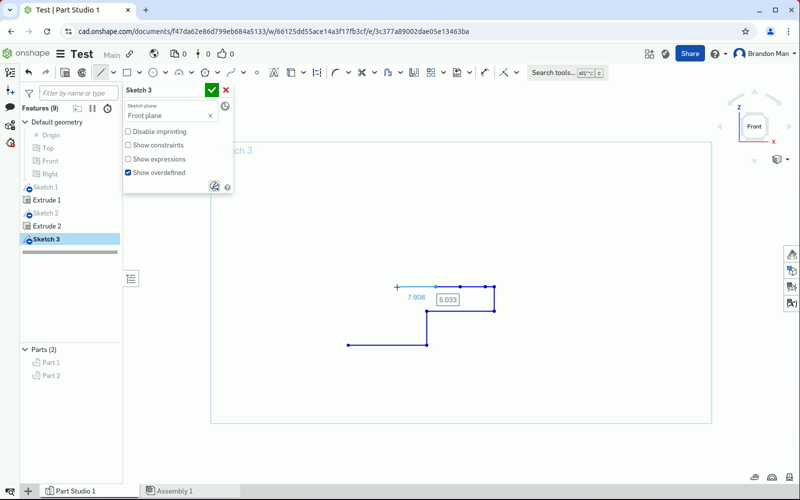
click(397, 286)
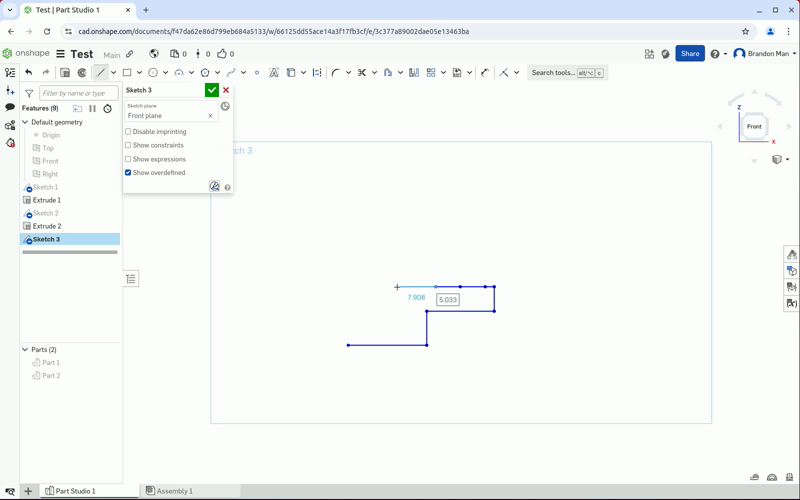
key_up(shift)
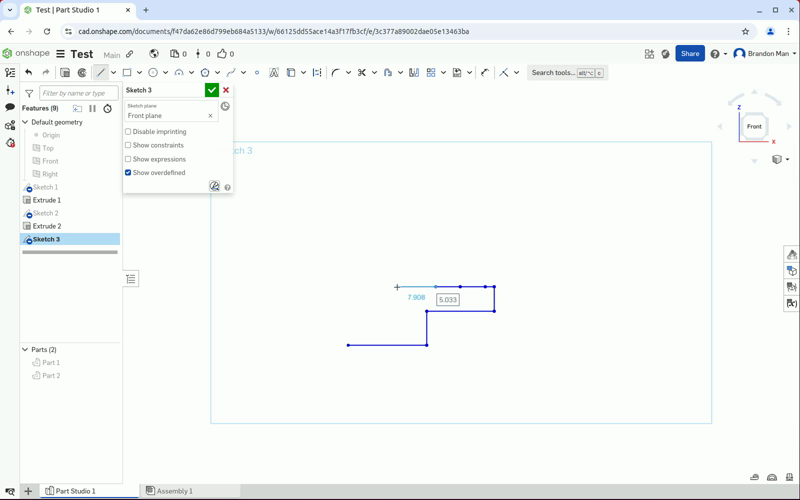
key_down(shift)
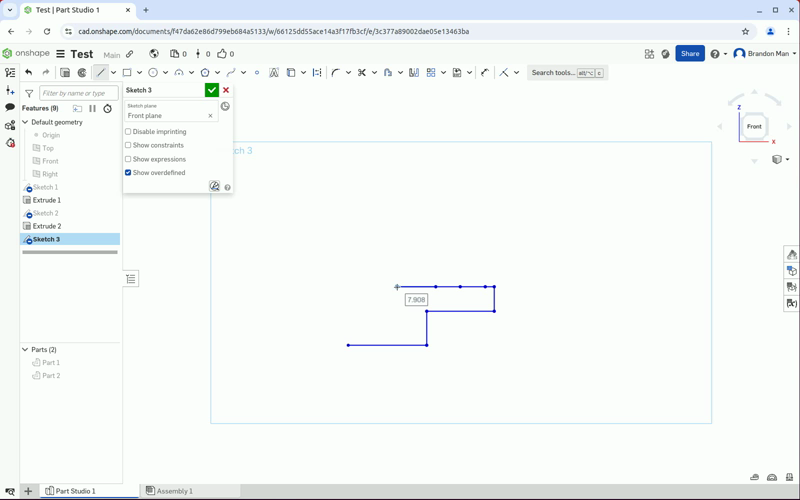
mouse_move(427, 286)
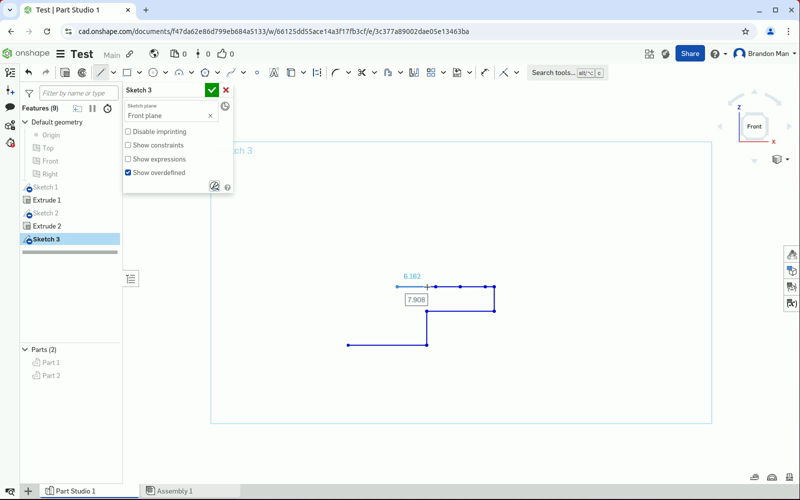
mouse_move(397, 320)
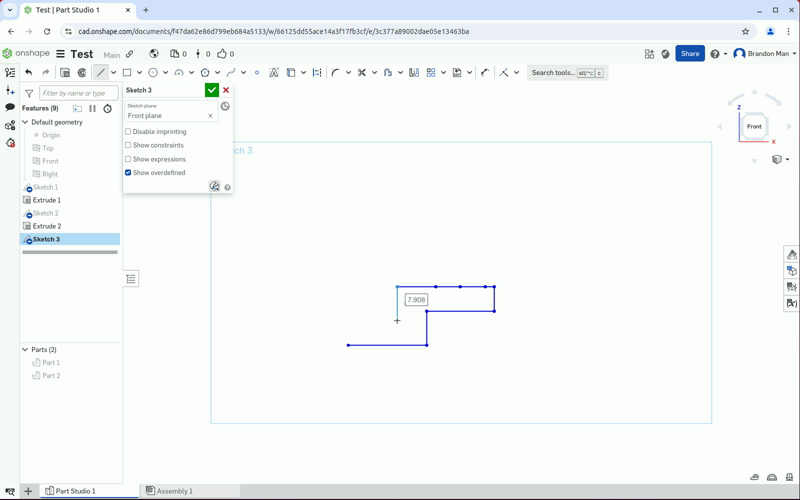
click(397, 320)
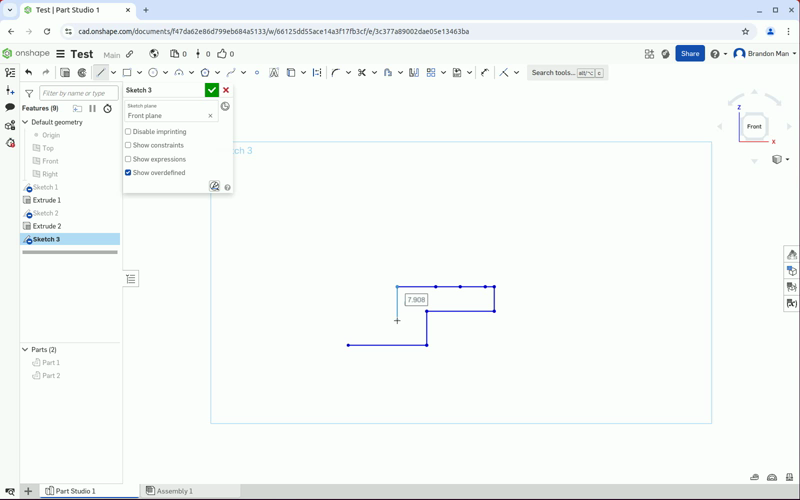
key_up(shift)
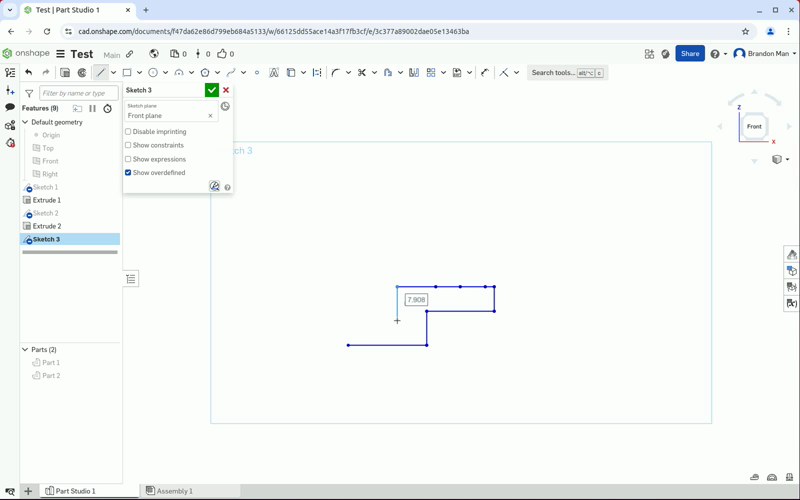
key_down(shift)
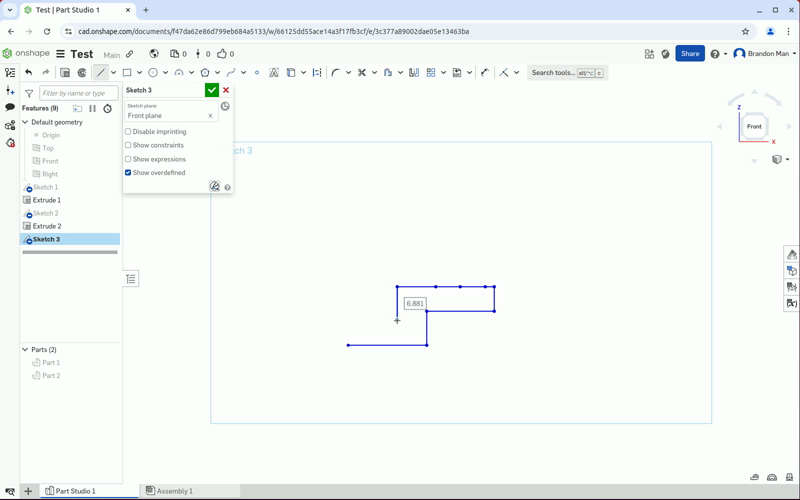
mouse_move(427, 320)
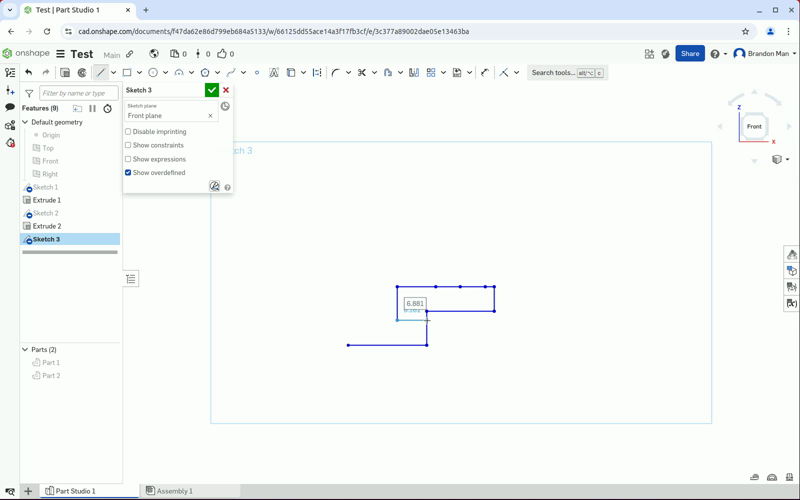
mouse_move(348, 320)
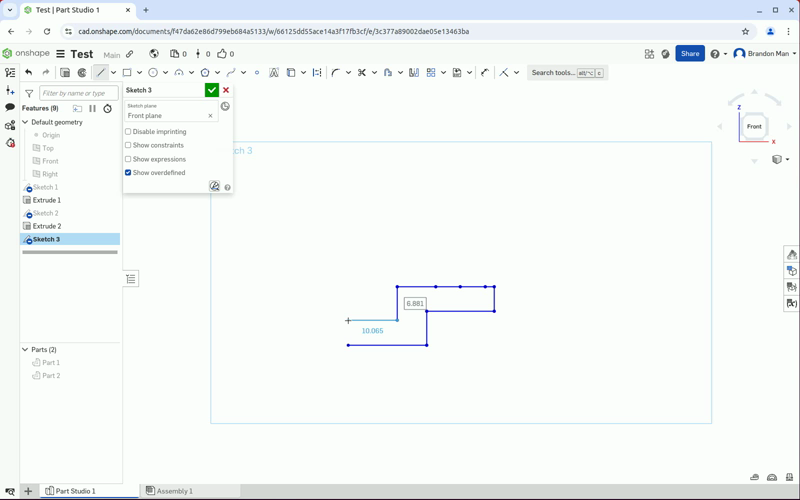
click(348, 320)
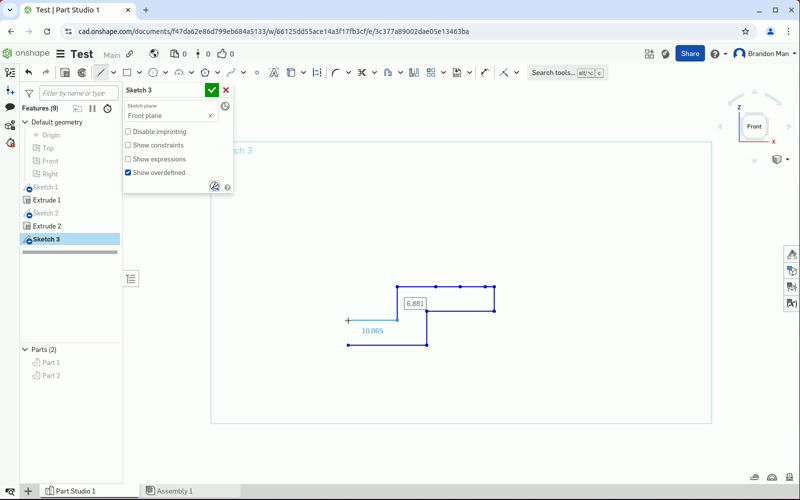
key_up(shift)
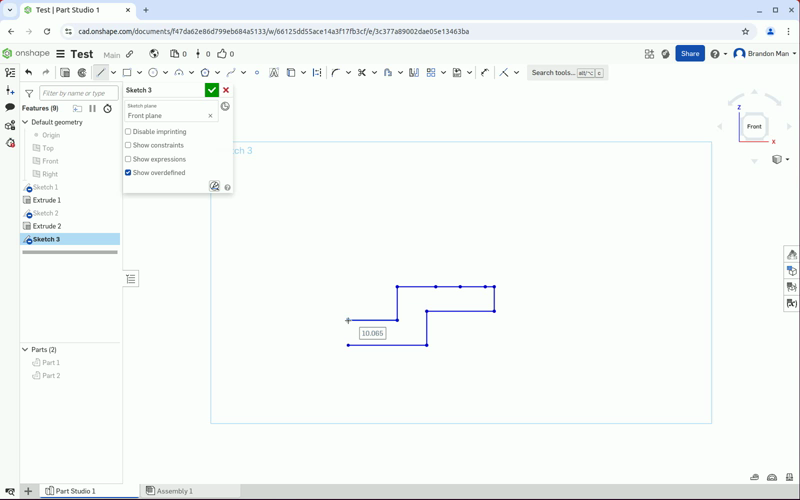
mouse_move(378, 320)
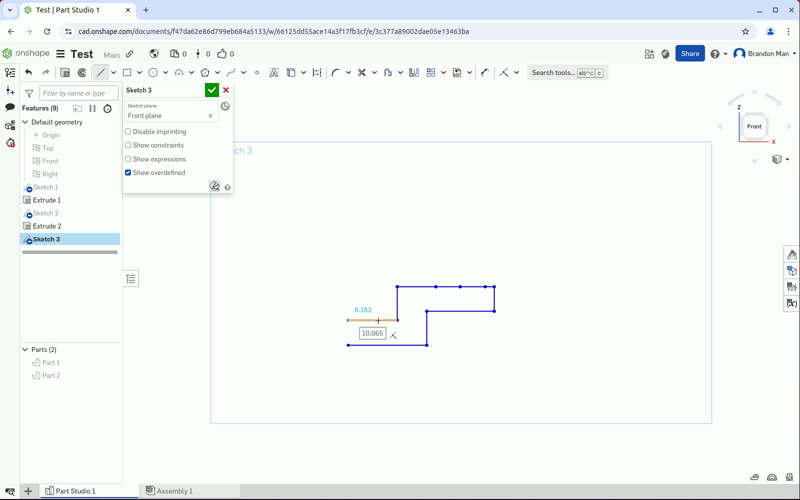
key_down(shift)
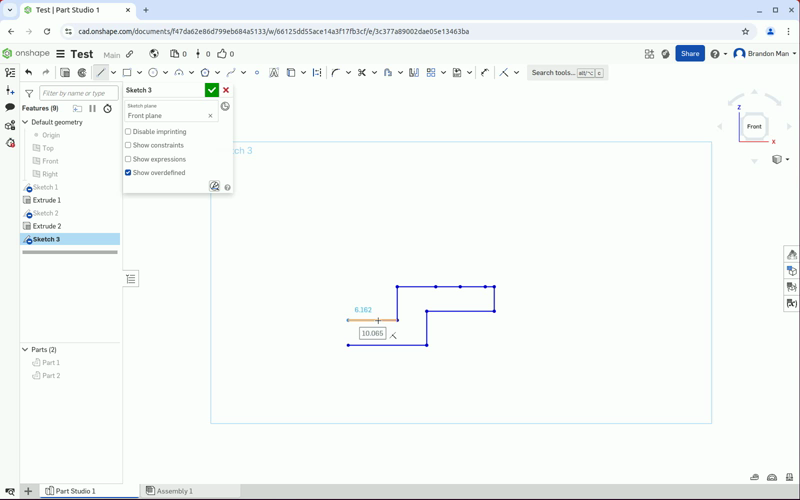
mouse_move(348, 345)
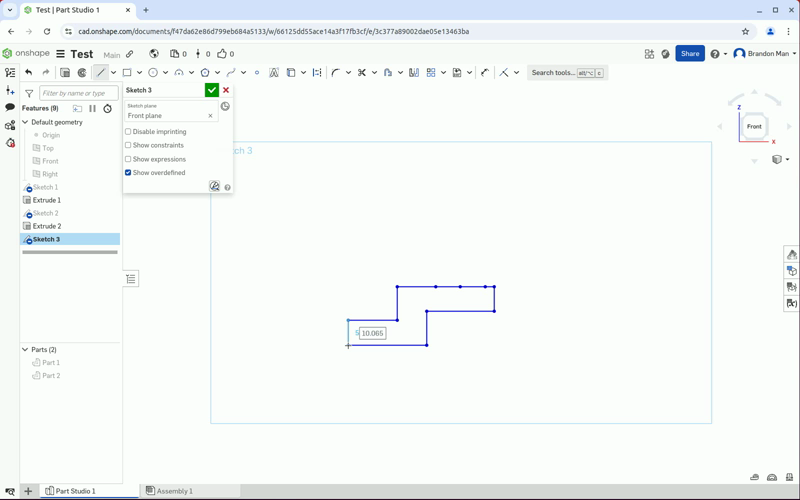
key_up(shift)
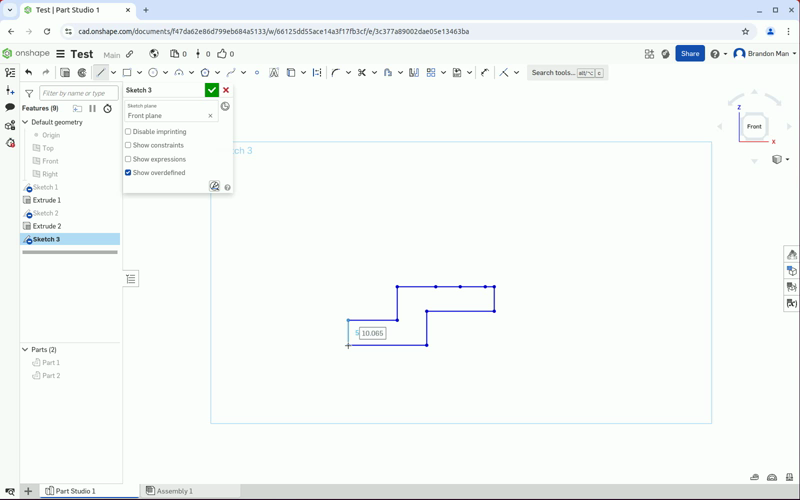
click(348, 345)
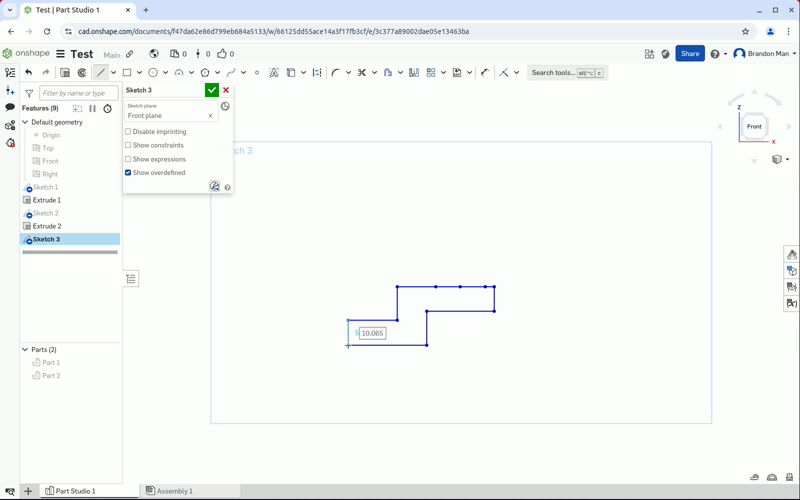
key(esc)
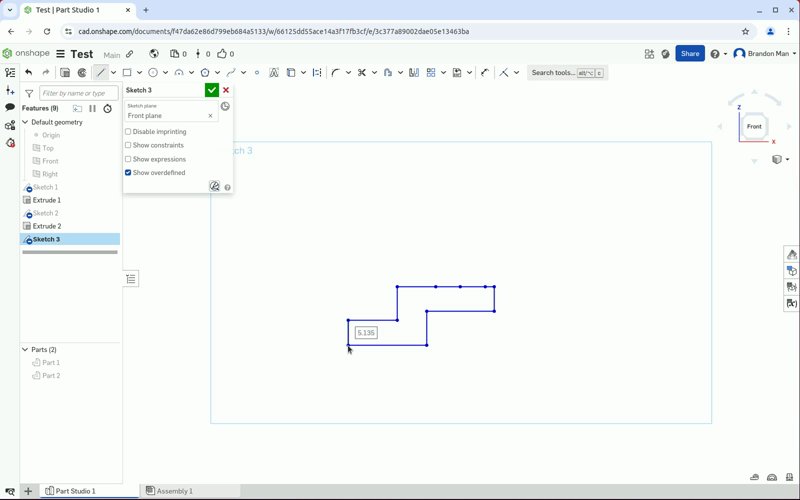
mouse_move(486, 302)
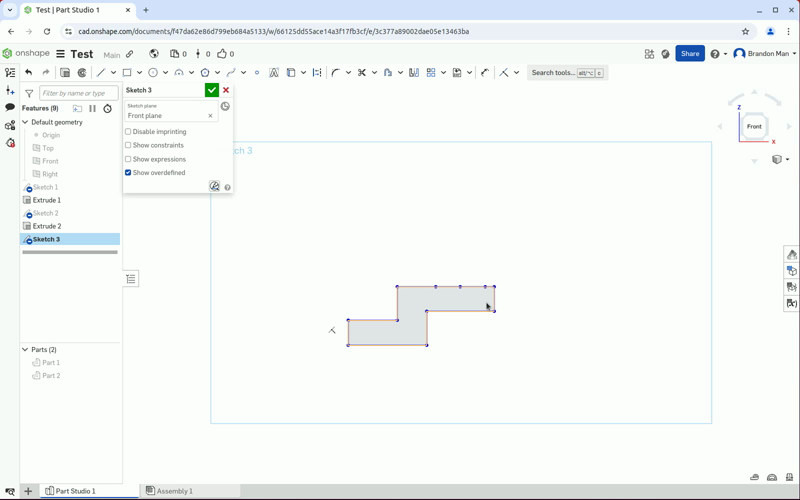
click(486, 302)
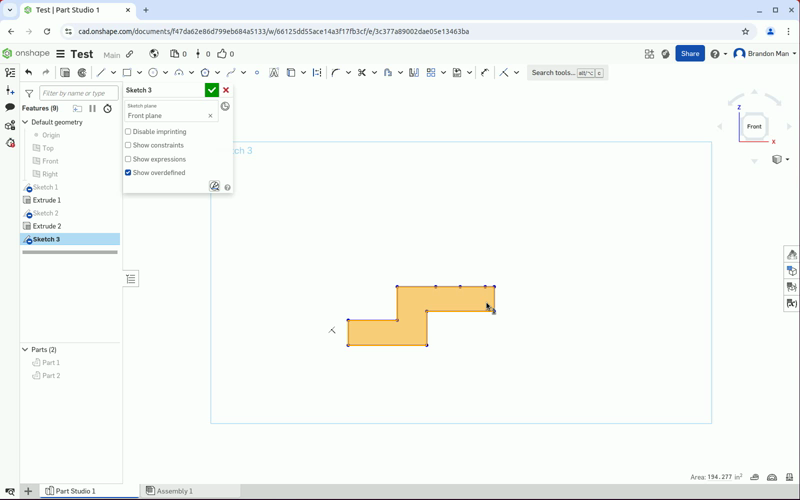
mouse_move(73, 352)
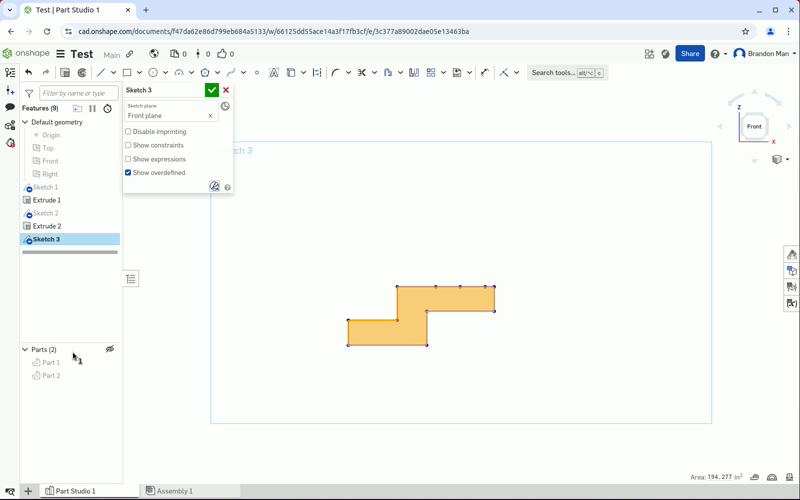
key(shift+y)
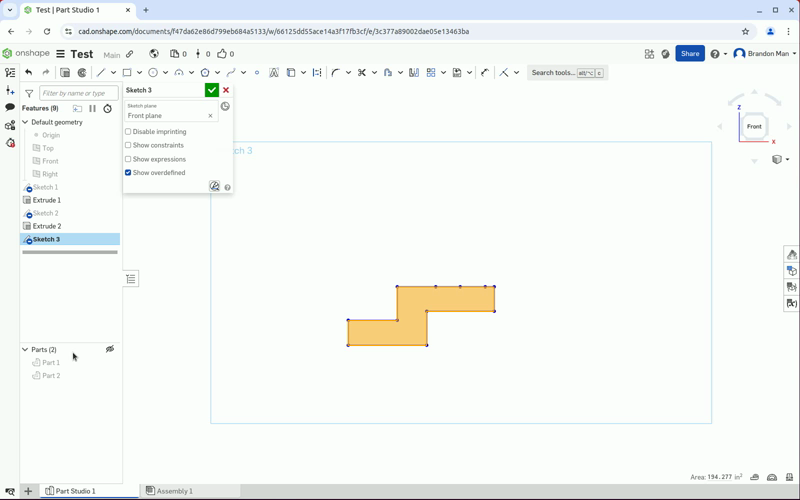
key(shift+e)
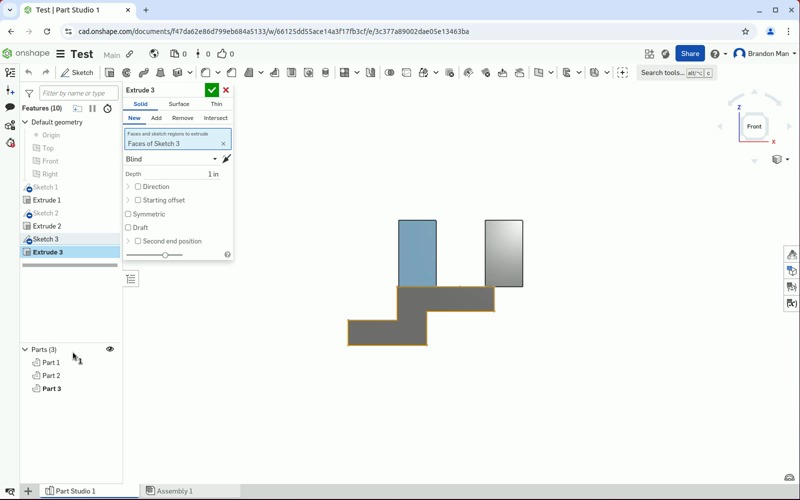
mouse_move(143, 106)
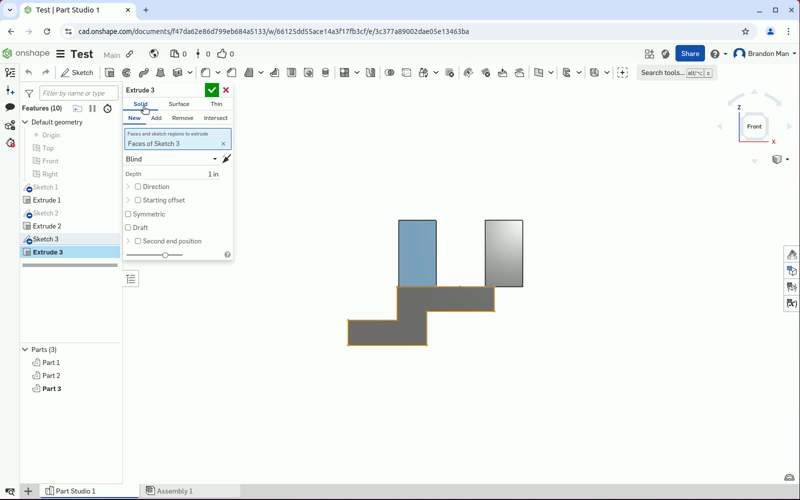
click(143, 106)
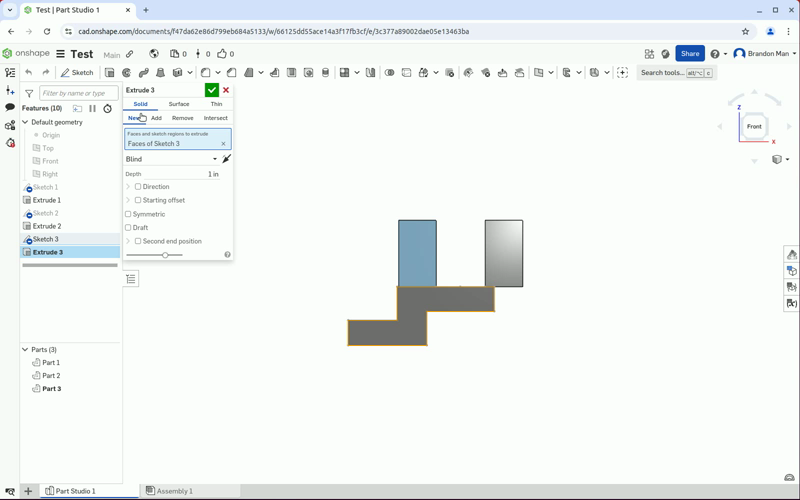
mouse_move(137, 120)
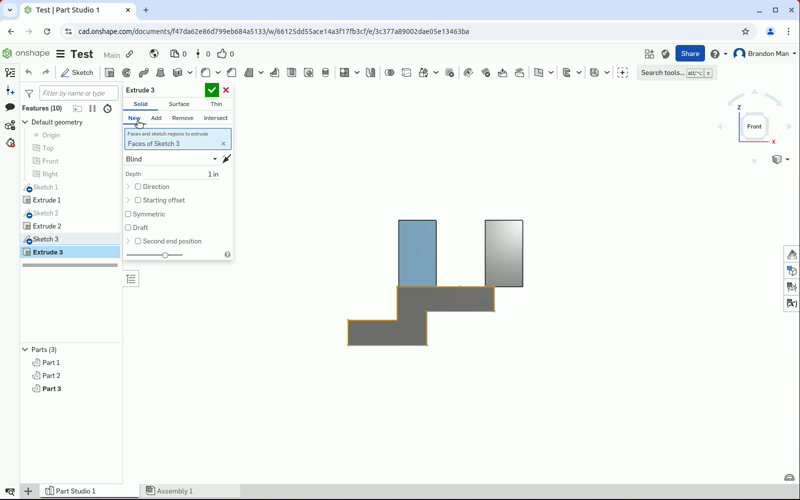
click(137, 120)
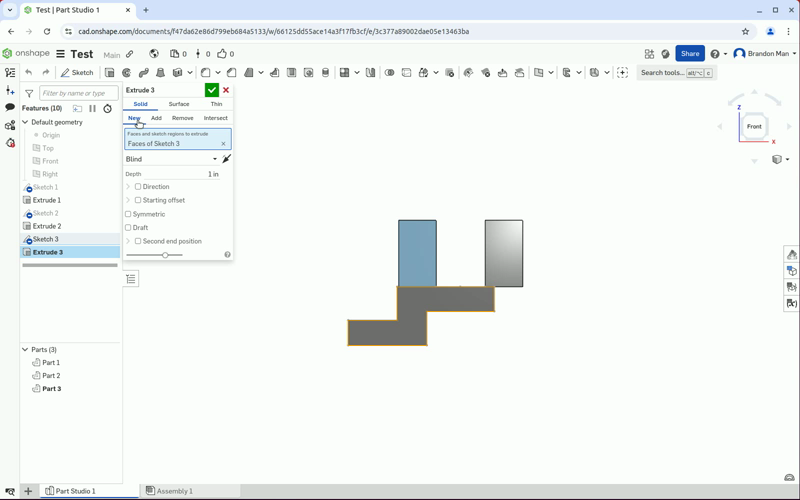
key(tab, 4)
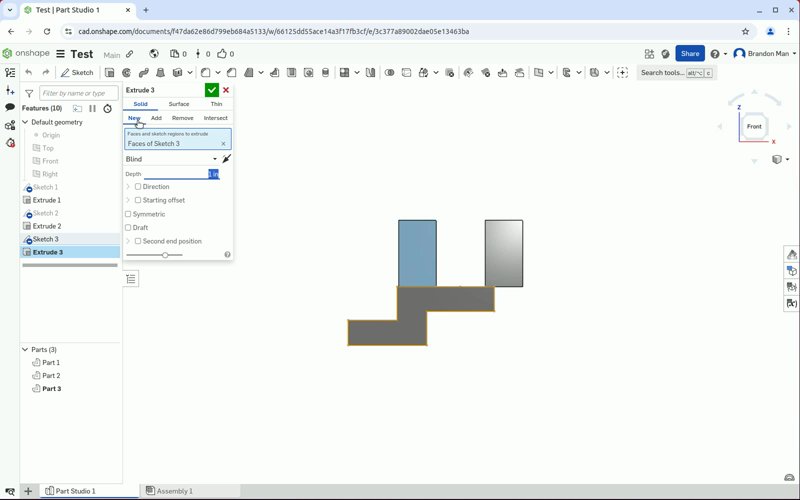
text(12.758)
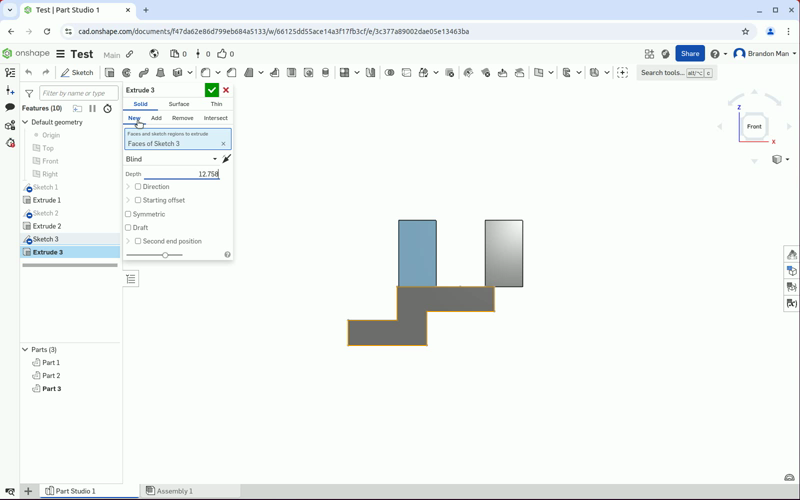
key(enter)
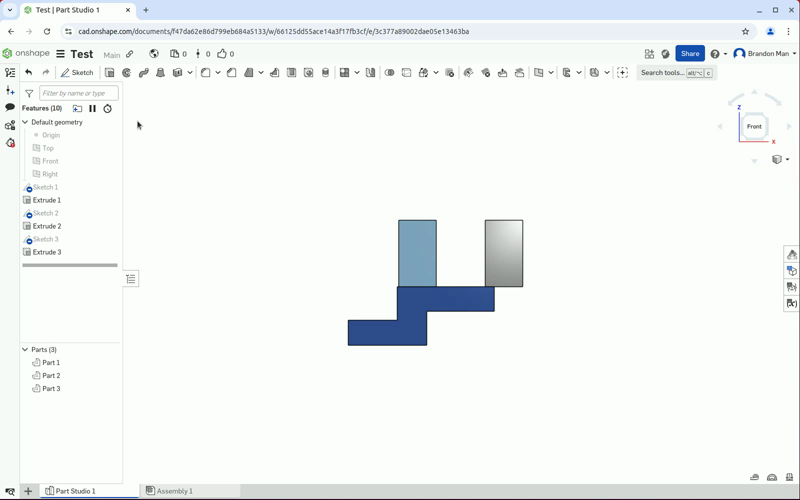
key(shift+h)
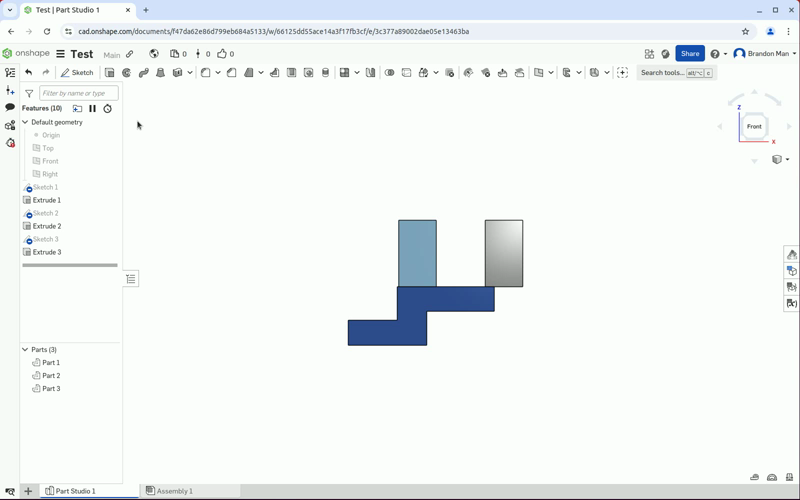
key(shift+h)
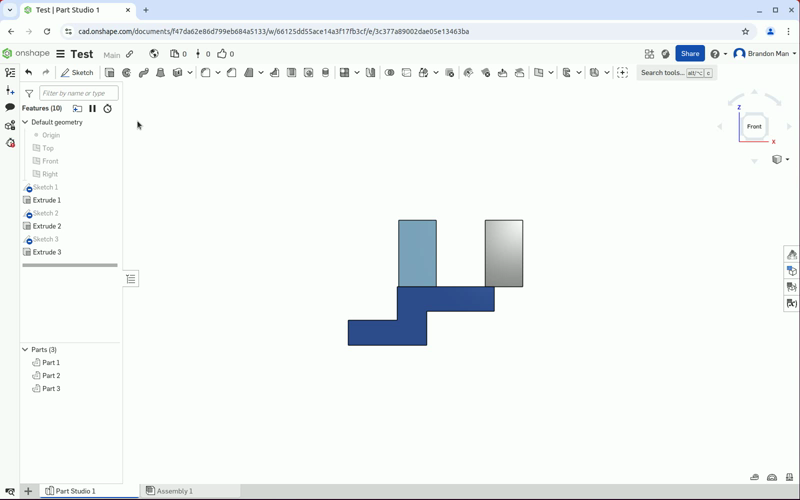
mouse_move(73, 189)
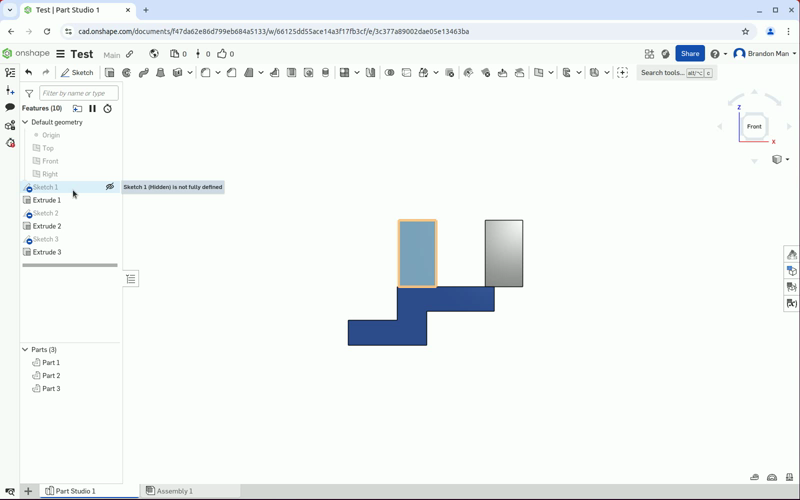
click(73, 189)
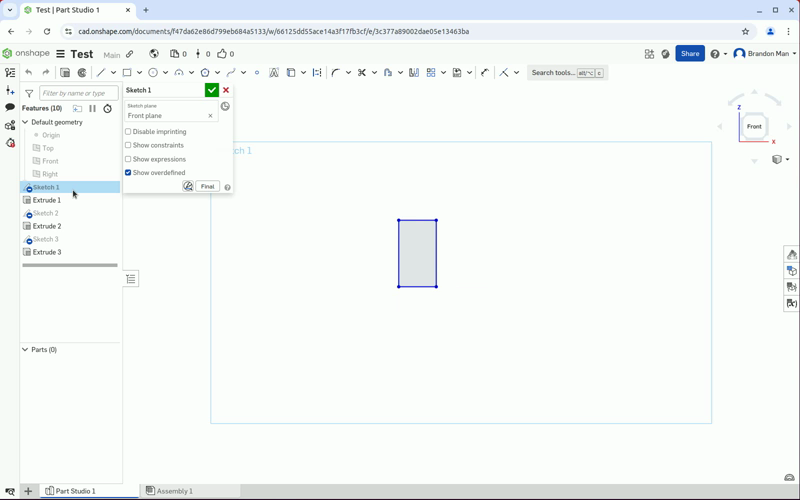
mouse_move(229, 92)
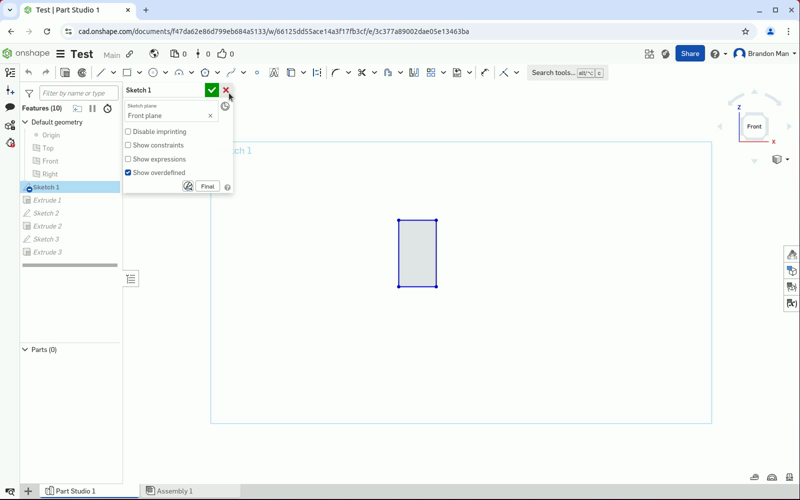
click(229, 92)
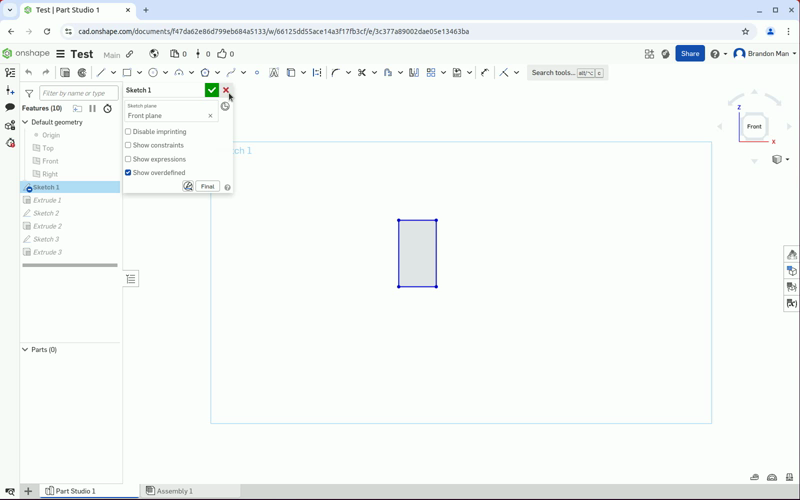
key(shift+s)
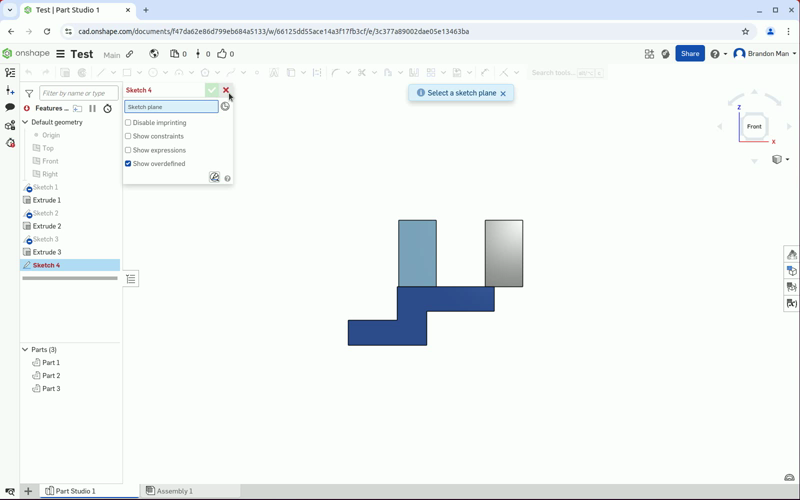
mouse_move(73, 163)
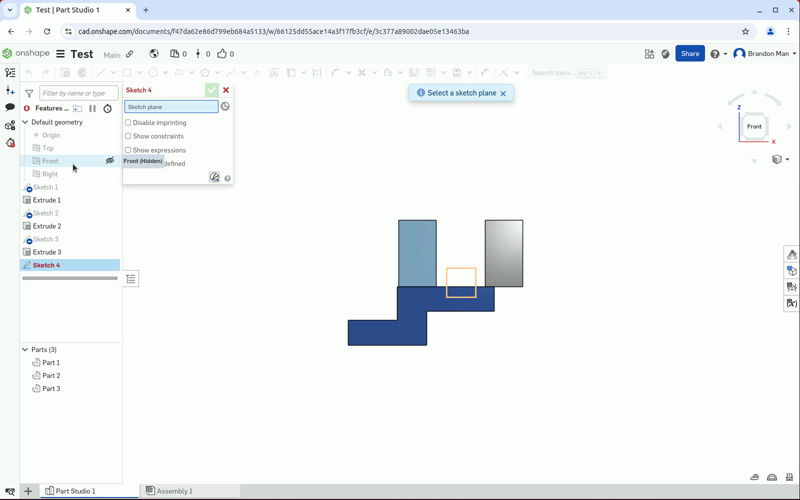
click(73, 163)
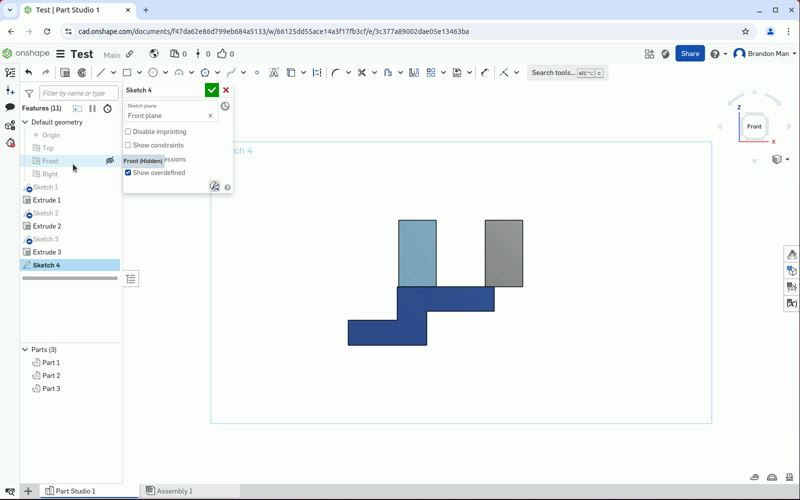
mouse_move(73, 352)
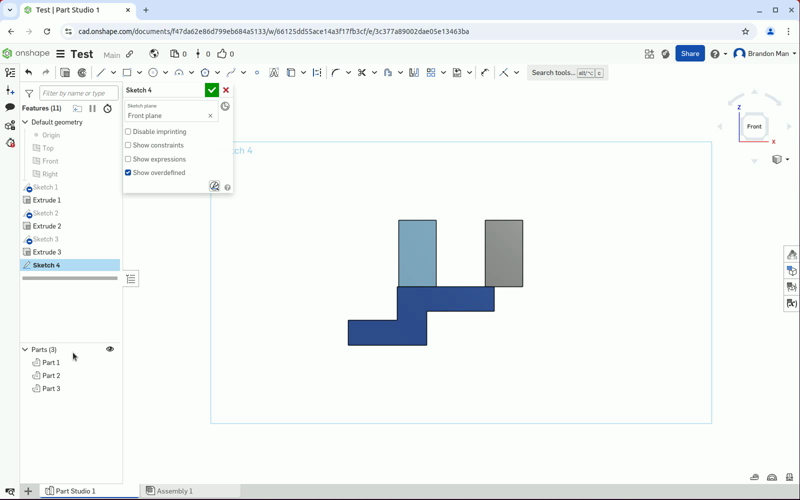
key(y)
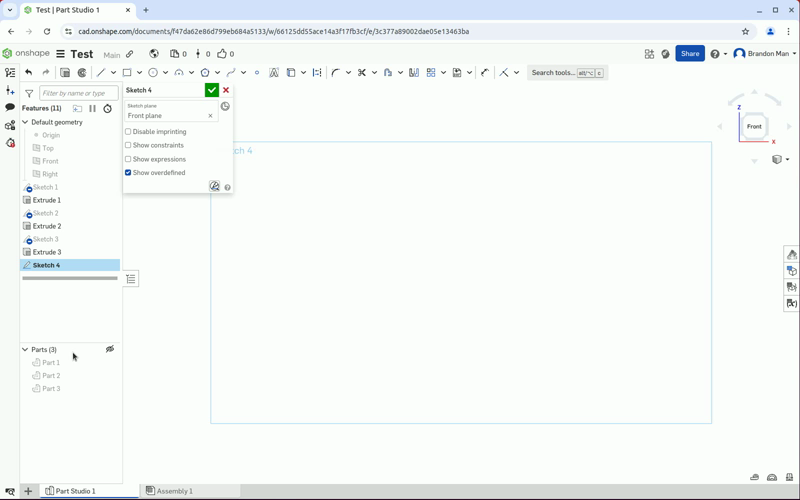
key(l)
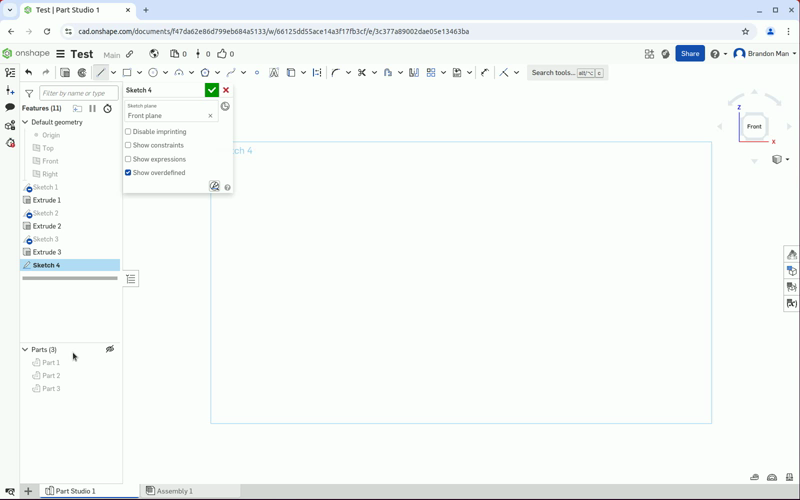
key_down(shift)
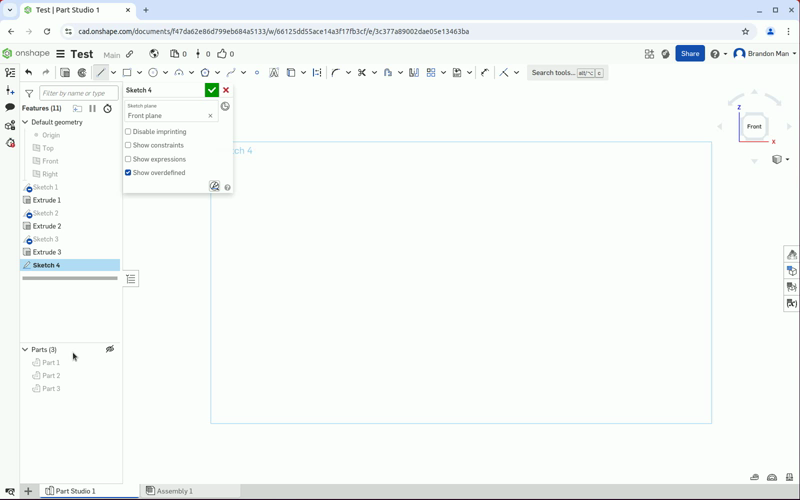
mouse_move(494, 345)
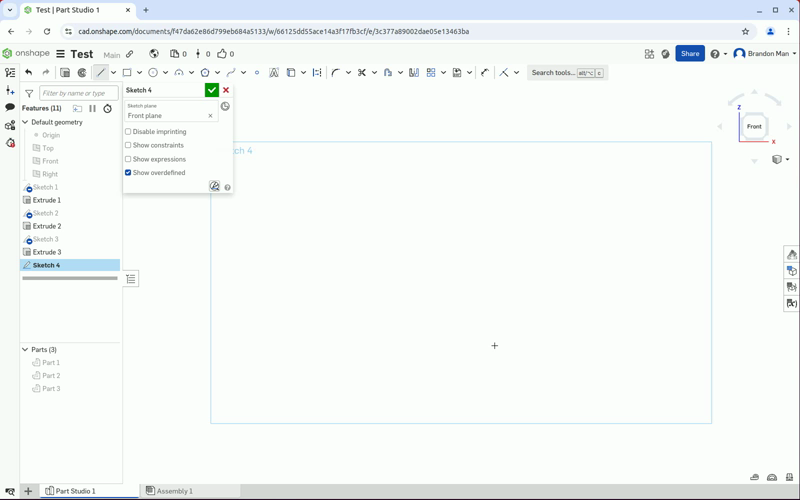
click(494, 345)
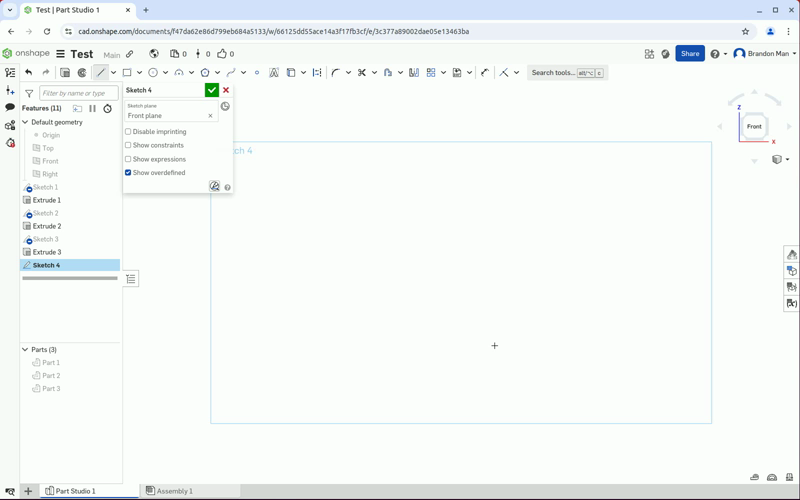
key_up(shift)
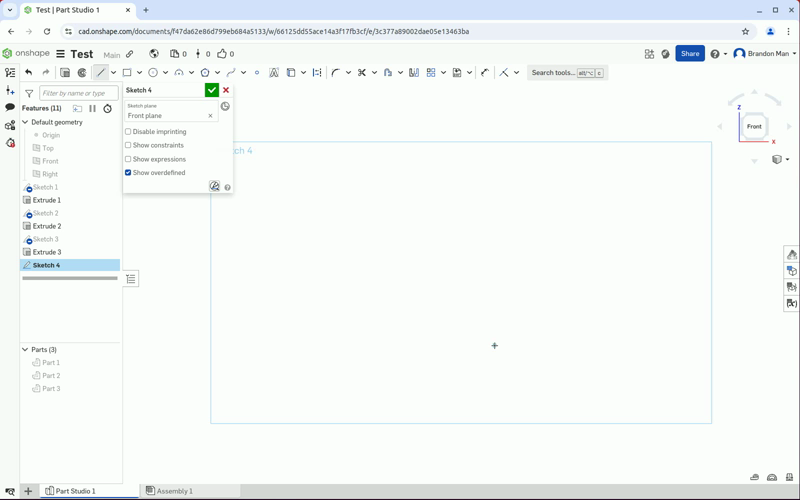
key_down(shift)
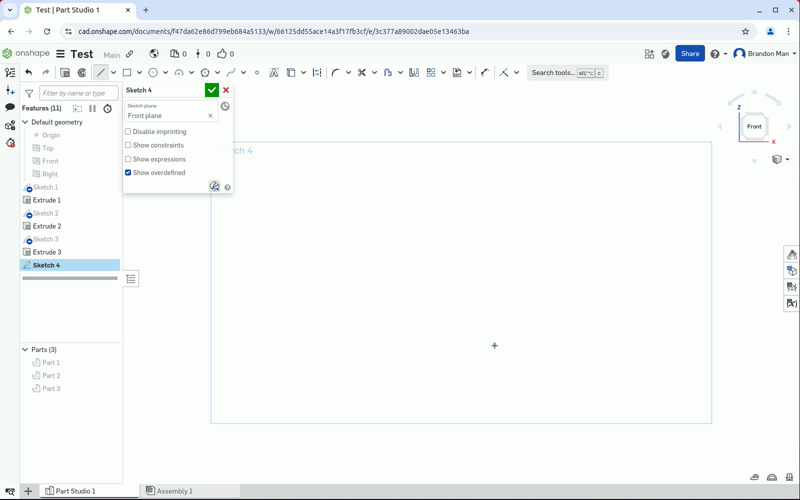
mouse_move(573, 345)
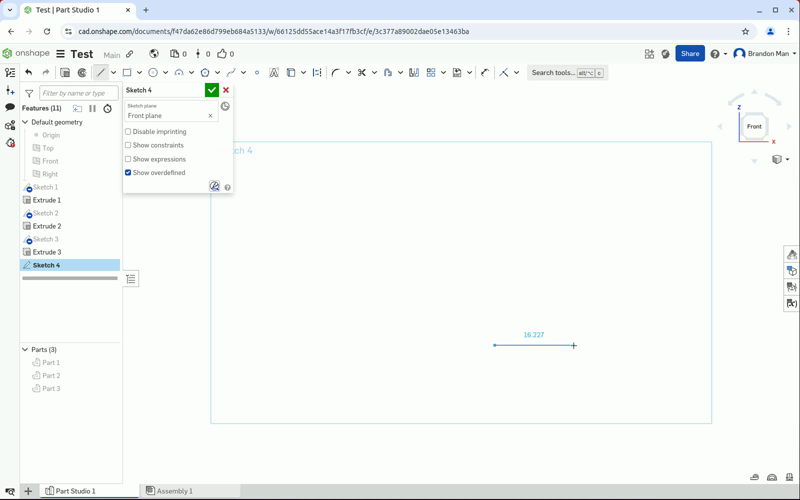
click(573, 345)
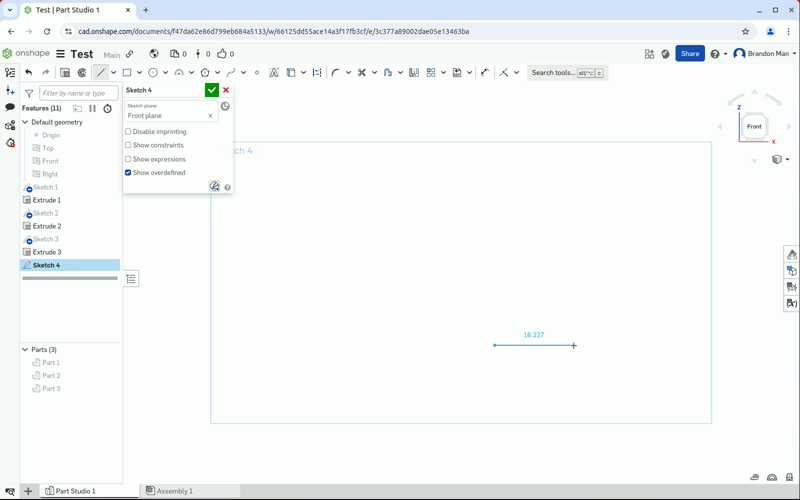
key_up(shift)
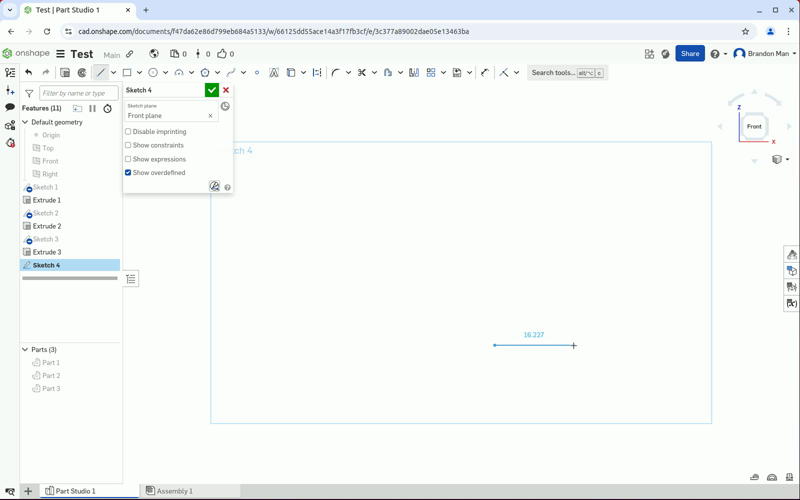
key_down(shift)
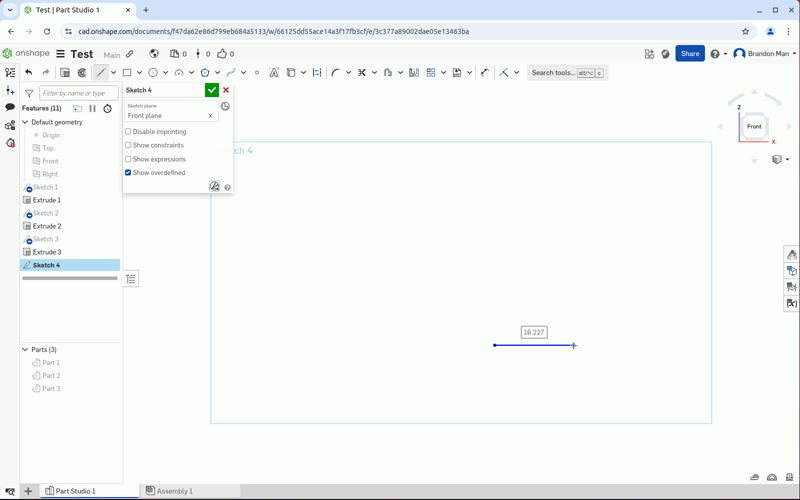
mouse_move(589, 345)
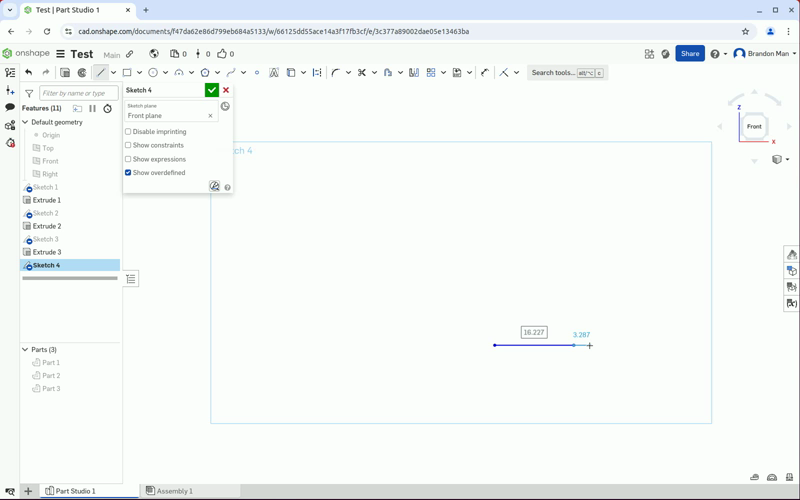
mouse_move(573, 320)
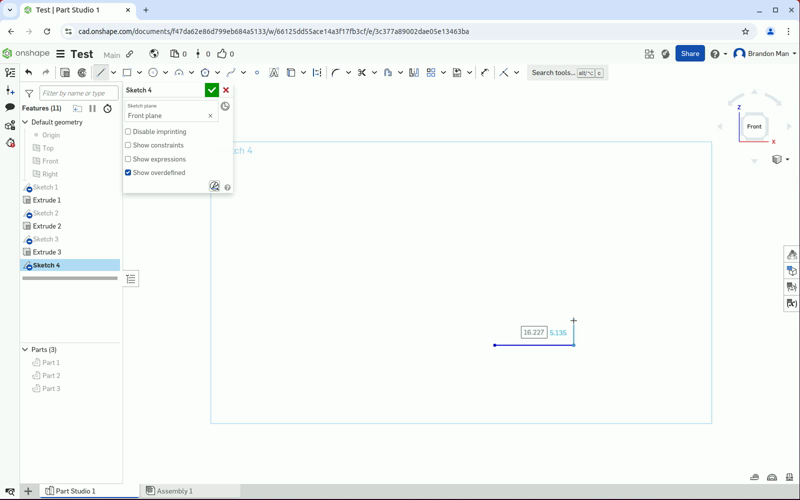
click(573, 320)
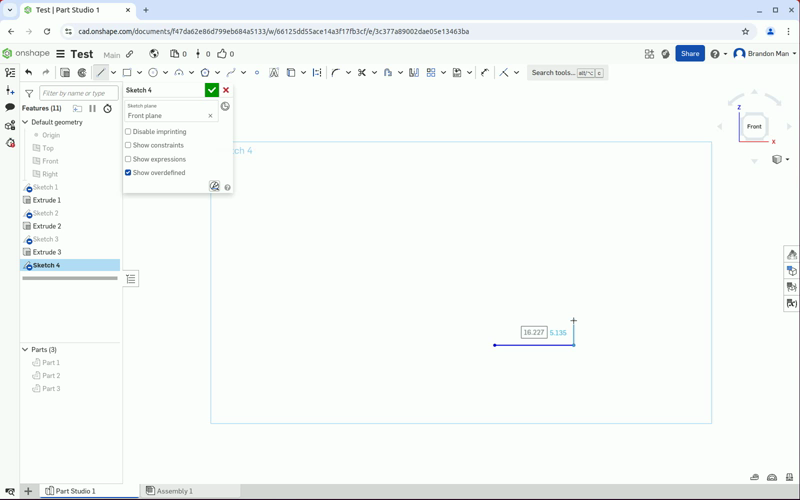
key_up(shift)
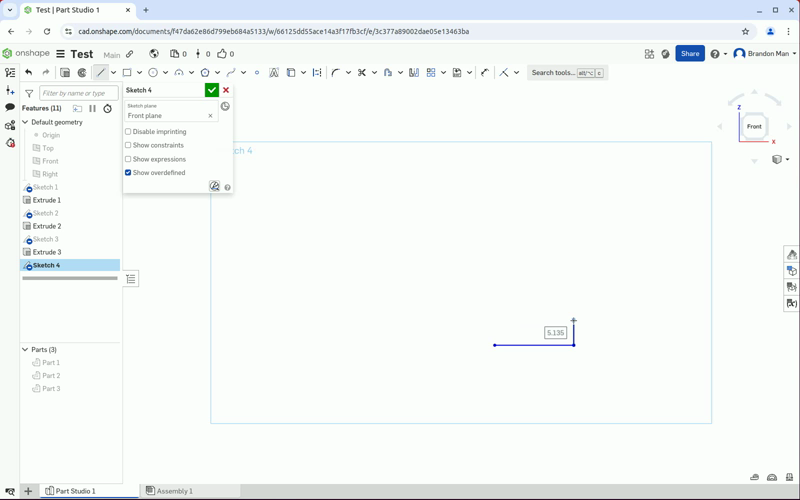
key_down(shift)
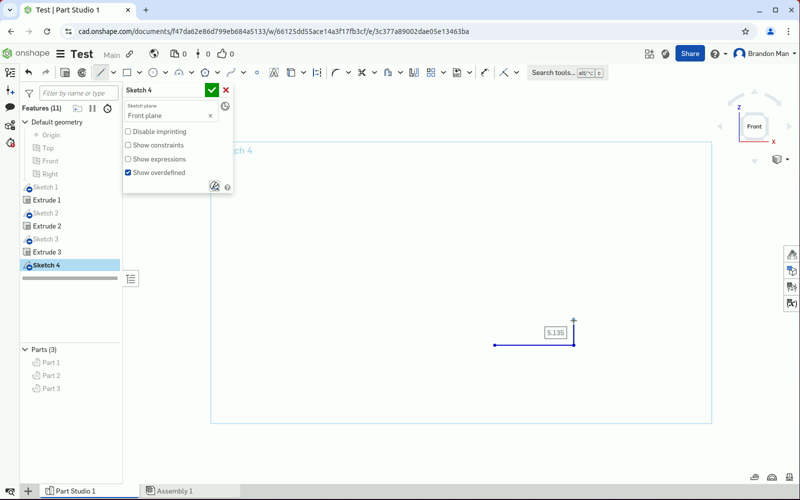
mouse_move(589, 320)
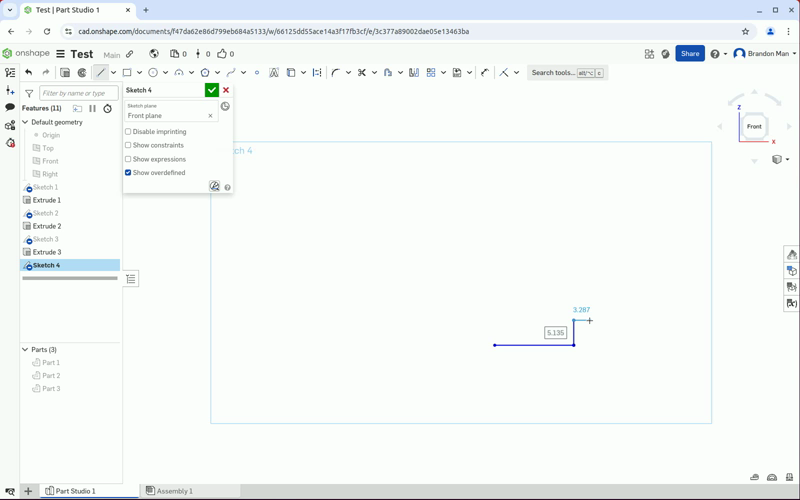
mouse_move(523, 320)
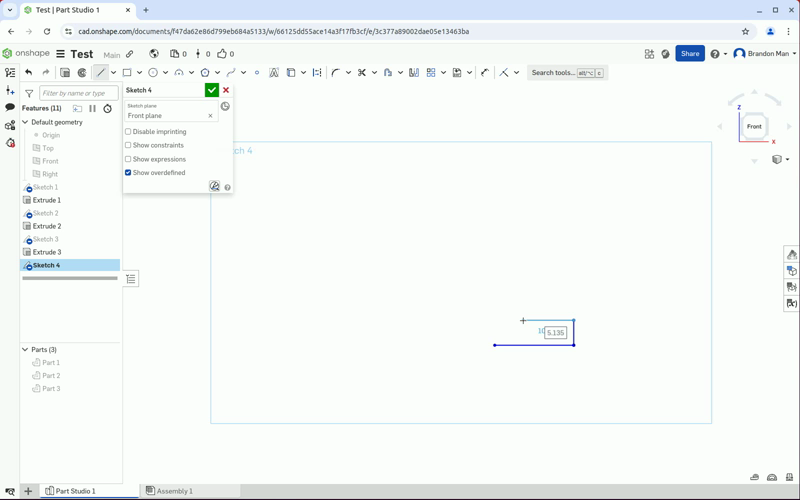
click(523, 320)
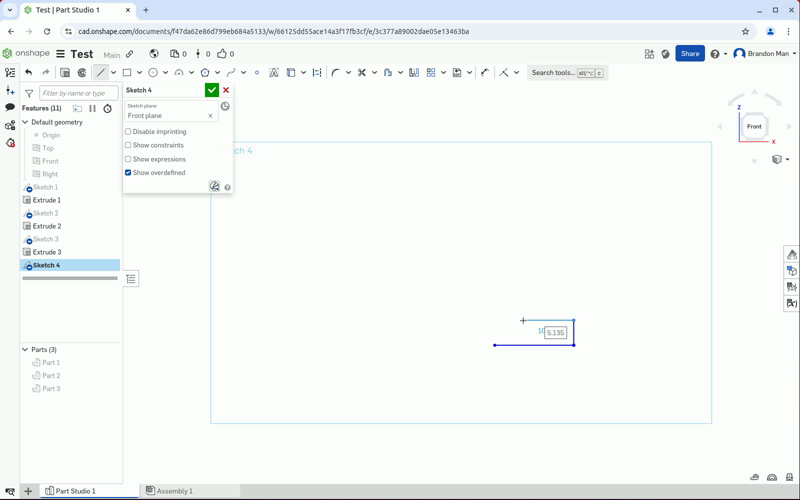
key_up(shift)
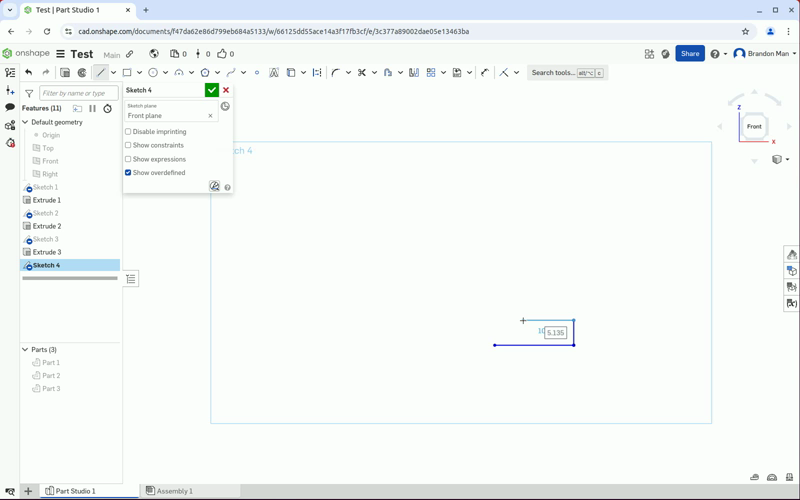
key_down(shift)
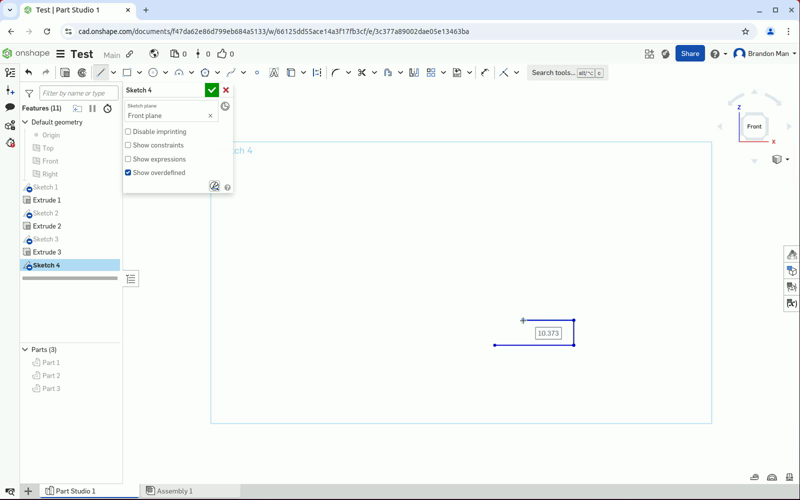
mouse_move(553, 320)
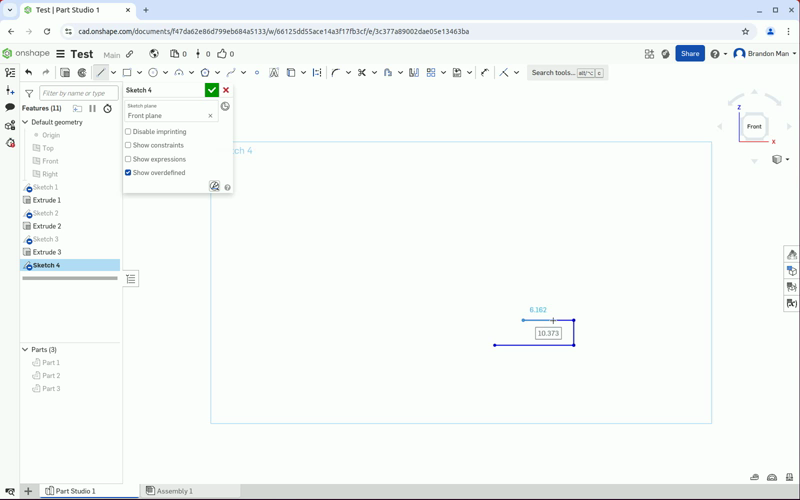
mouse_move(523, 285)
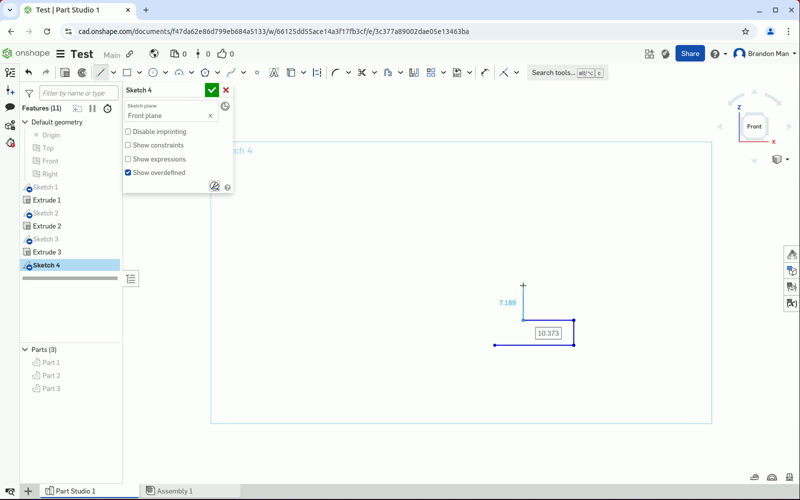
click(523, 285)
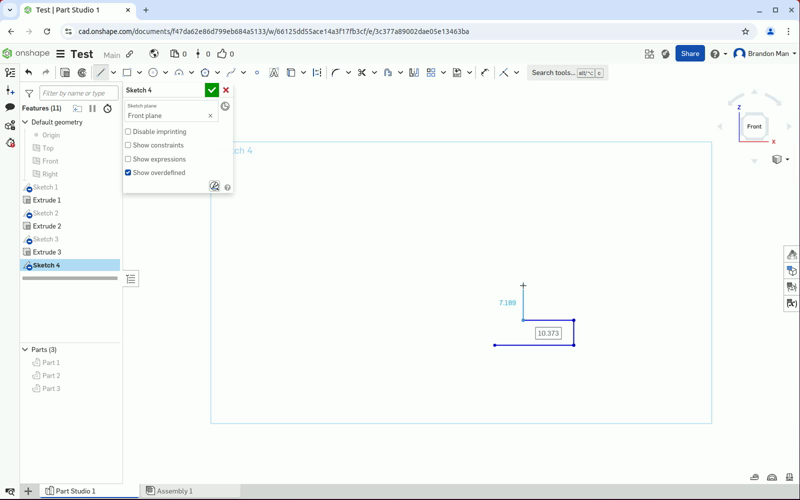
key_up(shift)
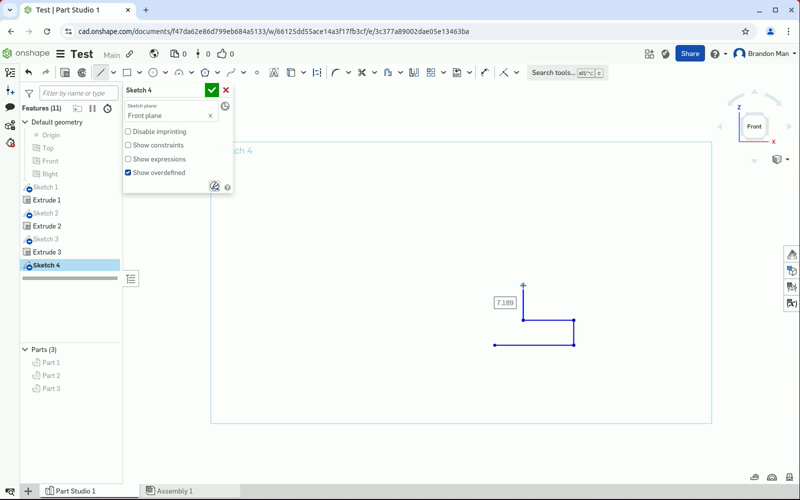
key_down(shift)
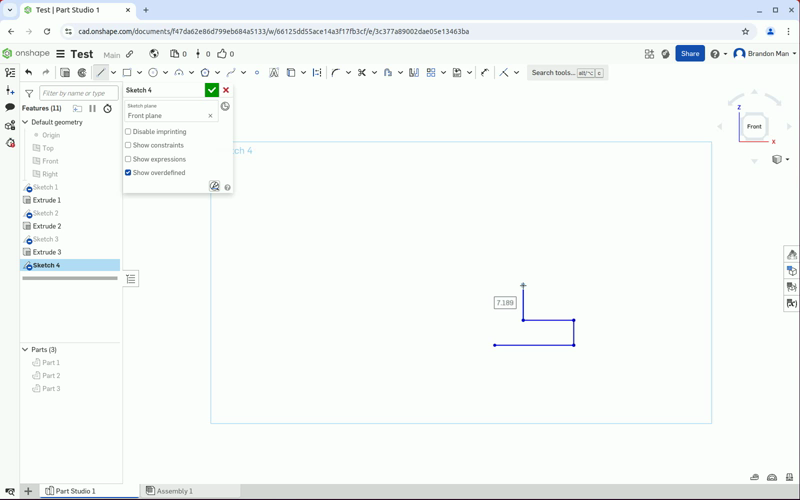
mouse_move(553, 285)
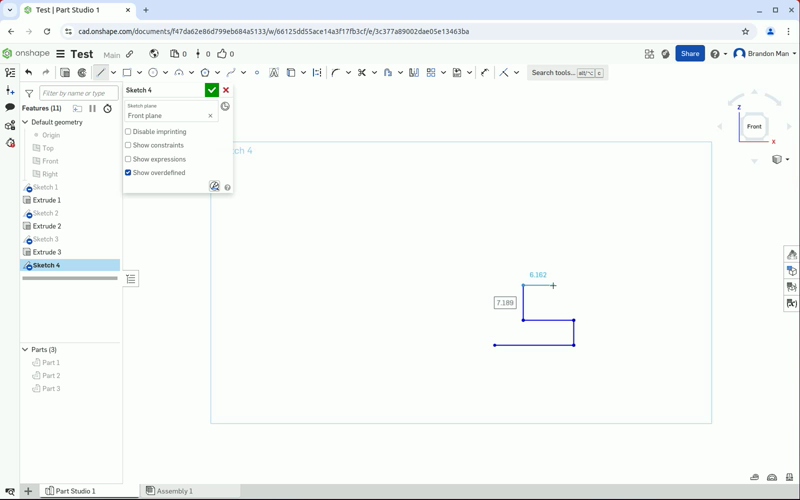
mouse_move(494, 285)
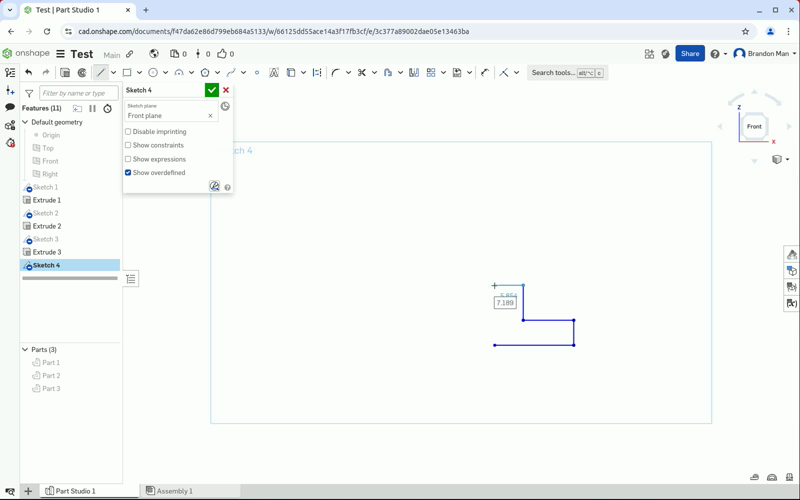
click(494, 285)
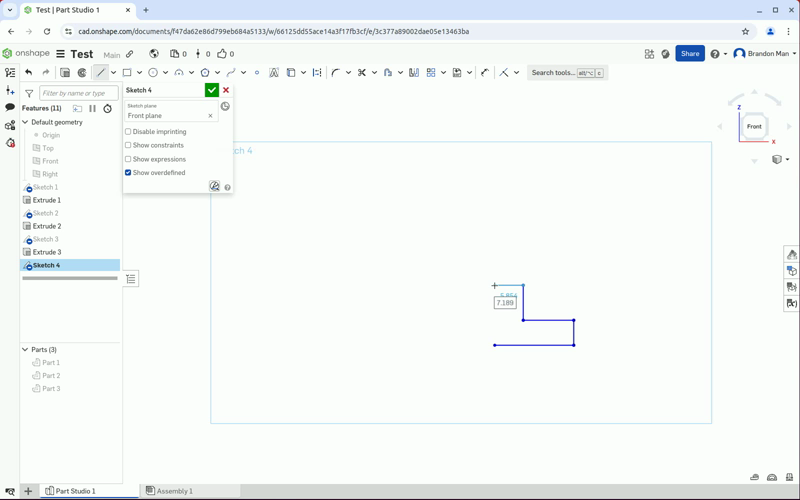
key_up(shift)
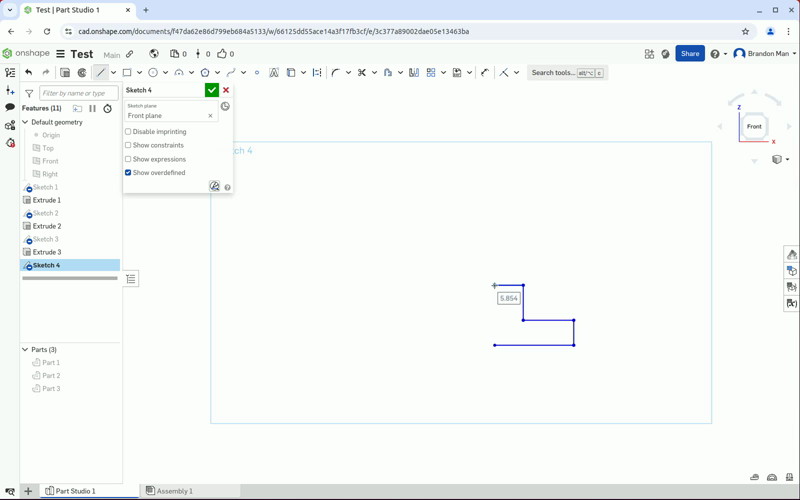
key_down(shift)
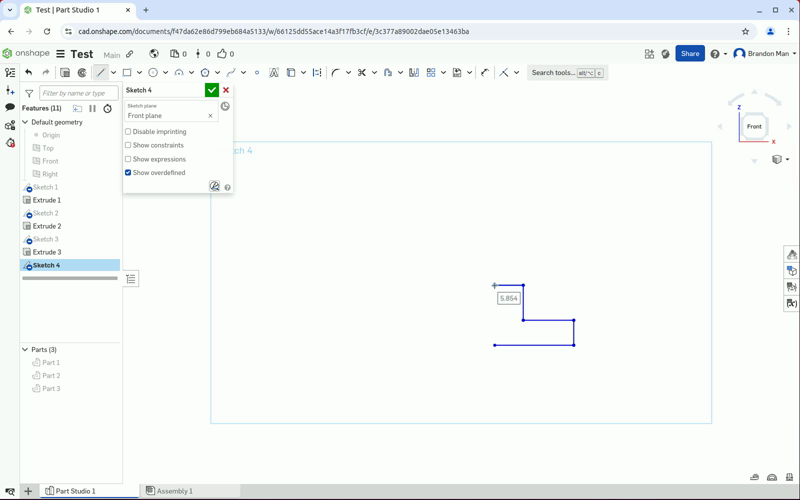
mouse_move(524, 285)
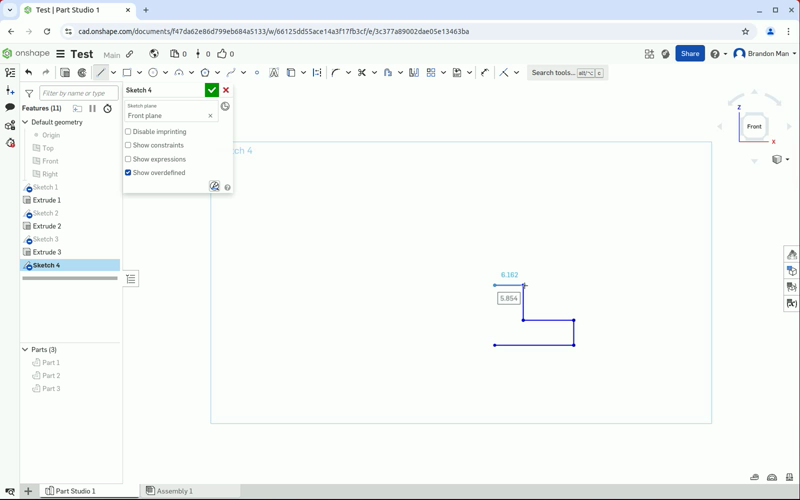
mouse_move(494, 310)
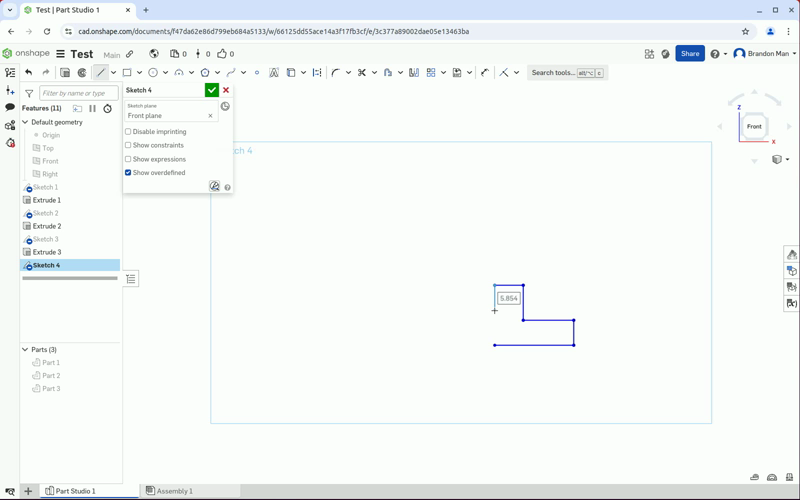
click(494, 310)
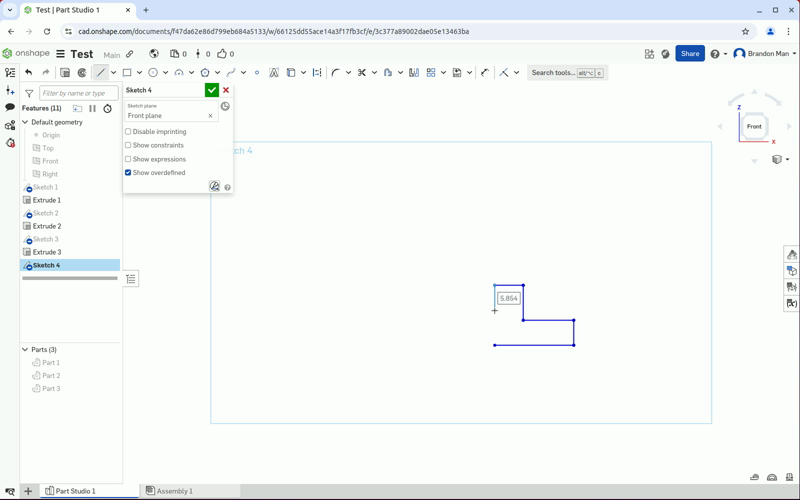
key_up(shift)
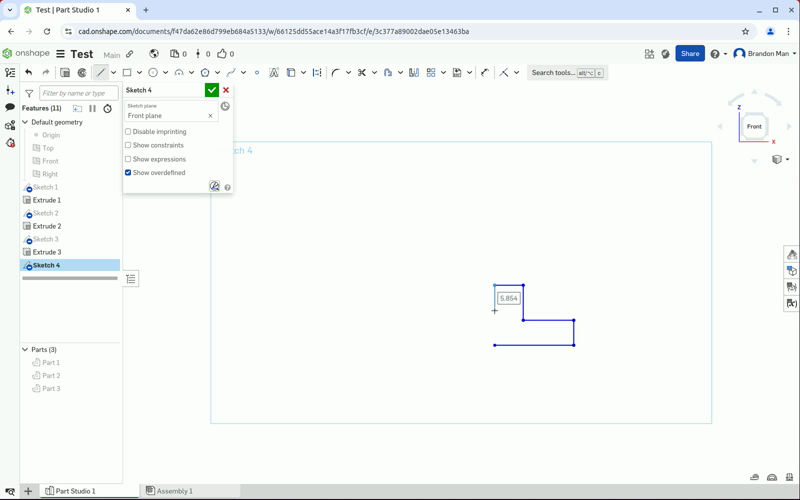
mouse_move(524, 310)
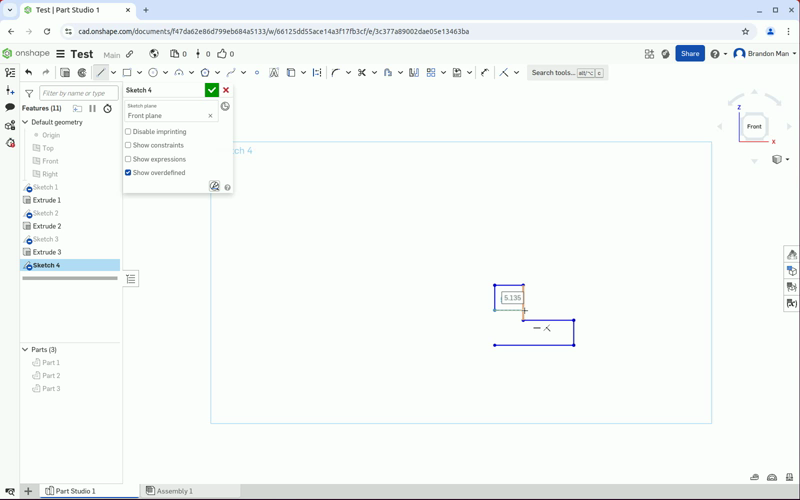
key_down(shift)
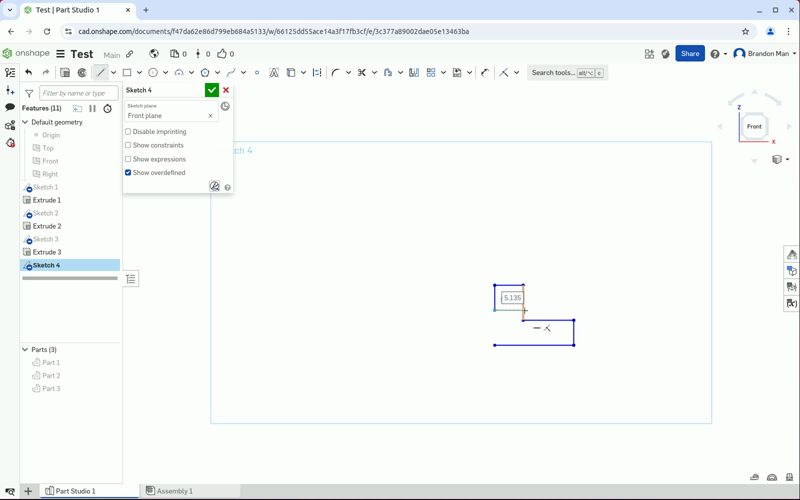
mouse_move(494, 345)
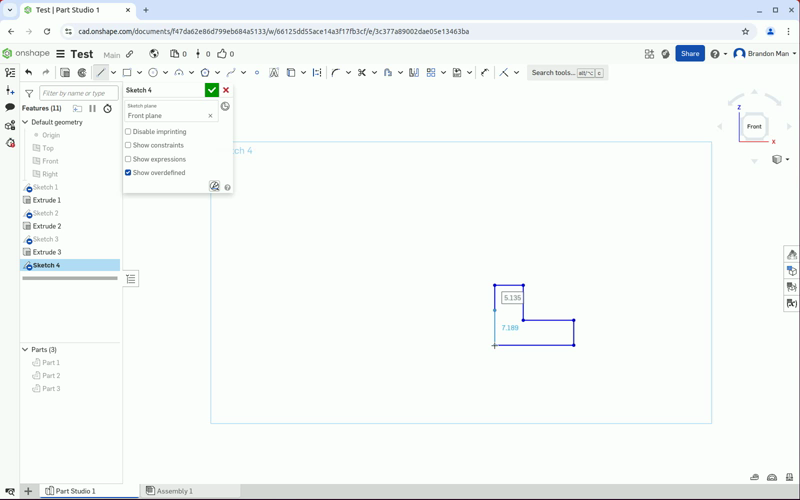
key_up(shift)
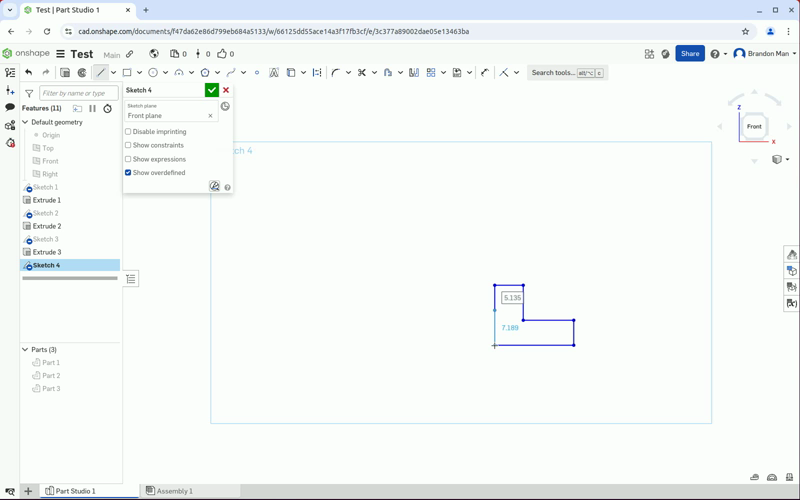
click(494, 345)
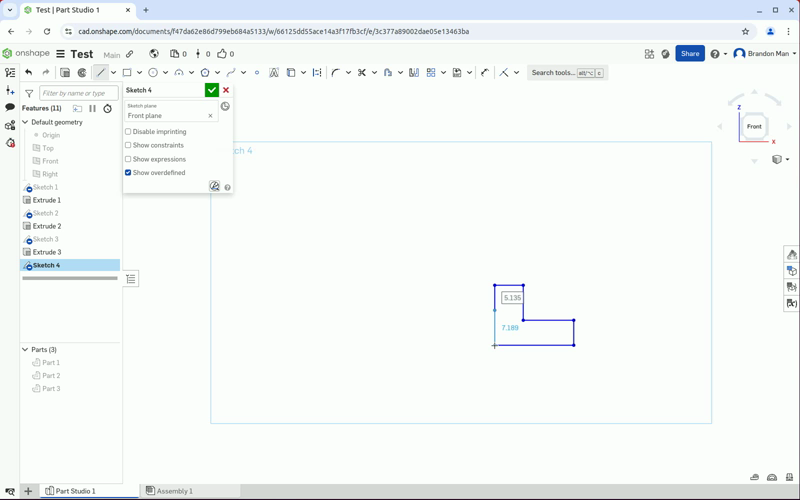
key(esc)
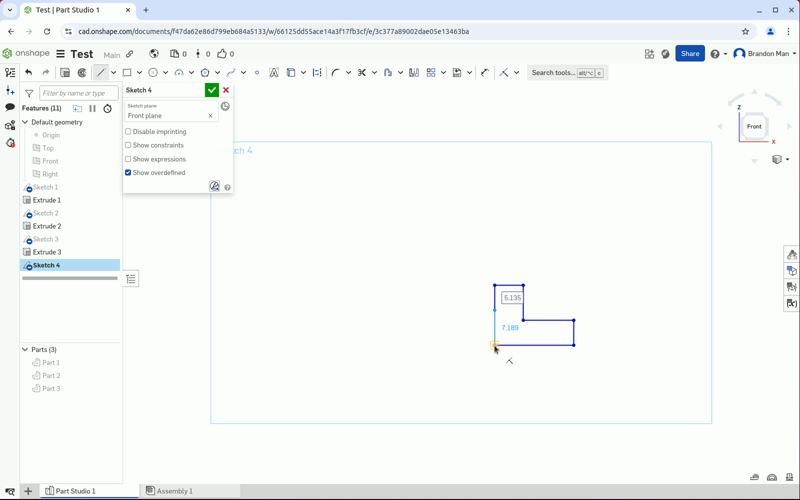
mouse_move(548, 323)
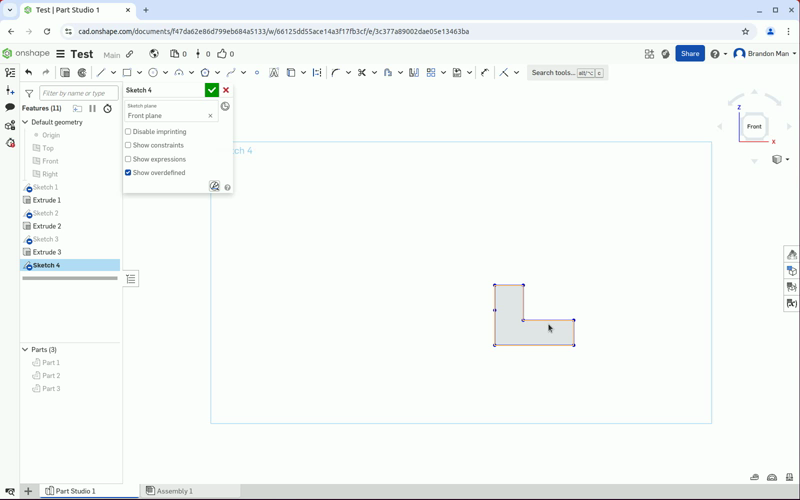
click(548, 323)
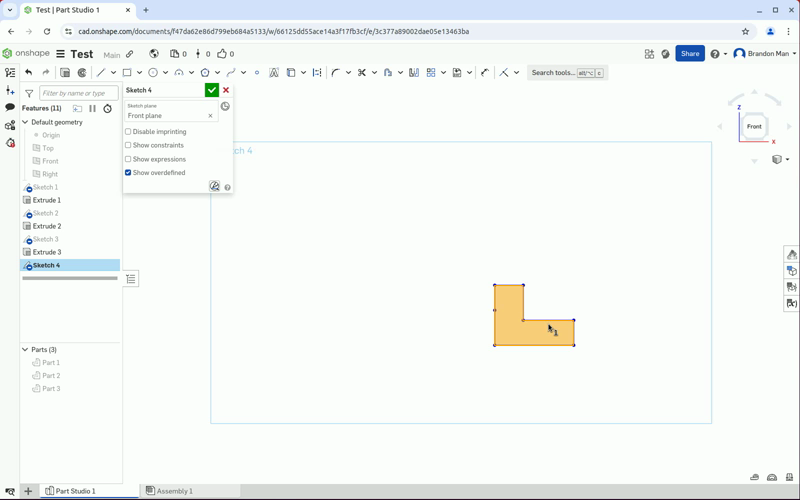
mouse_move(73, 352)
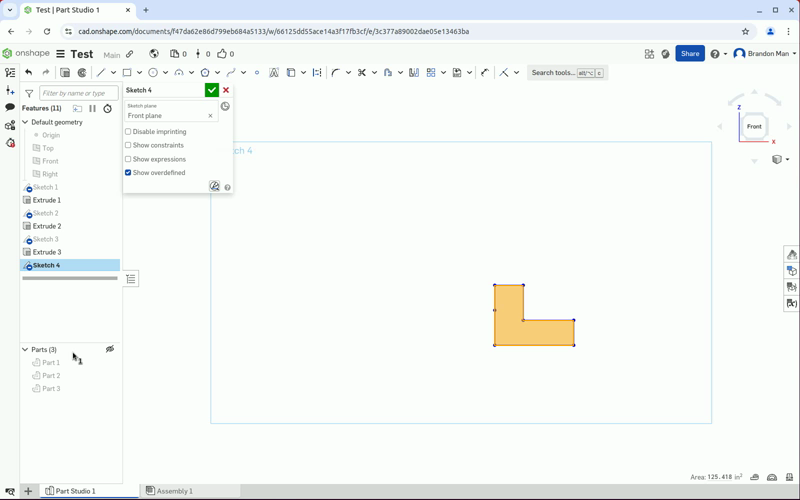
key(shift+y)
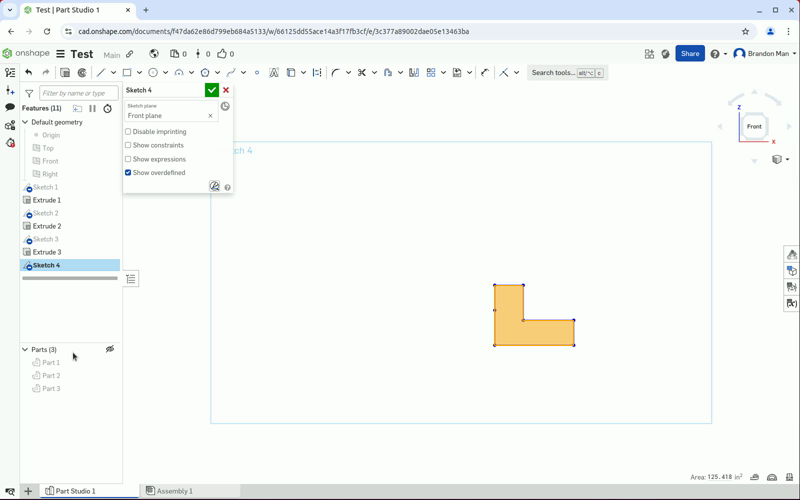
key(shift+e)
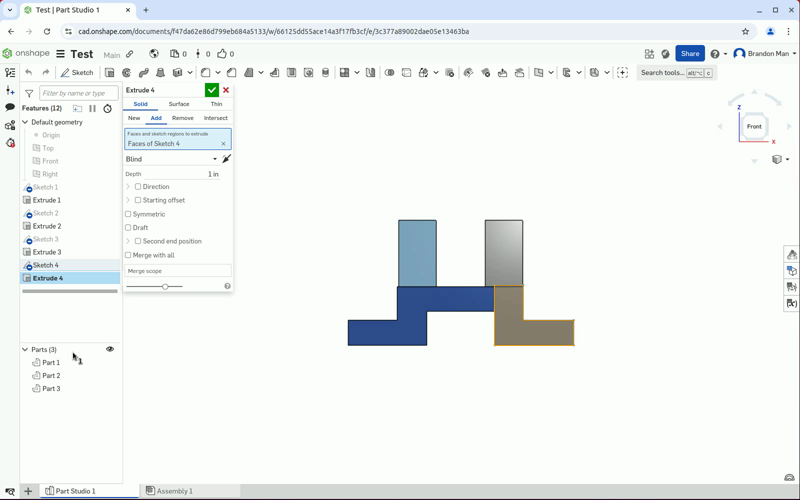
mouse_move(143, 106)
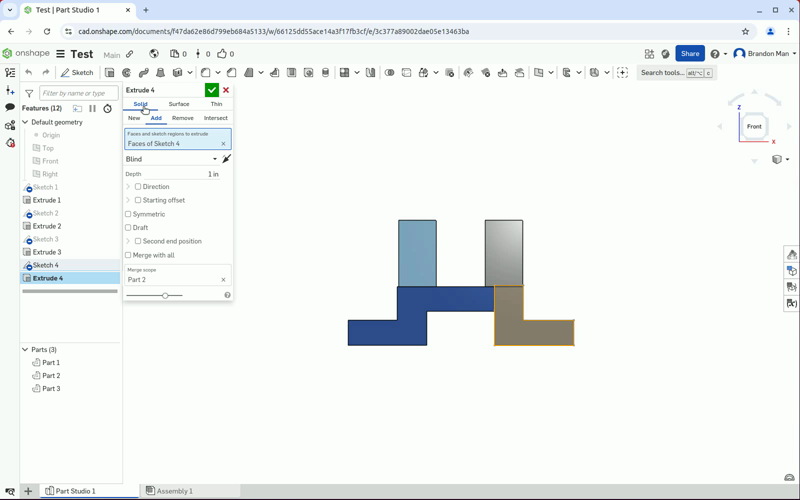
click(143, 106)
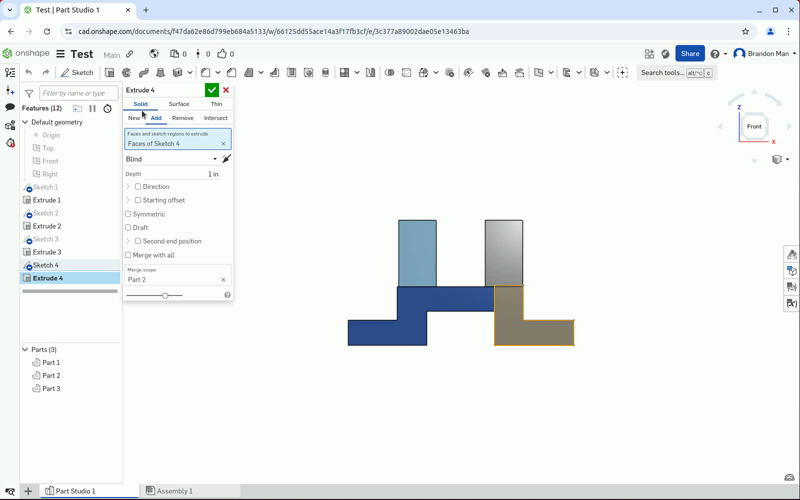
mouse_move(137, 120)
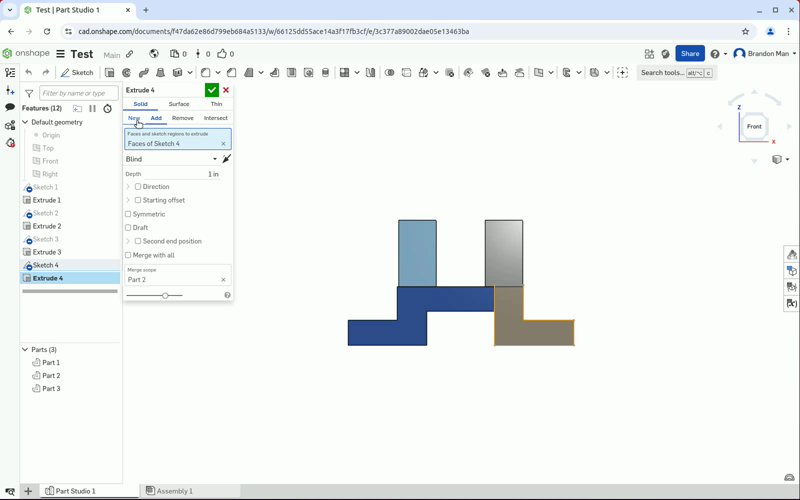
click(137, 120)
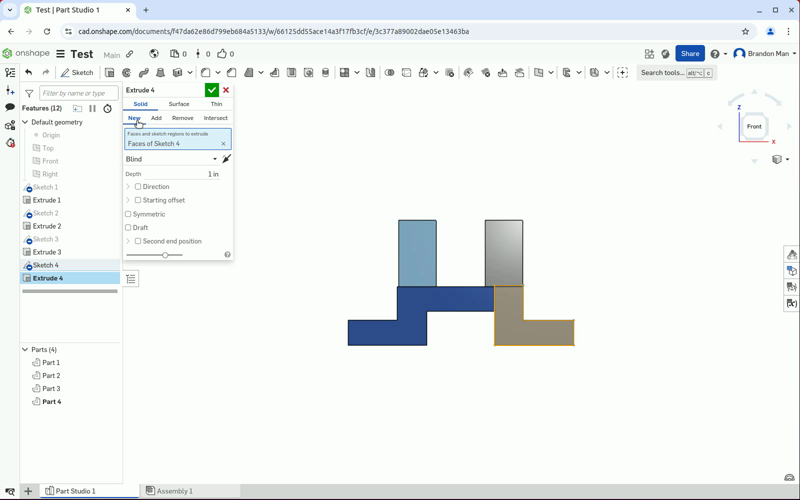
key(tab, 4)
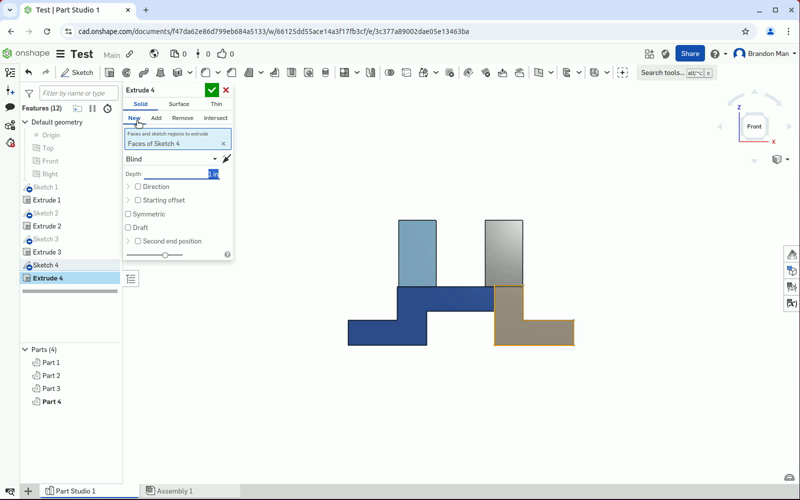
text(12.758)
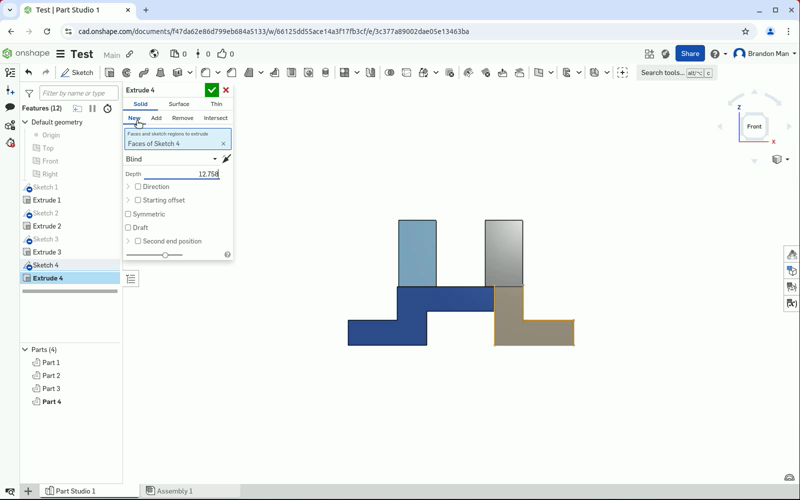
key(enter)
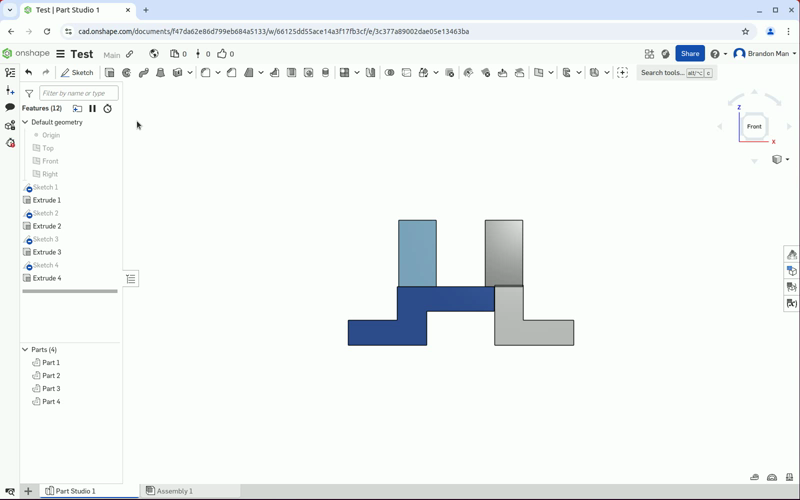
key(shift+h)
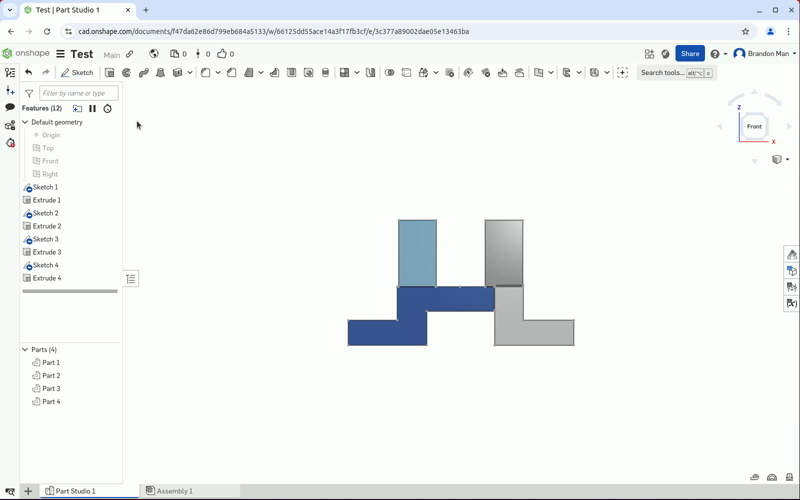
key(shift+h)
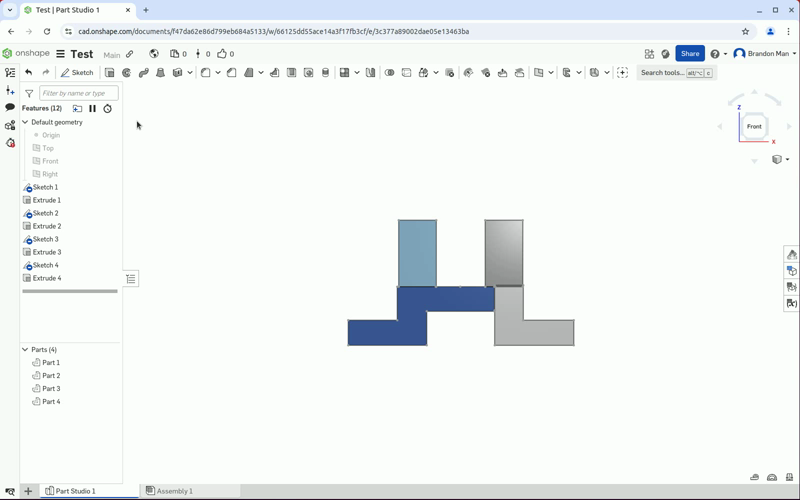
key(shift+7)
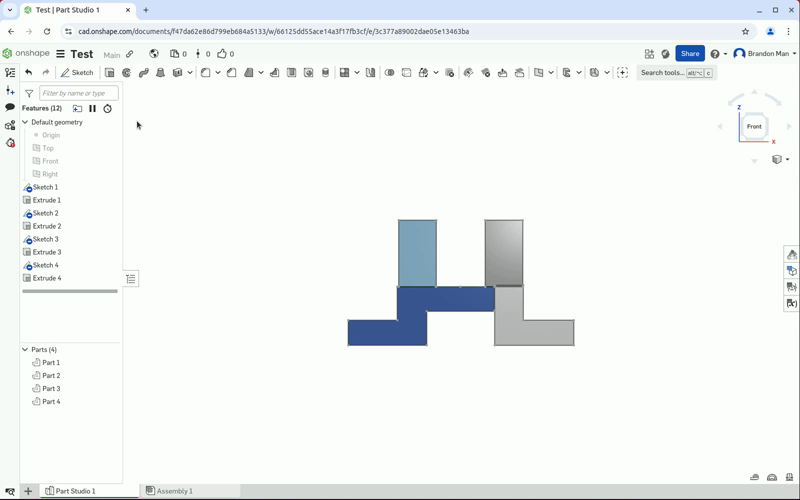
key(left, 2)
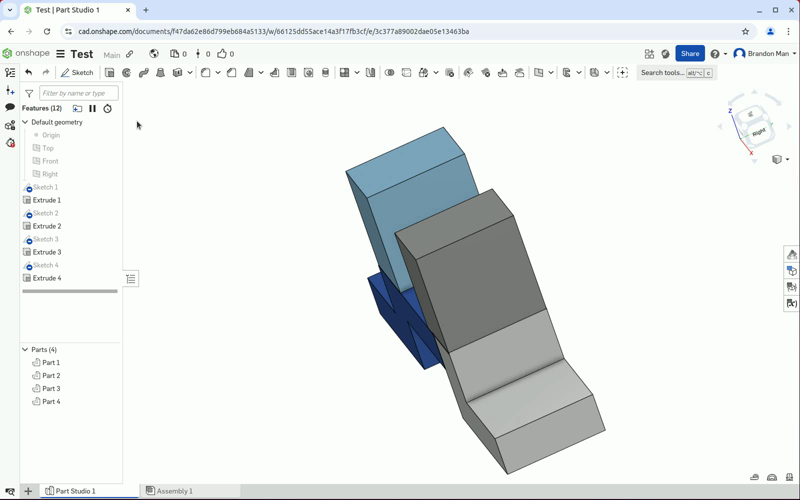
key(down, 2)
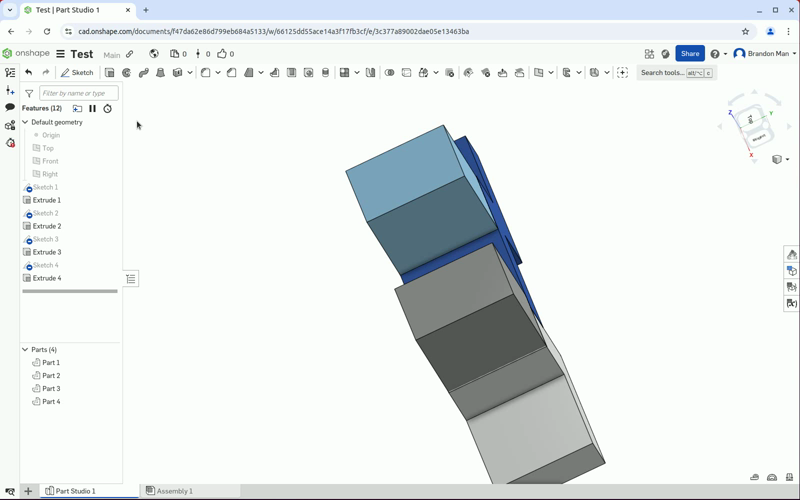
key(up, 2)
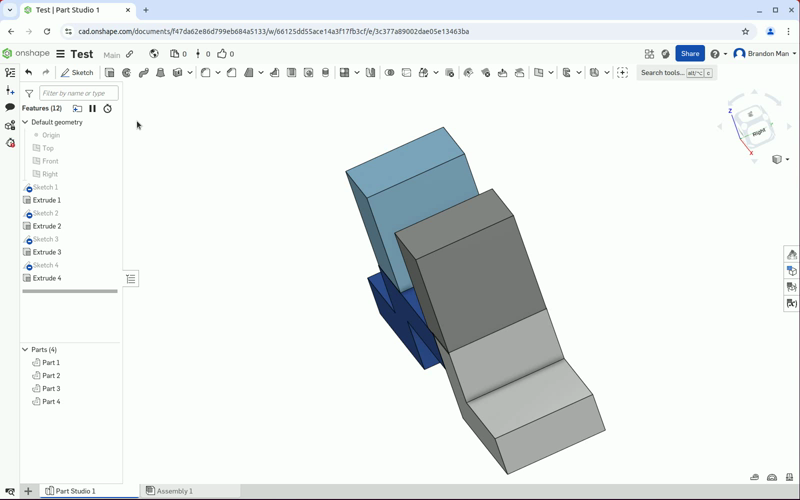
key(right, 2)
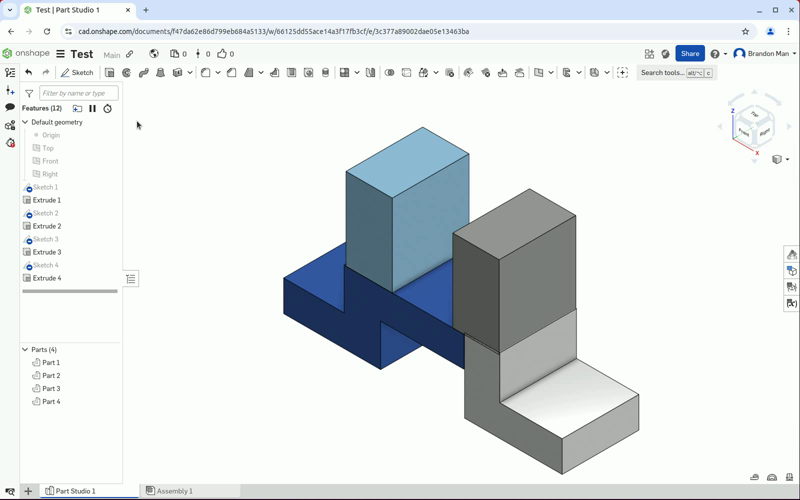
mouse_move(73, 189)
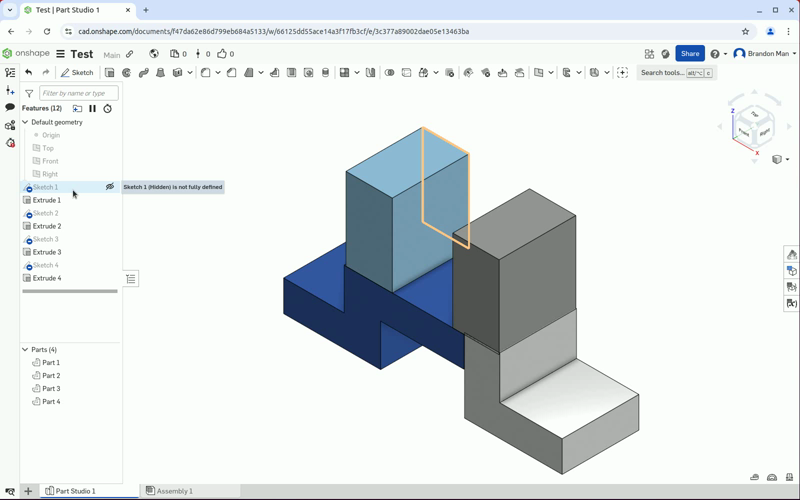
click(73, 189)